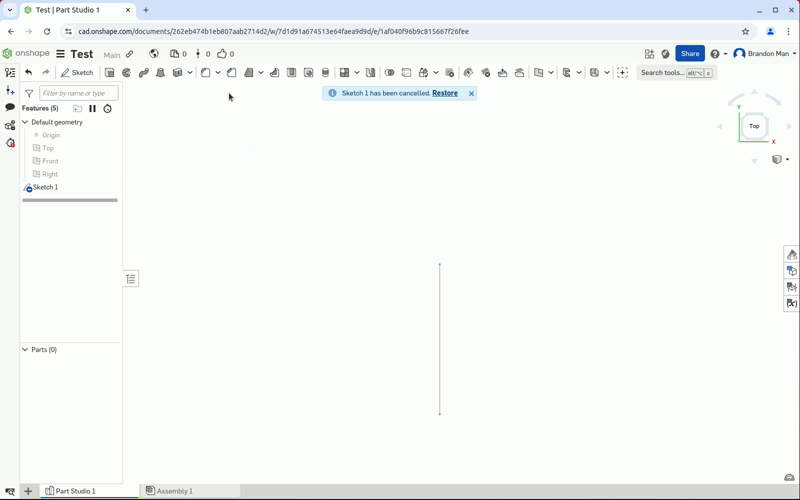
key(shift+h)
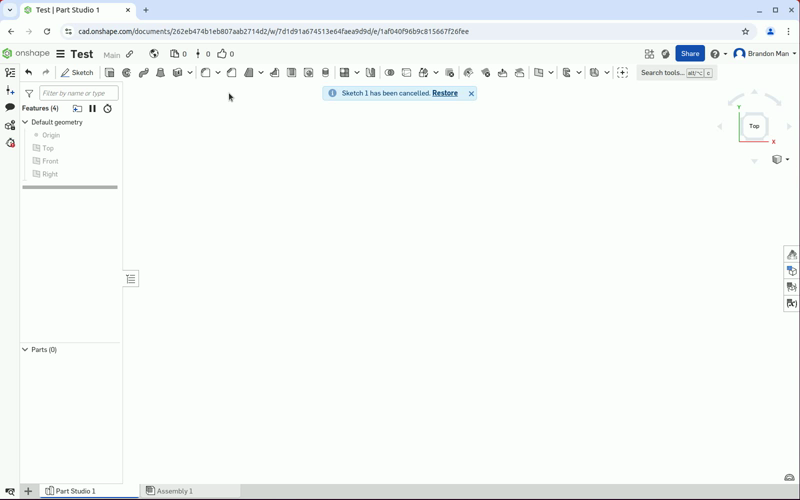
mouse_move(73, 352)
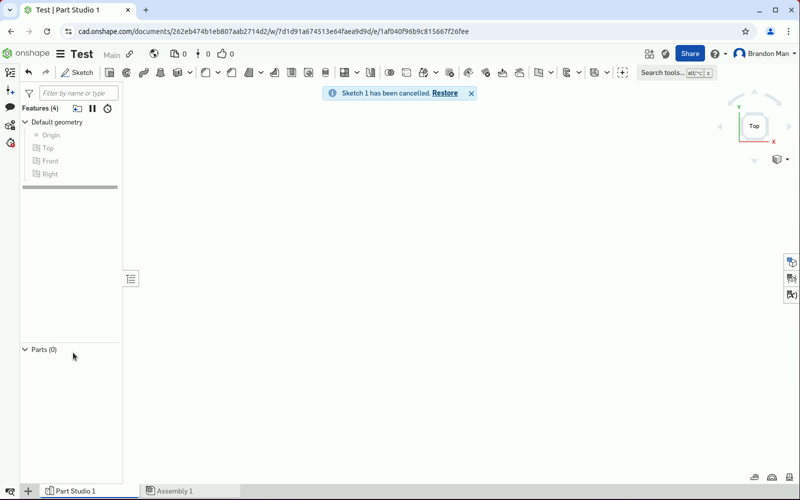
key(y)
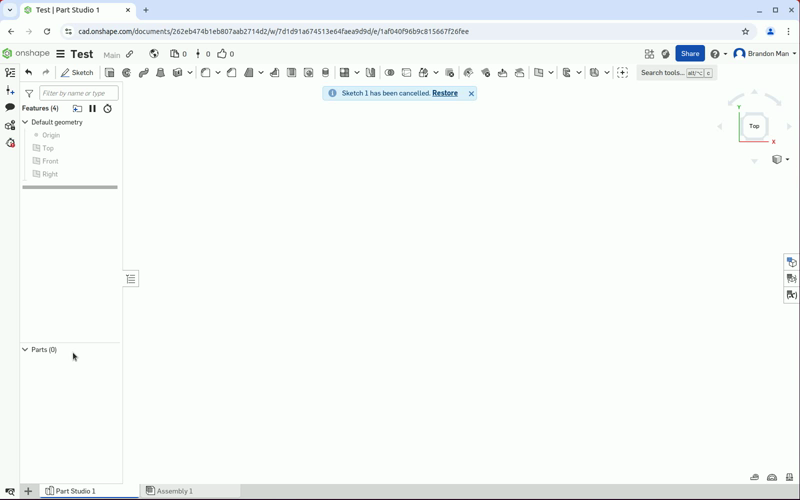
key(shift+p)
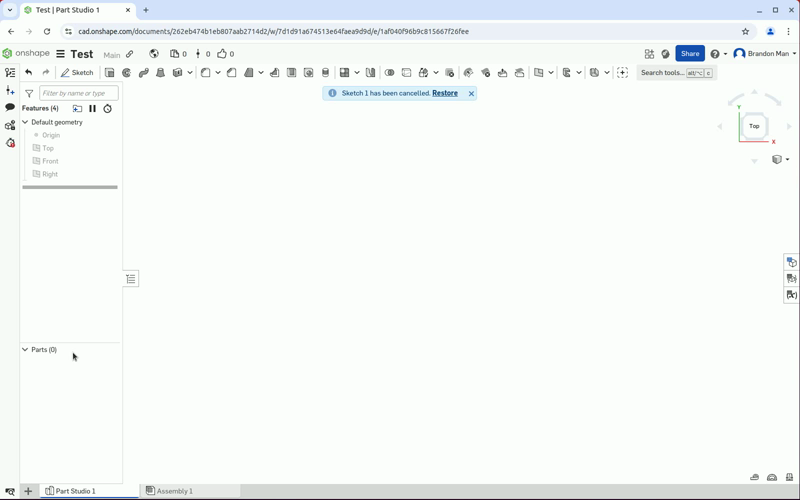
key(space)
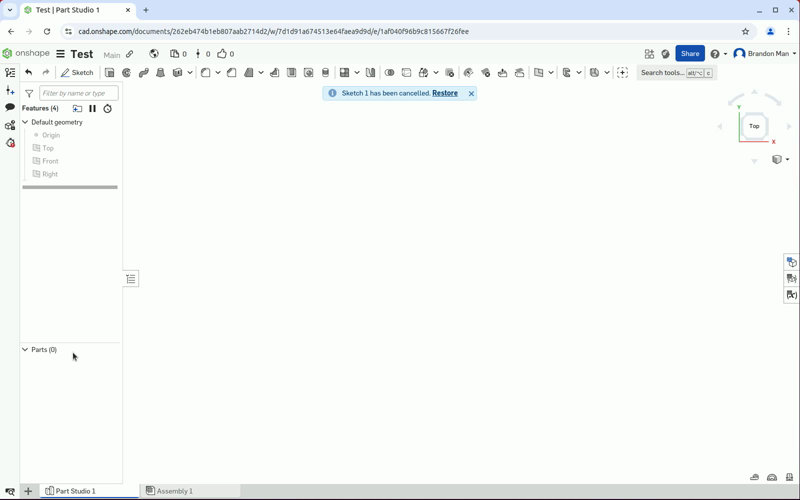
key_down(shift)
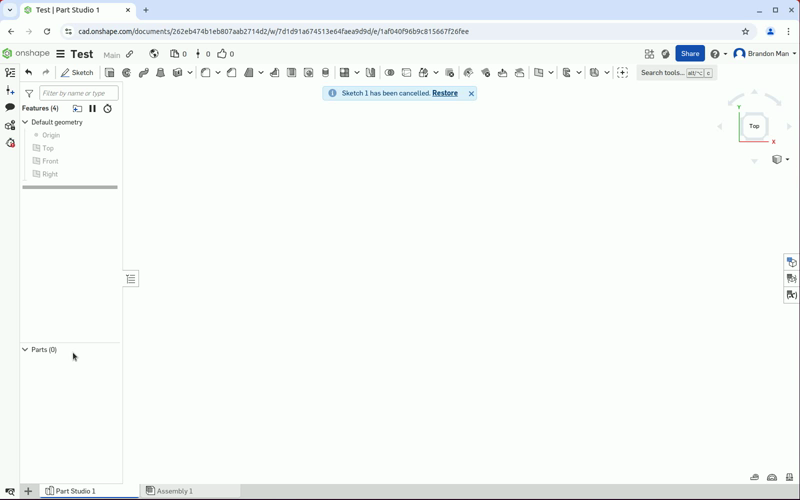
key(up)
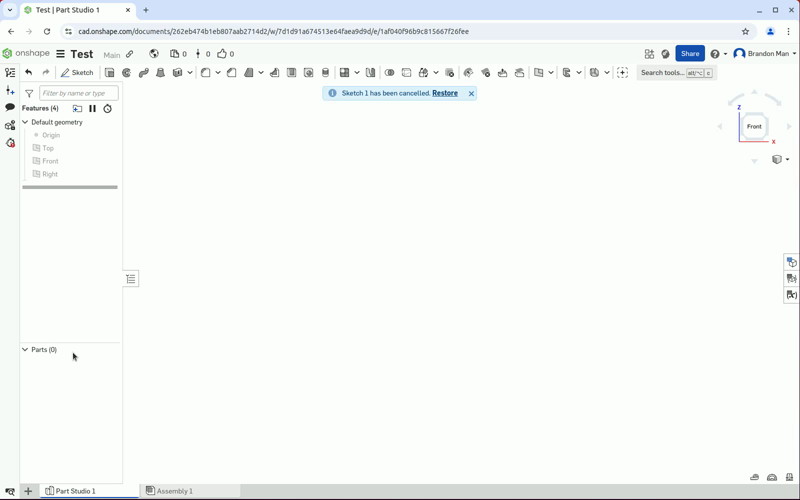
key_up(shift)
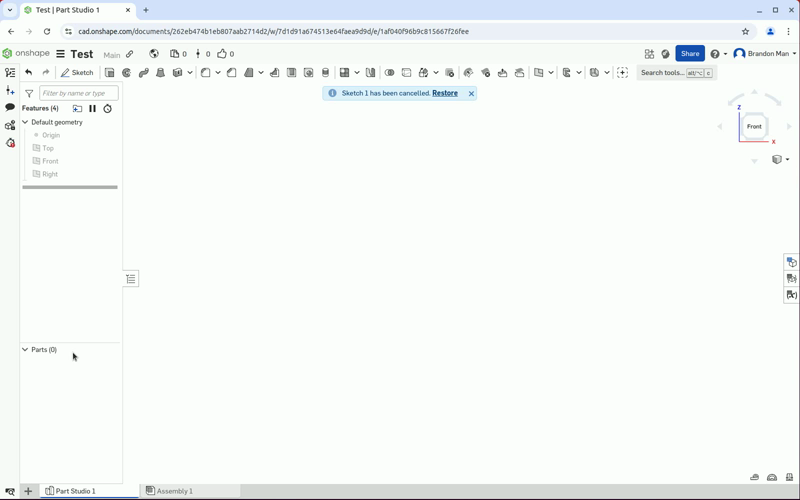
mouse_move(73, 352)
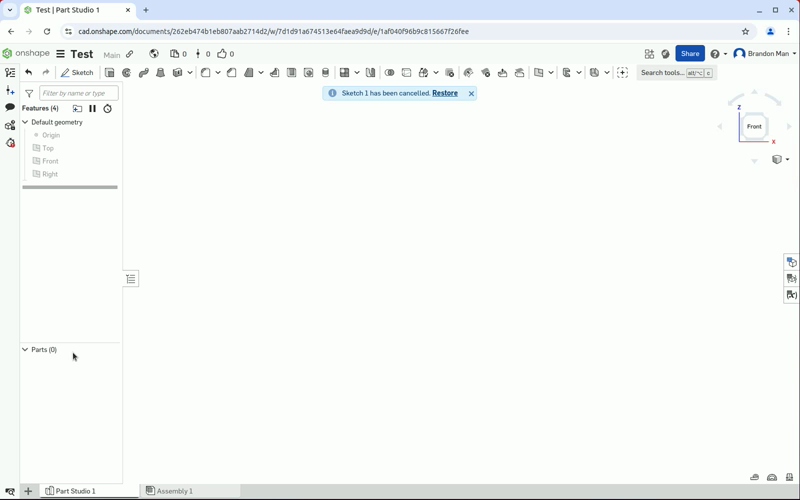
key(shift+y)
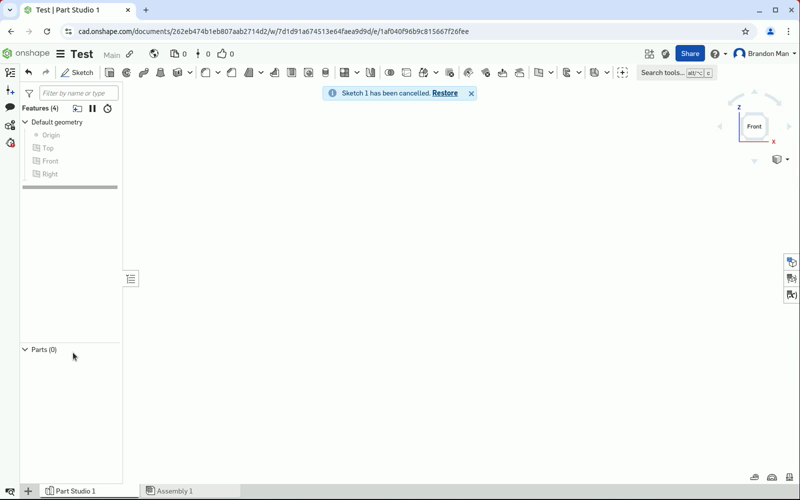
key(shift+s)
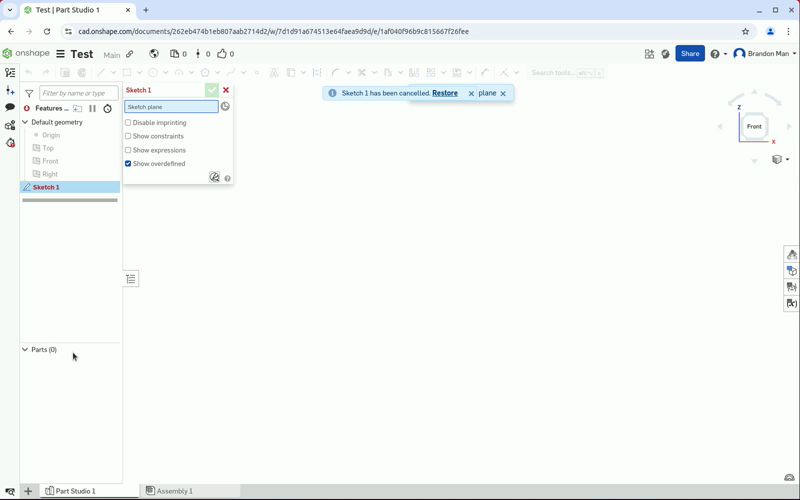
mouse_move(73, 163)
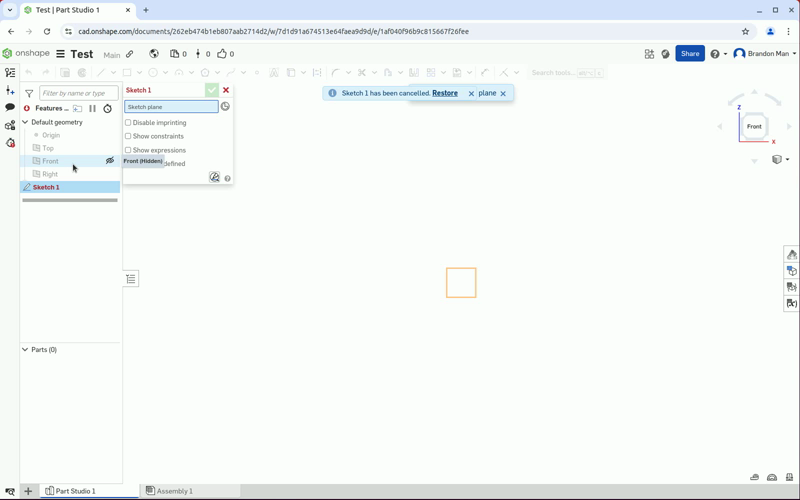
click(73, 163)
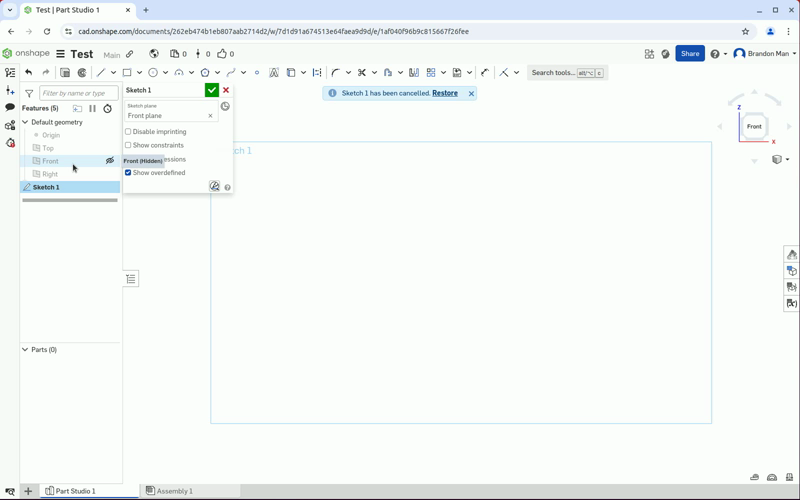
mouse_move(73, 352)
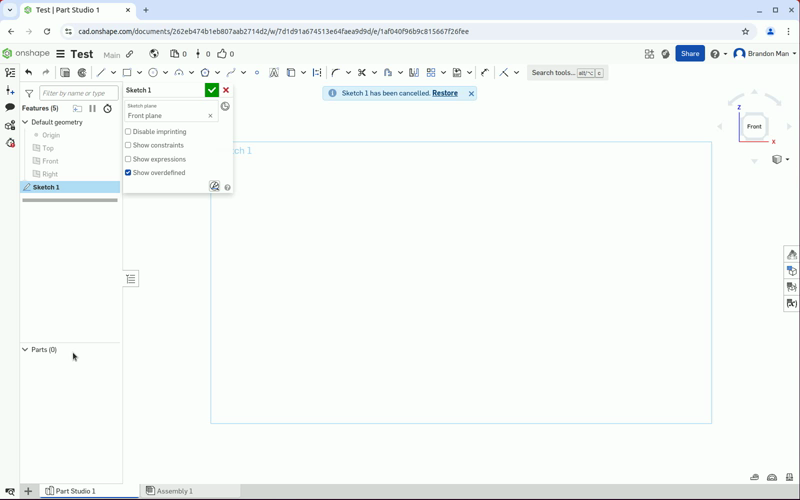
key(y)
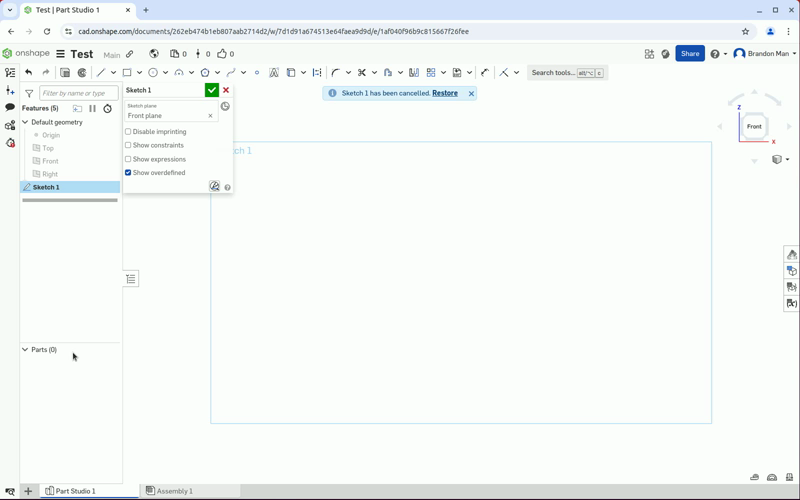
key(l)
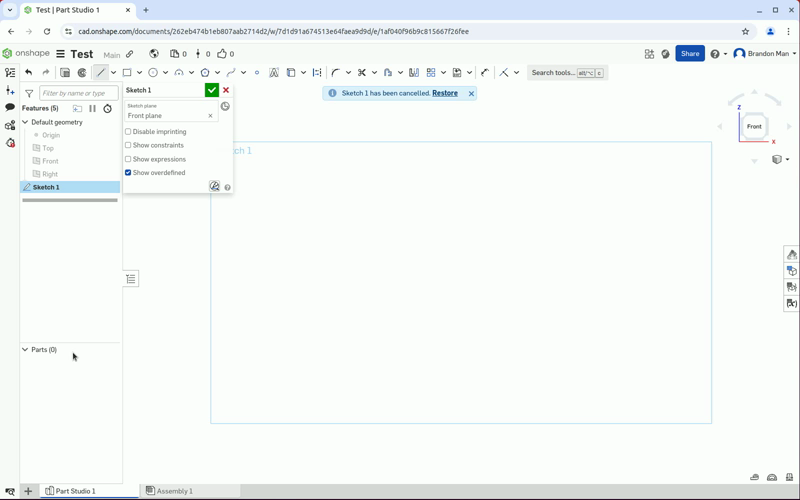
key_down(shift)
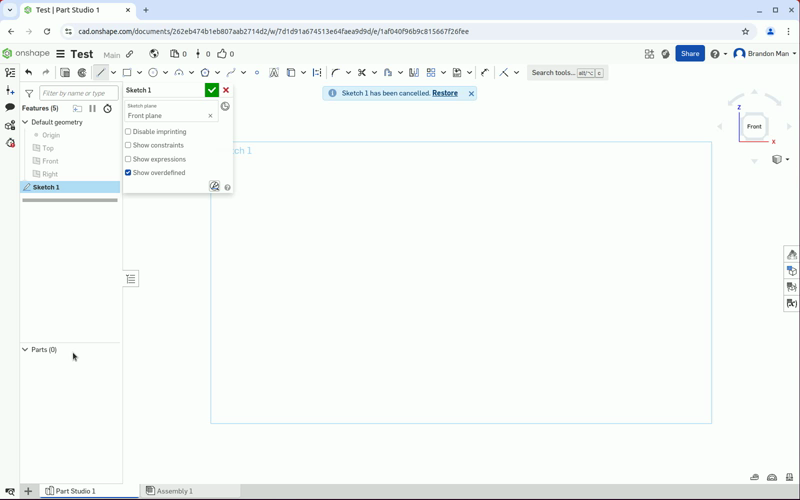
mouse_move(348, 308)
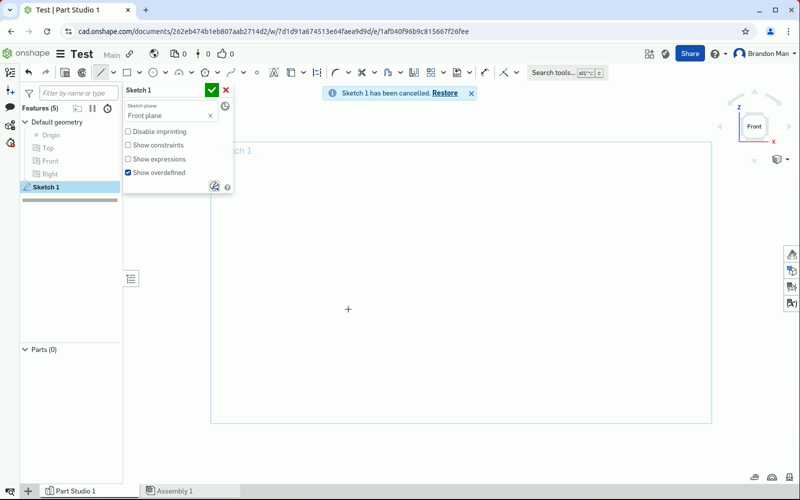
click(348, 308)
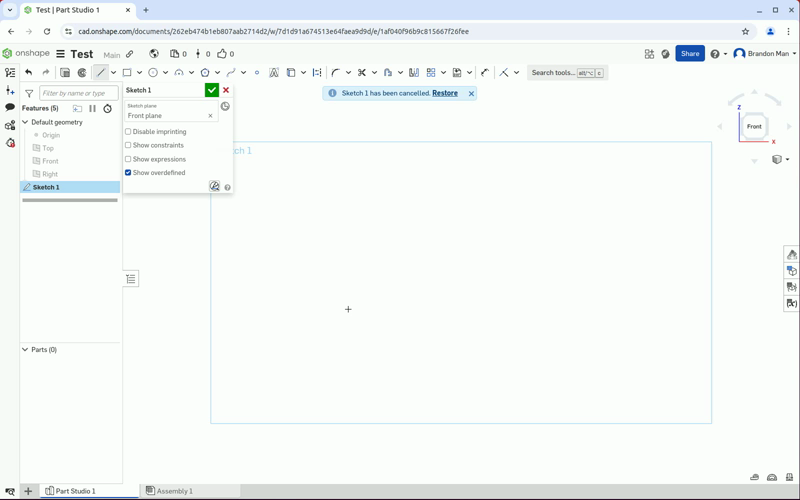
key_up(shift)
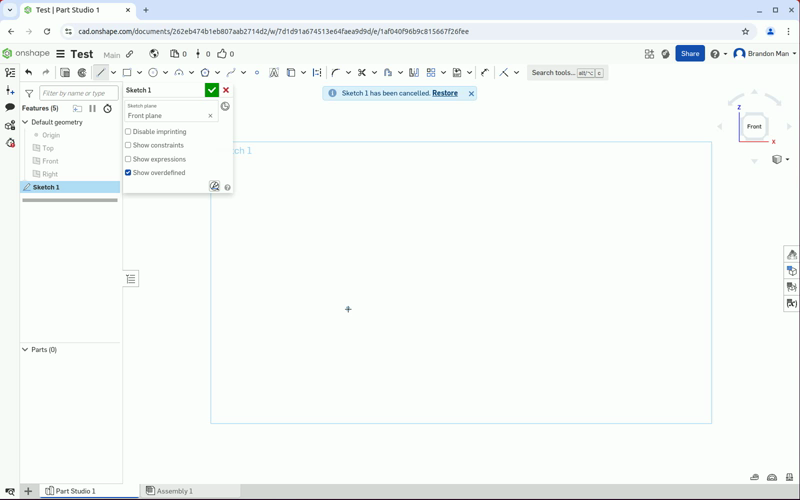
key_down(shift)
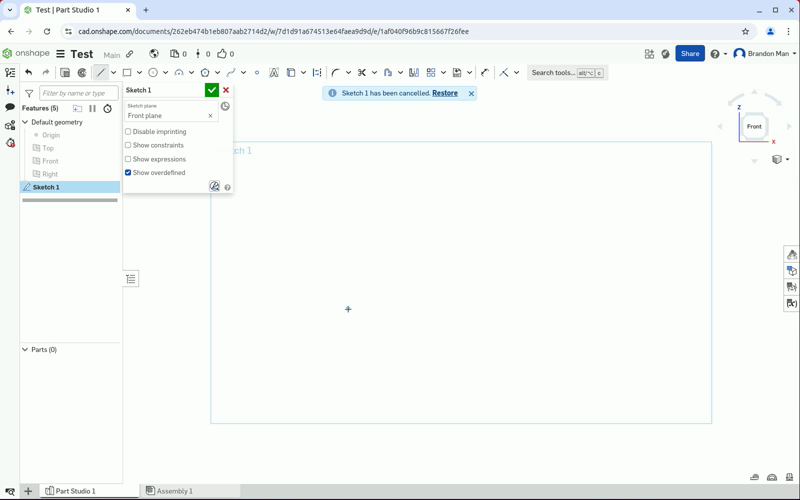
mouse_move(567, 308)
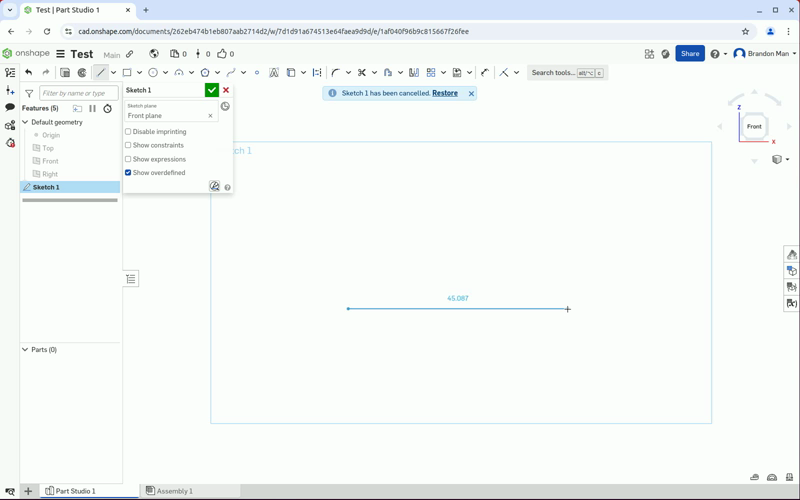
click(567, 308)
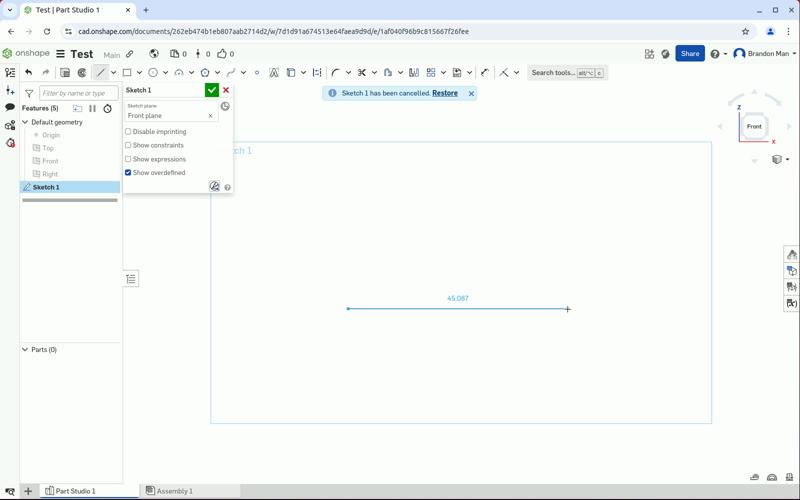
key_up(shift)
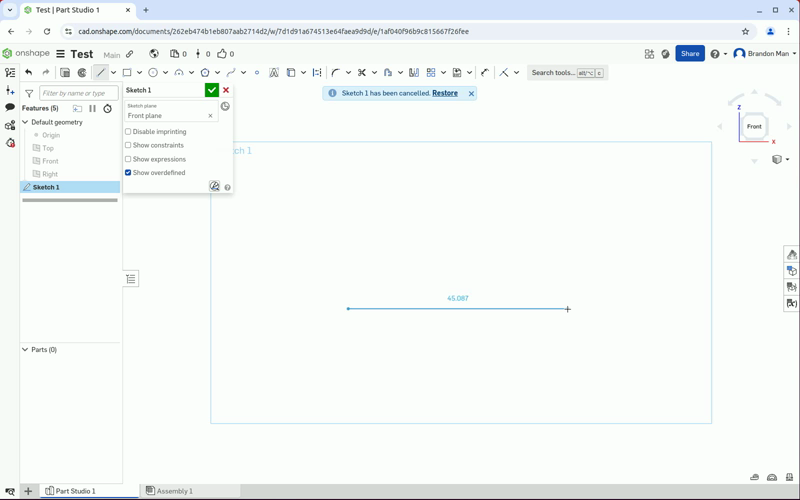
key_down(shift)
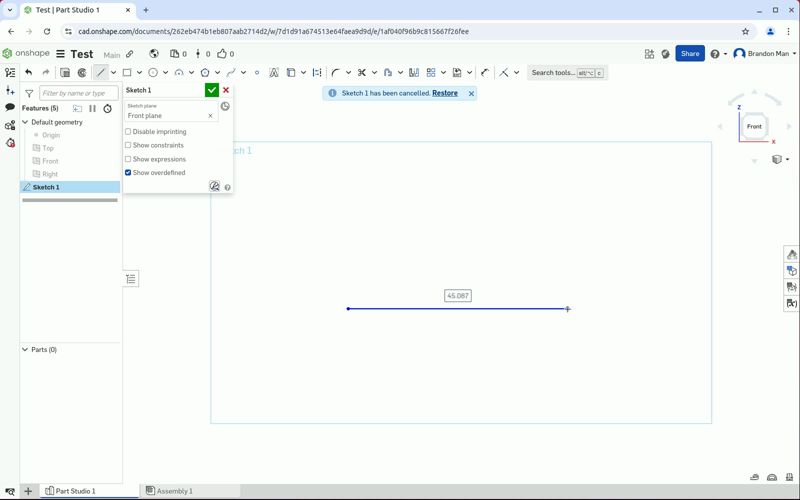
mouse_move(589, 308)
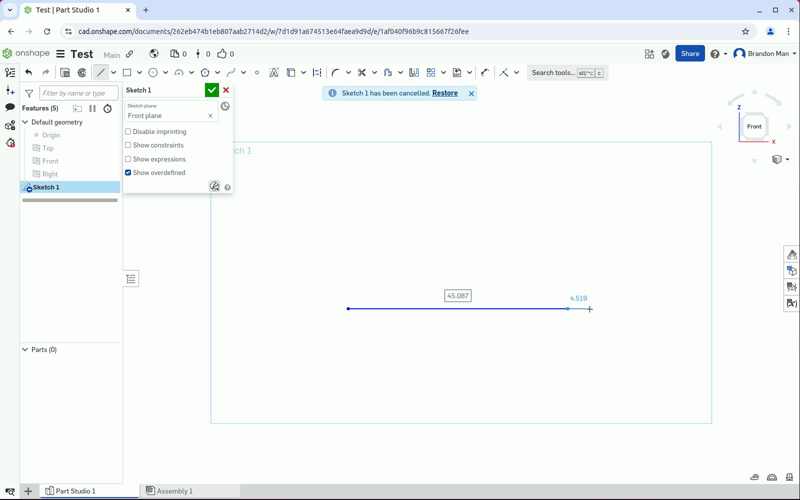
mouse_move(567, 285)
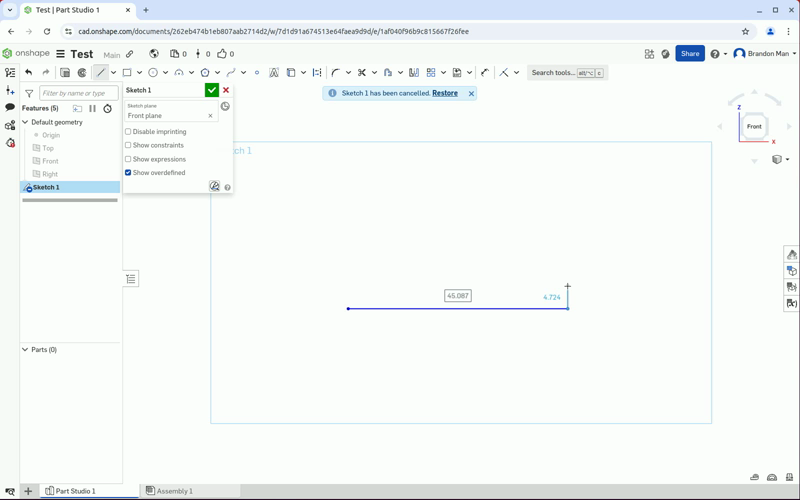
click(567, 285)
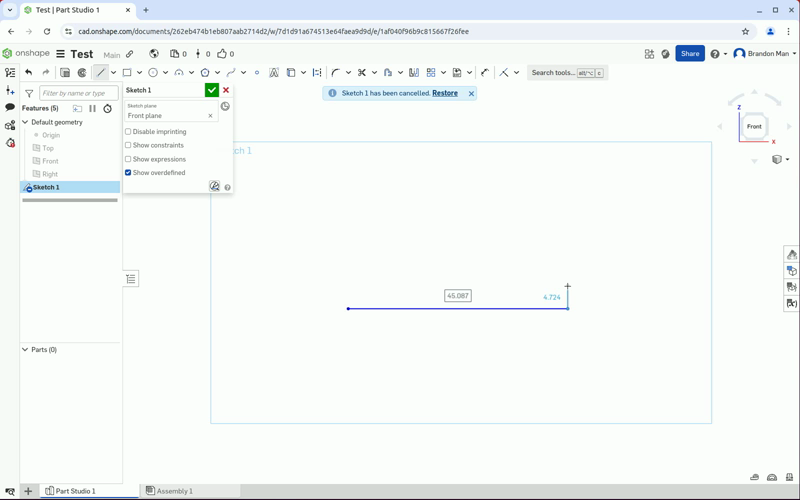
key_up(shift)
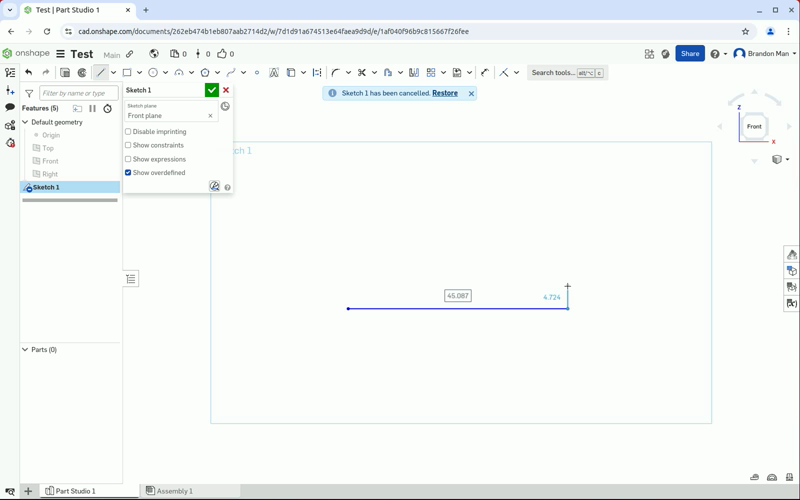
key_down(shift)
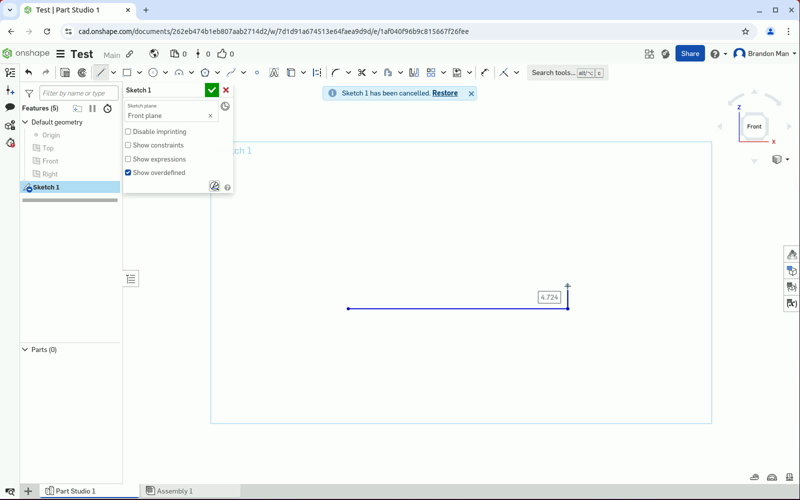
mouse_move(589, 285)
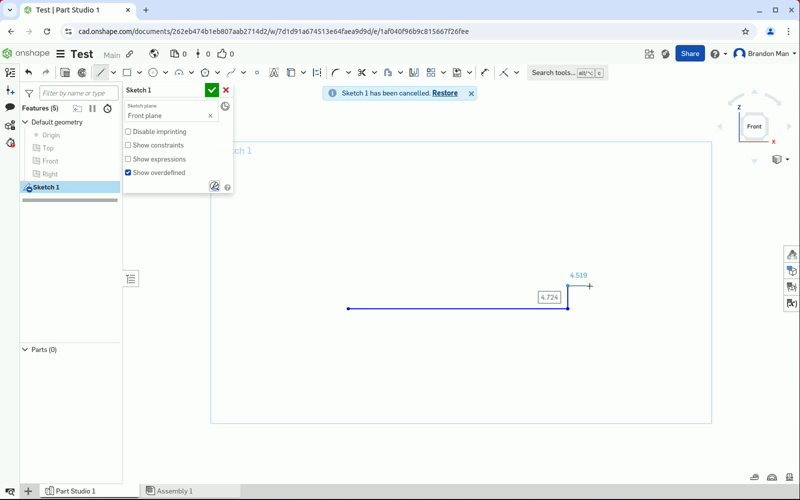
mouse_move(546, 285)
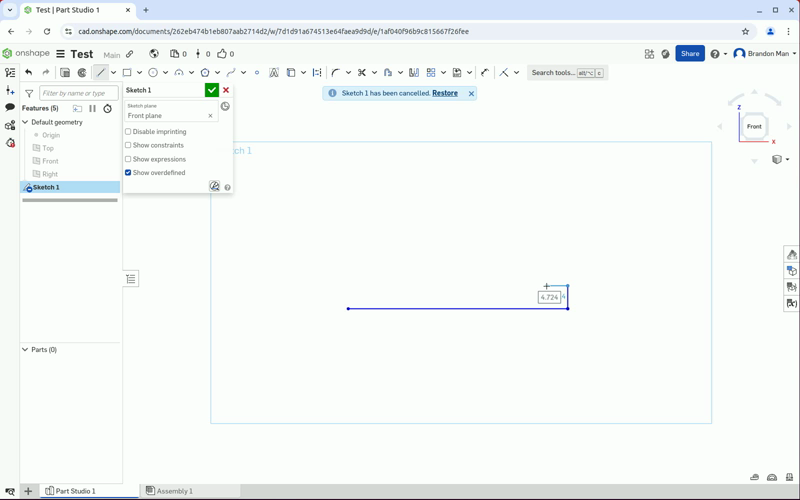
click(546, 285)
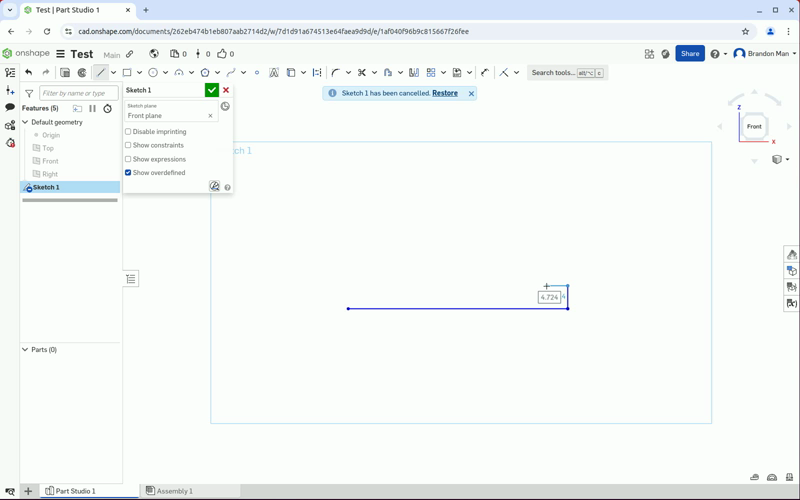
key_up(shift)
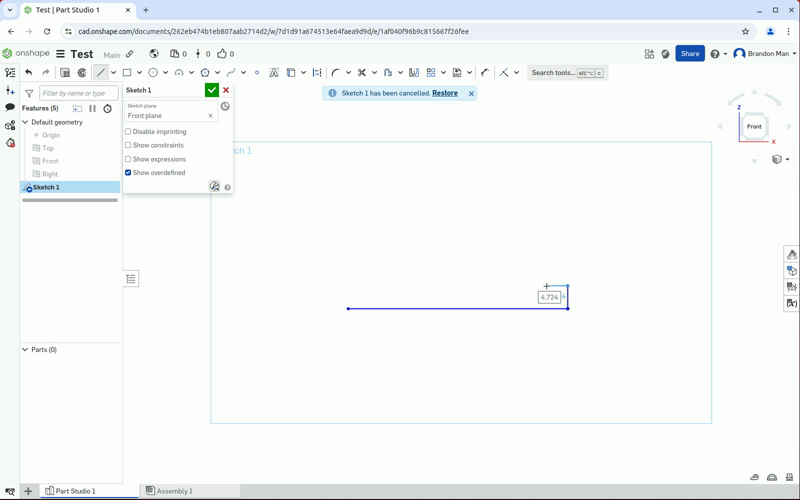
key_down(shift)
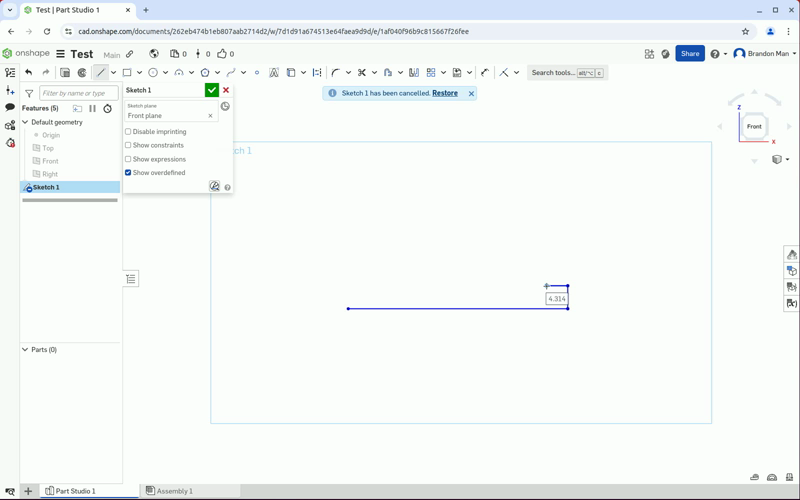
mouse_move(576, 285)
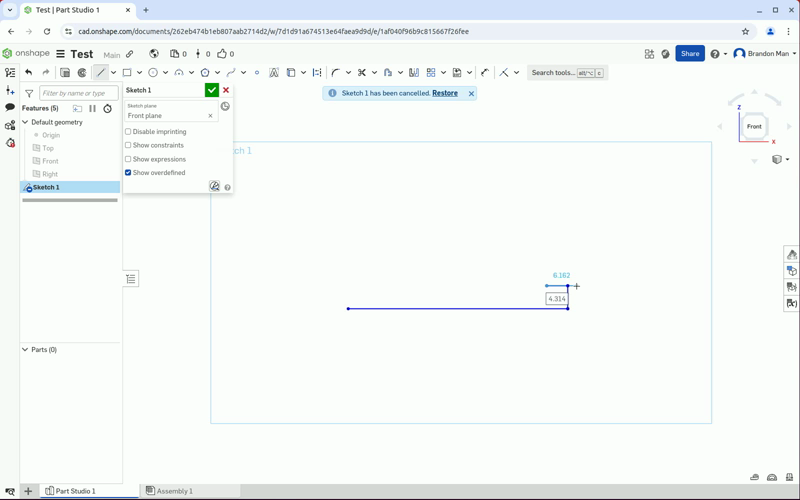
mouse_move(546, 283)
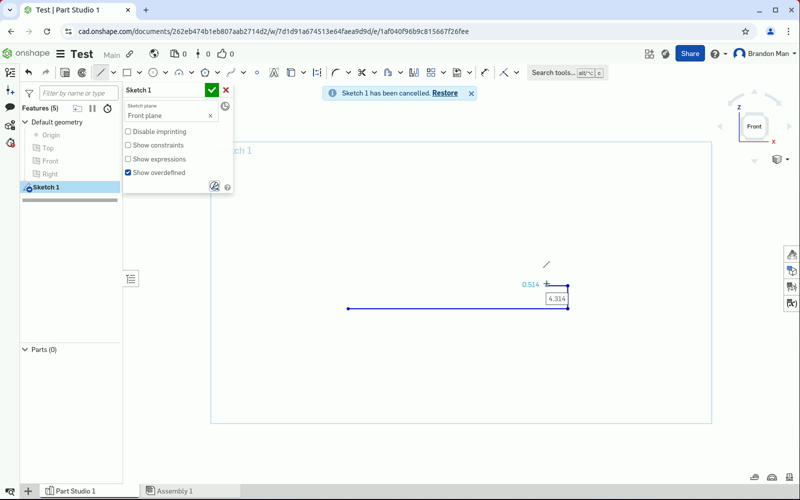
scroll(6)
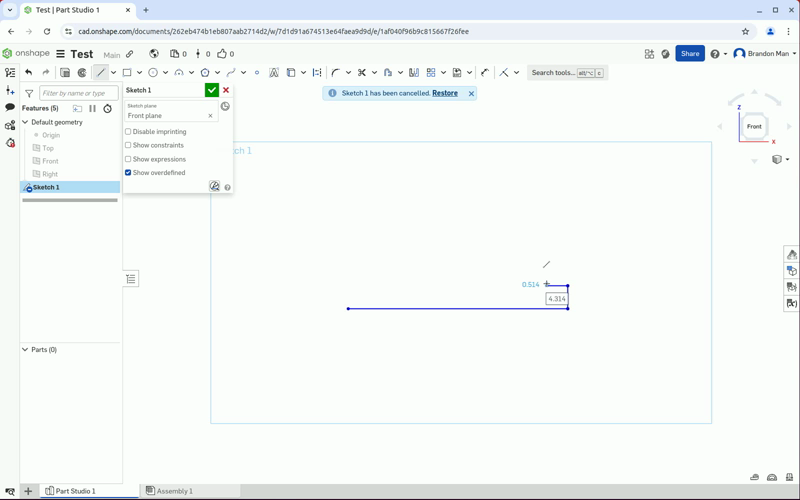
scroll(6)
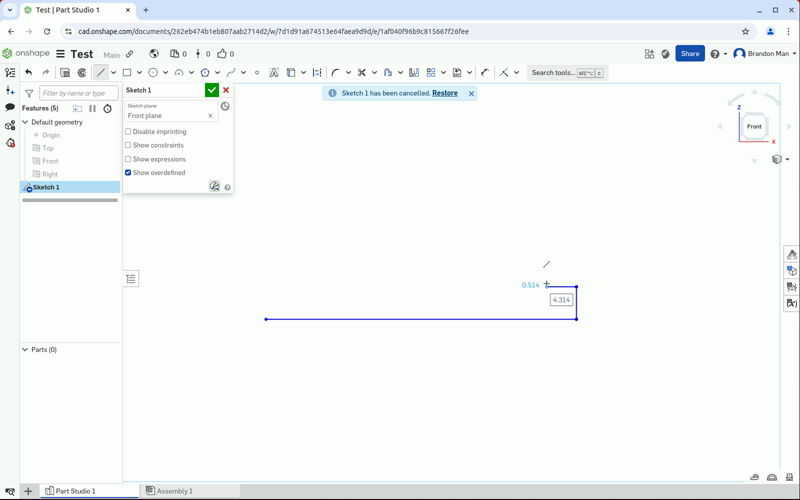
scroll(6)
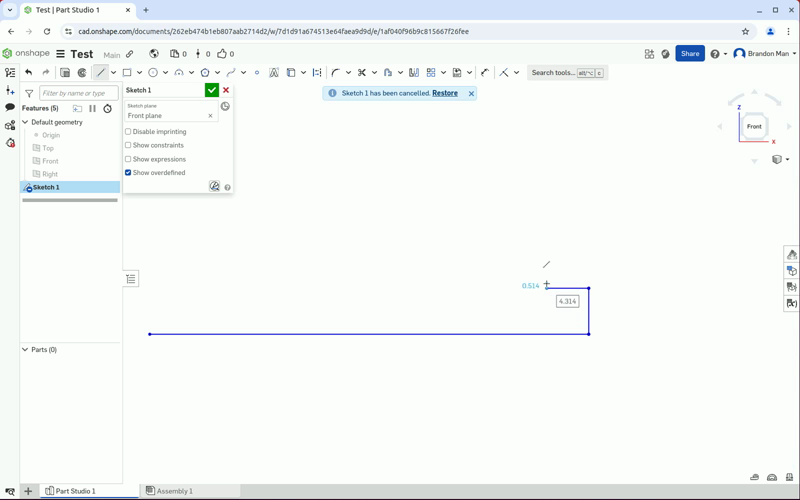
scroll(6)
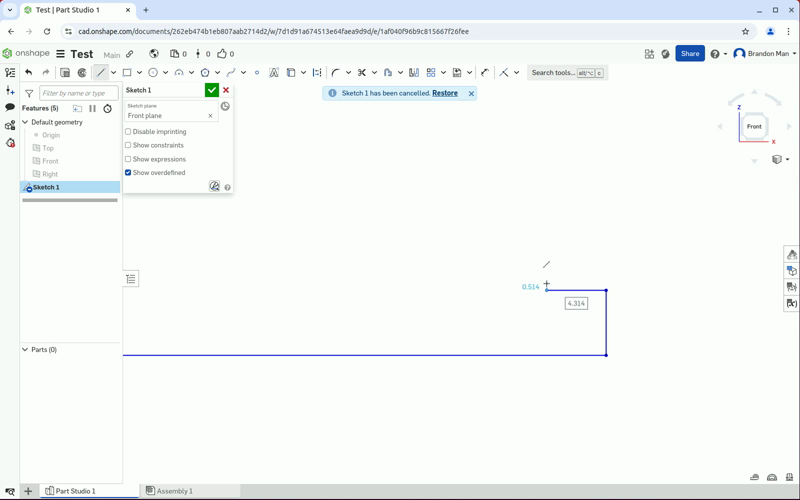
scroll(6)
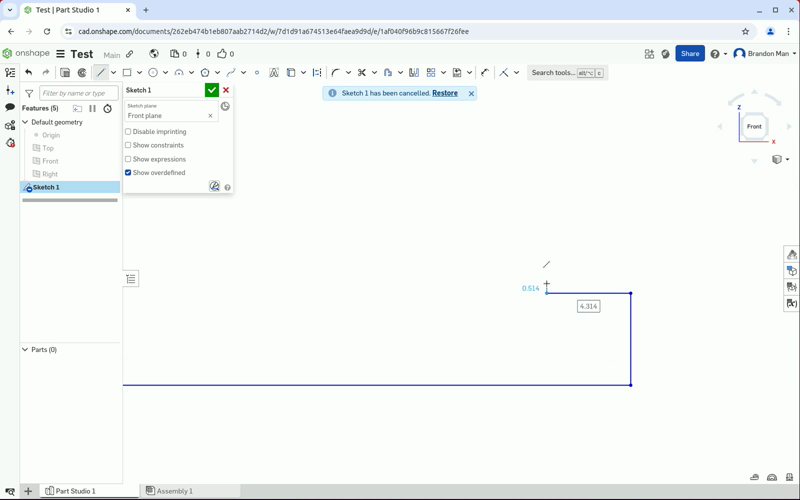
scroll(6)
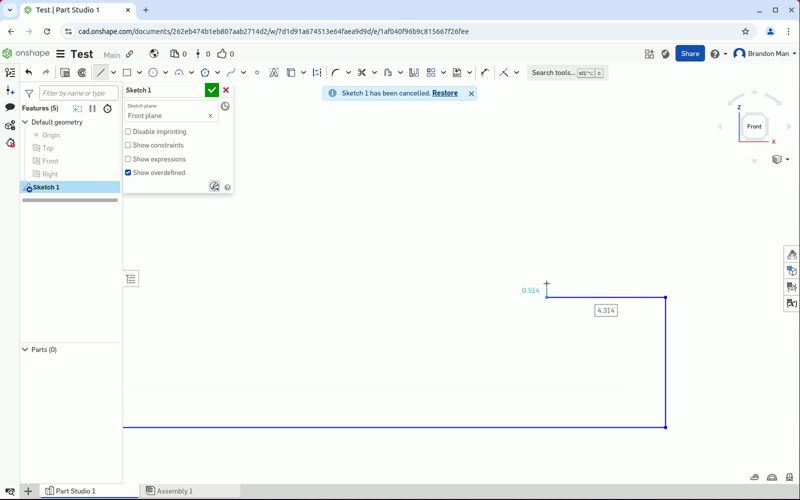
scroll(6)
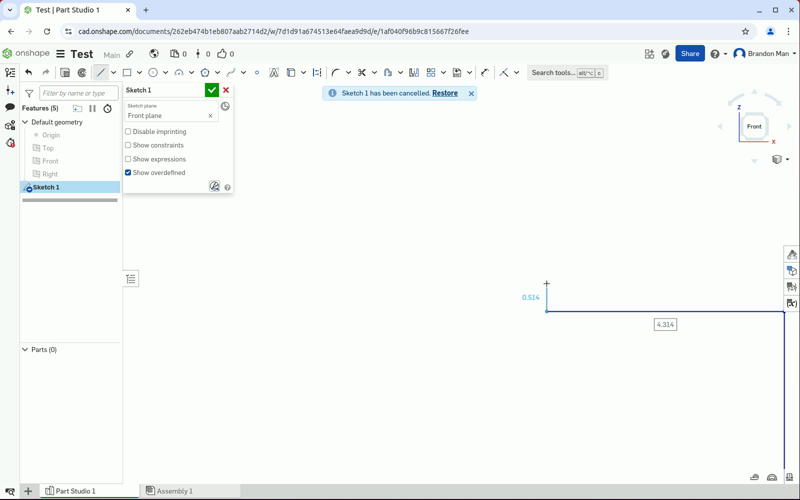
click(546, 283)
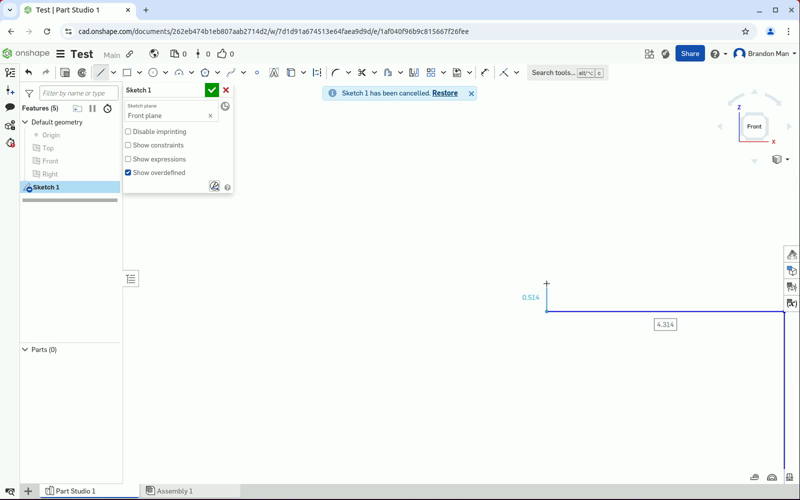
scroll(-6)
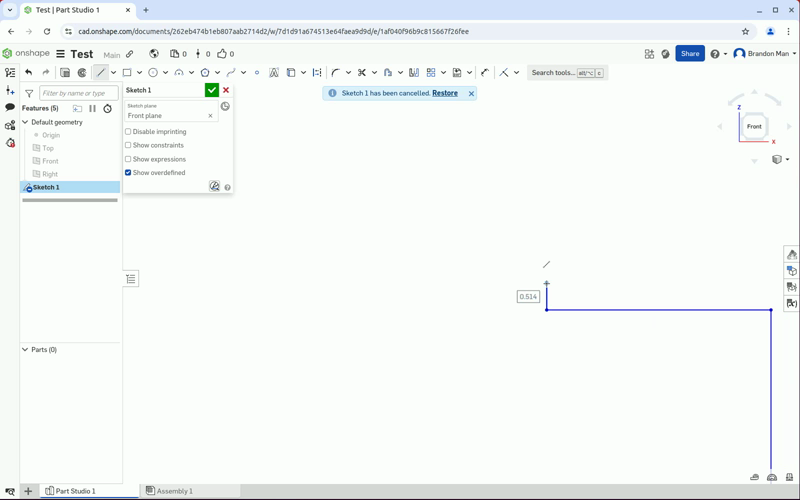
scroll(-6)
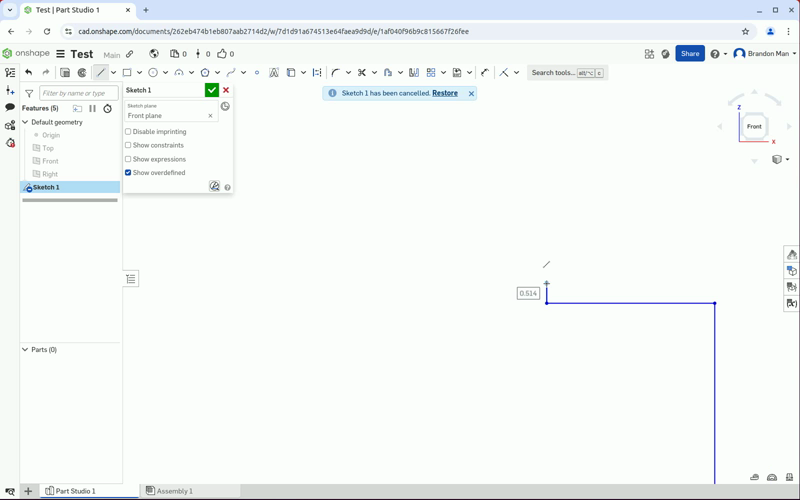
scroll(-6)
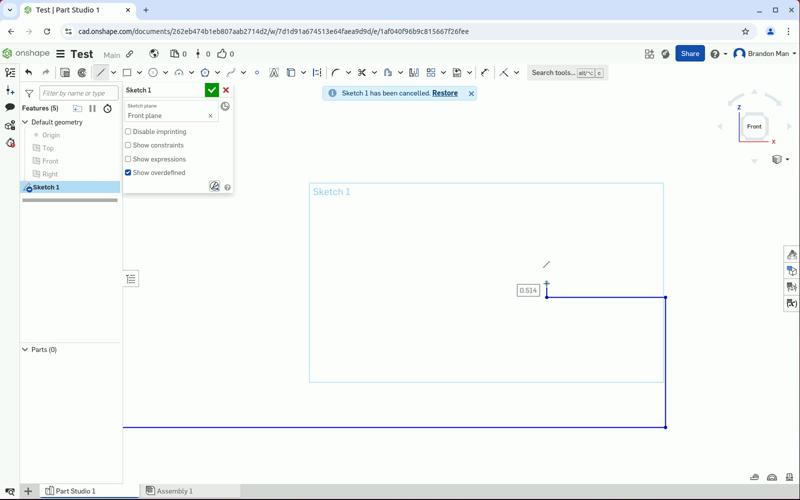
scroll(-6)
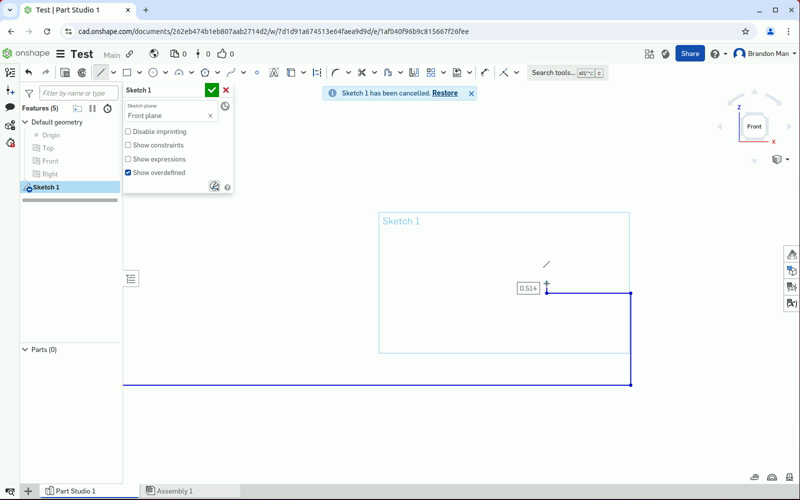
scroll(-6)
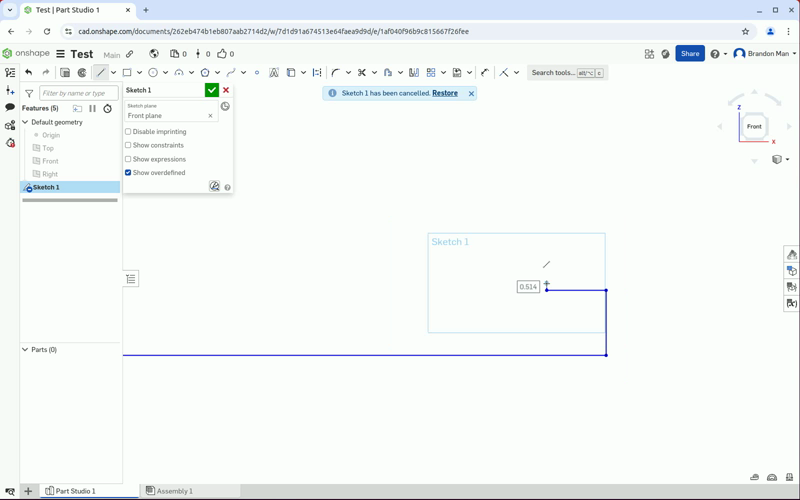
scroll(-6)
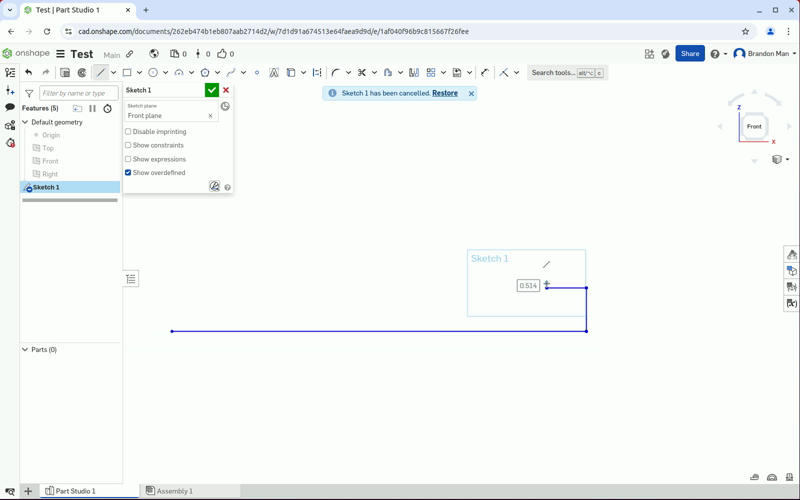
scroll(-6)
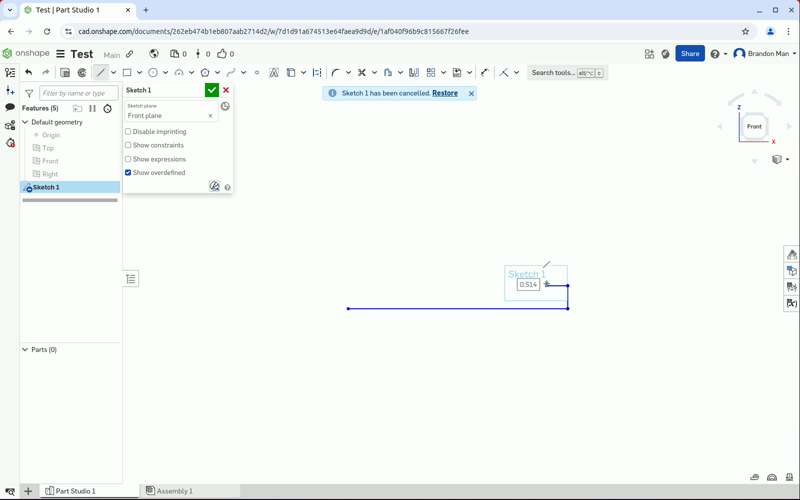
key_up(shift)
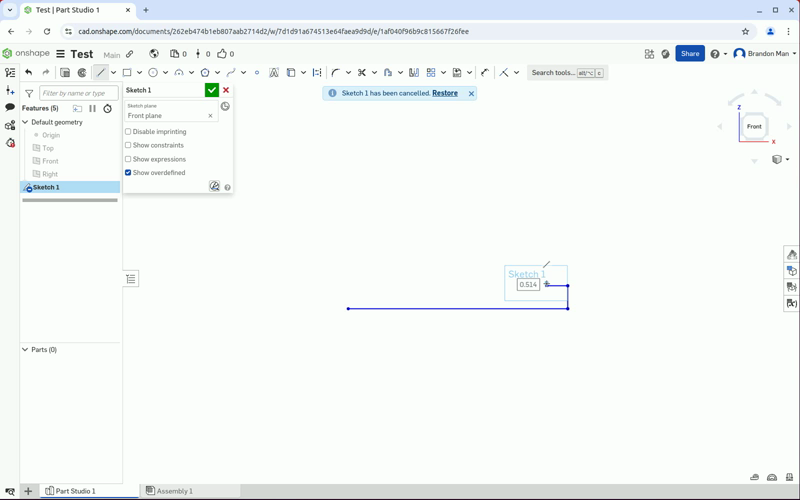
key_down(shift)
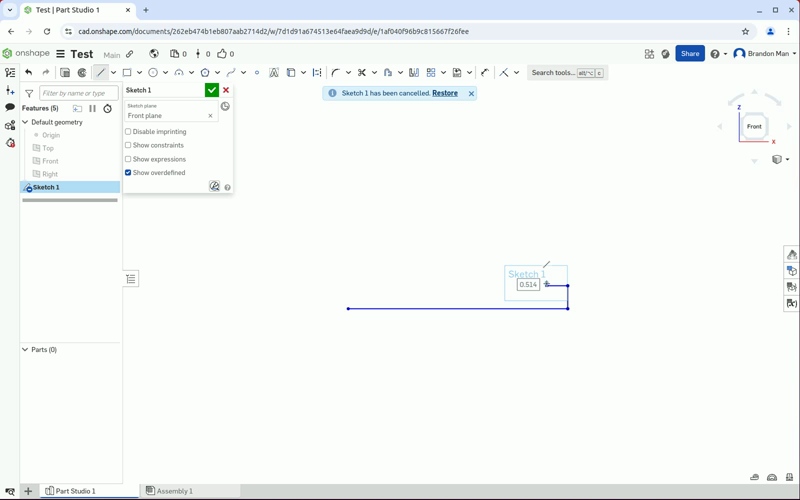
mouse_move(348, 283)
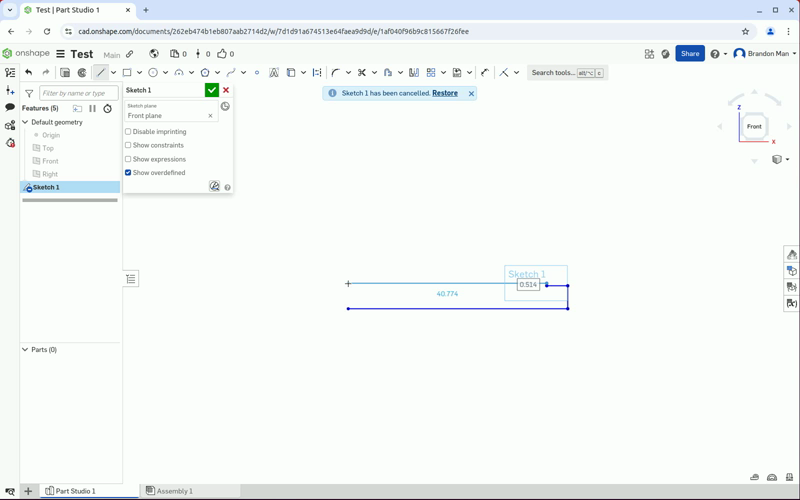
click(348, 283)
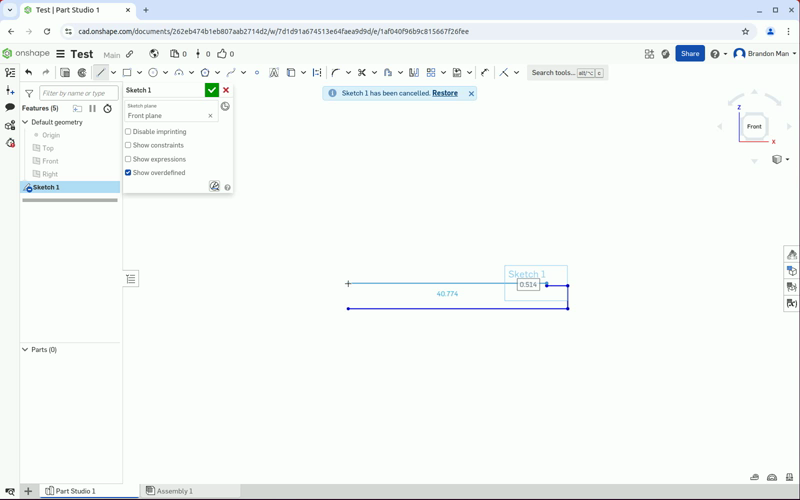
key_up(shift)
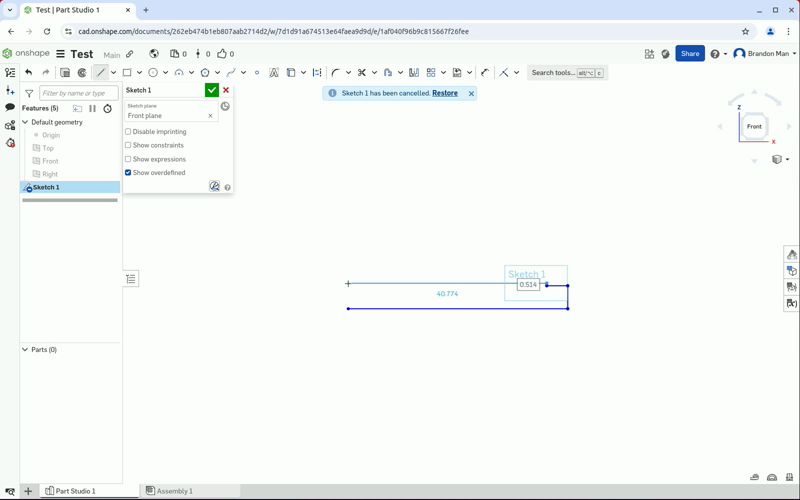
mouse_move(378, 283)
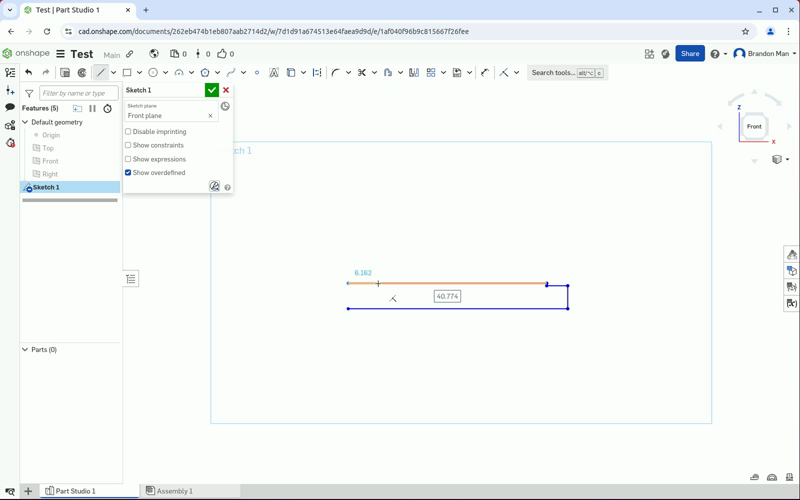
key_down(shift)
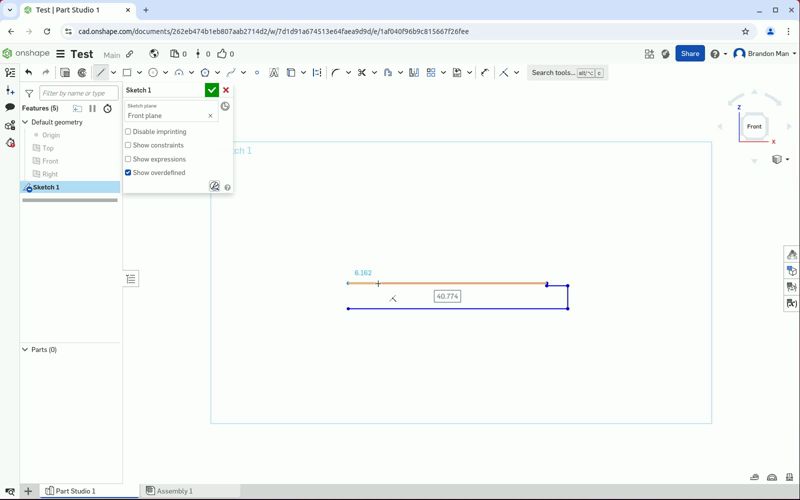
mouse_move(348, 308)
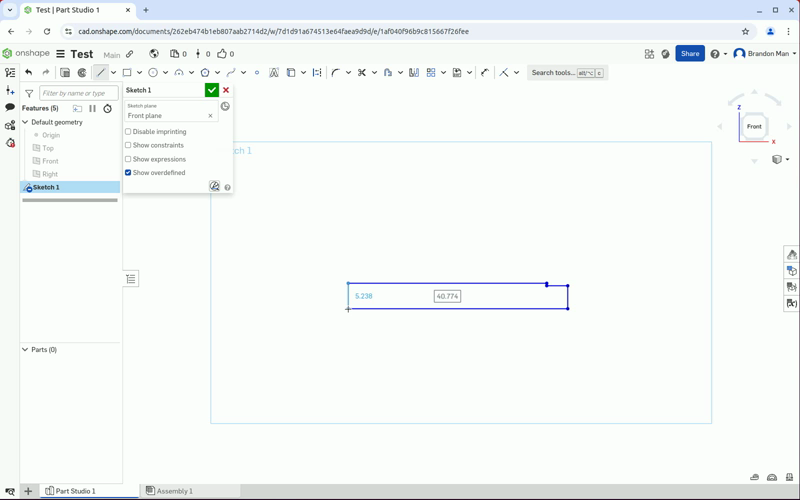
key_up(shift)
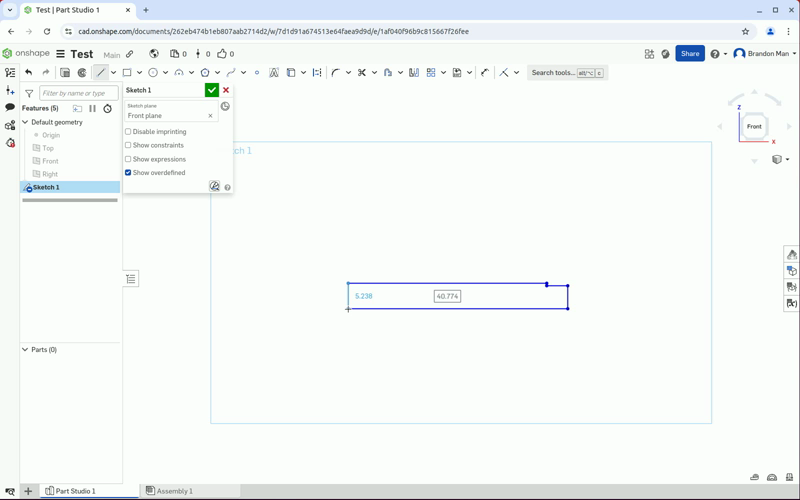
click(348, 308)
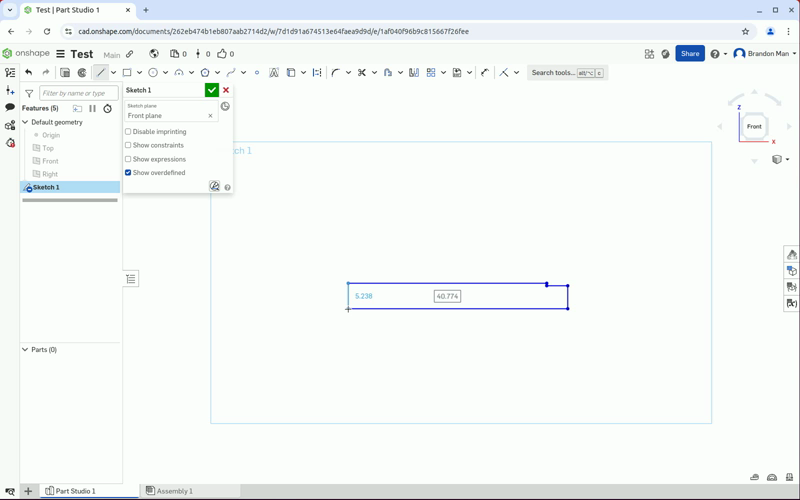
key(esc)
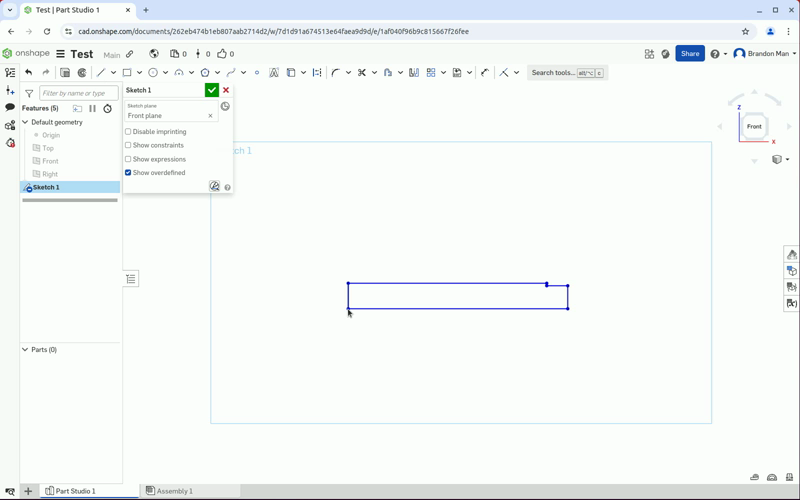
mouse_move(490, 301)
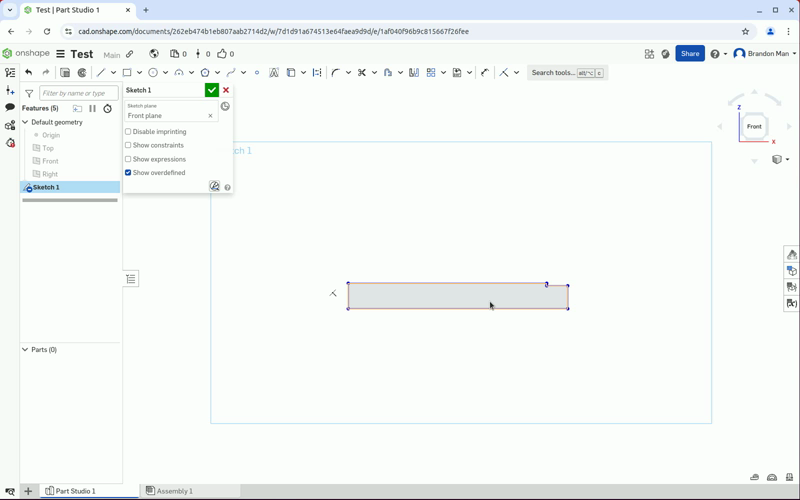
click(490, 301)
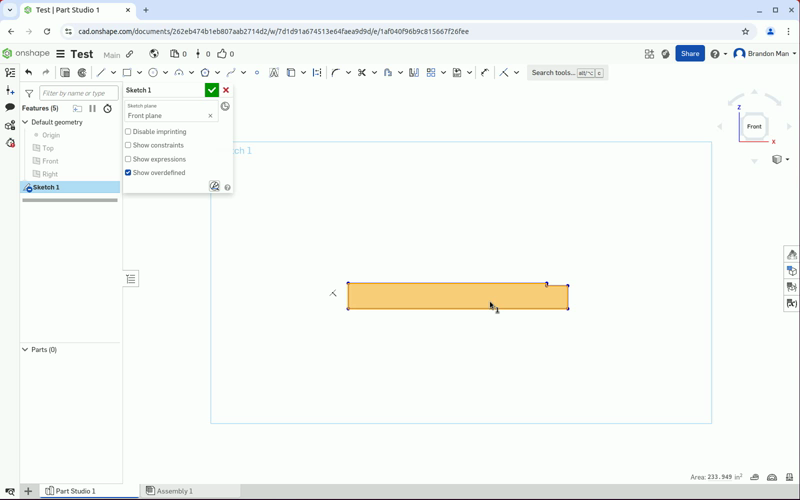
mouse_move(73, 352)
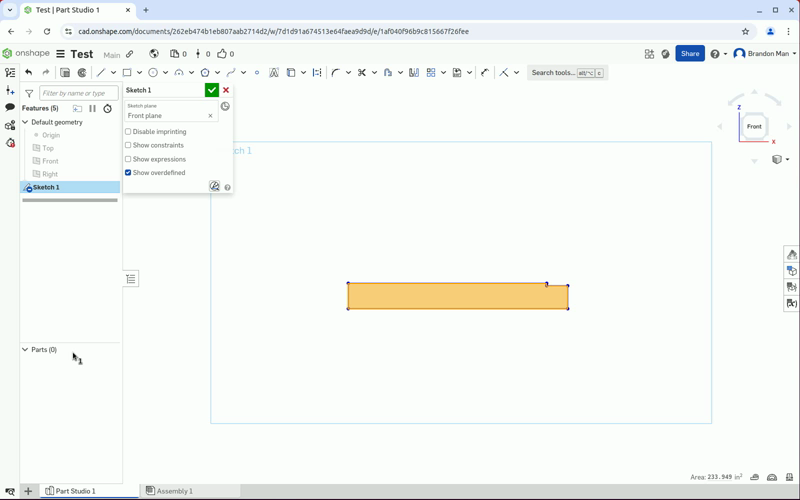
key(shift+y)
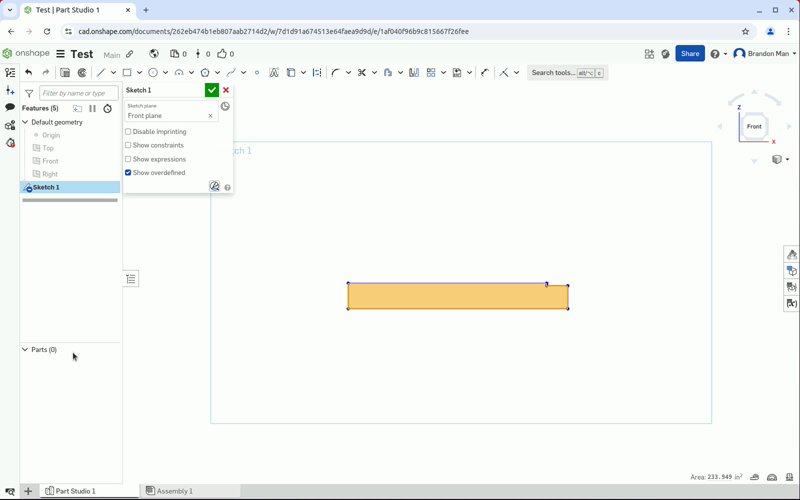
key(shift+e)
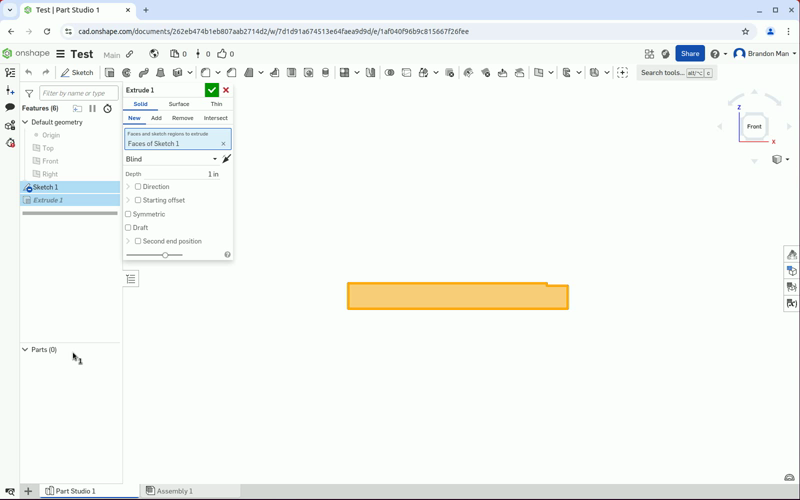
mouse_move(143, 106)
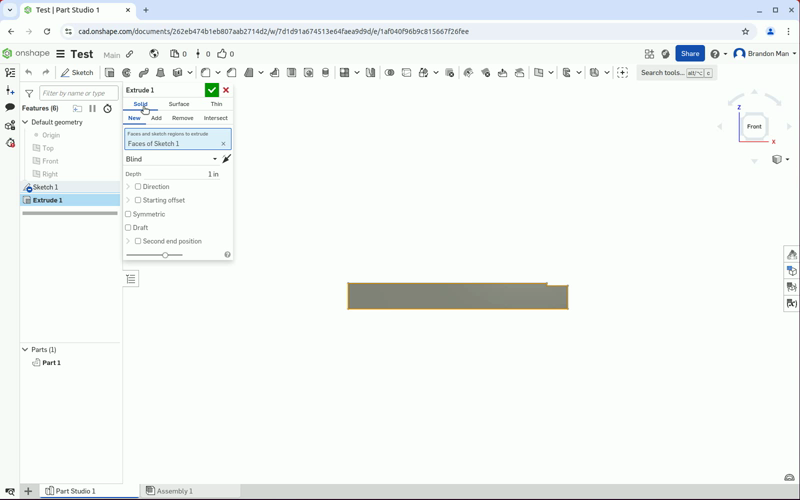
click(143, 106)
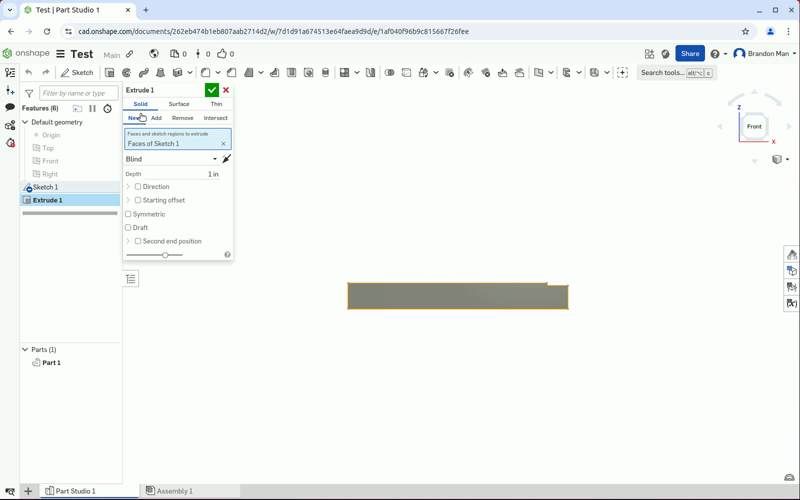
mouse_move(137, 120)
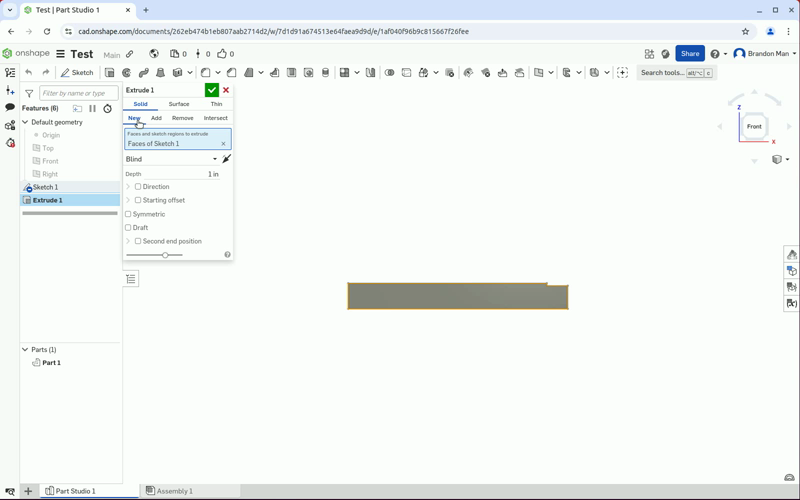
click(137, 120)
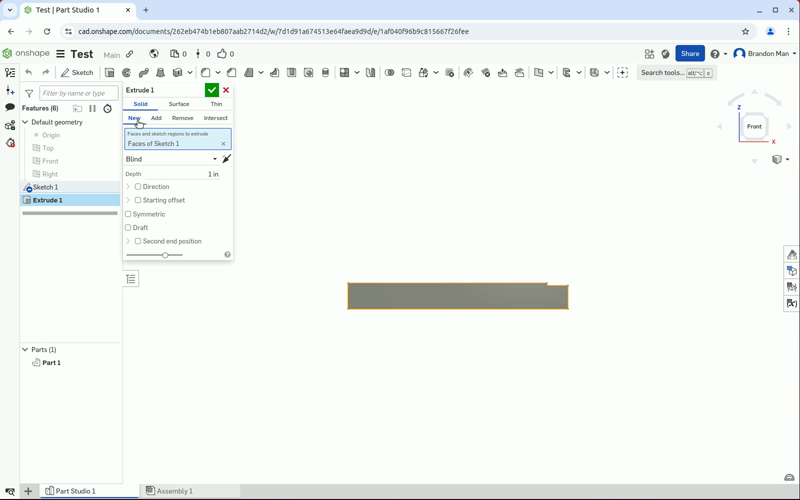
key(tab, 4)
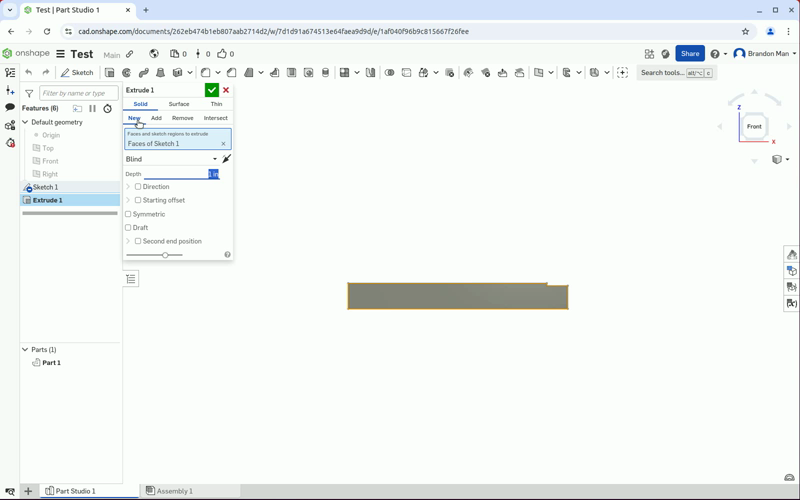
text(7.221)
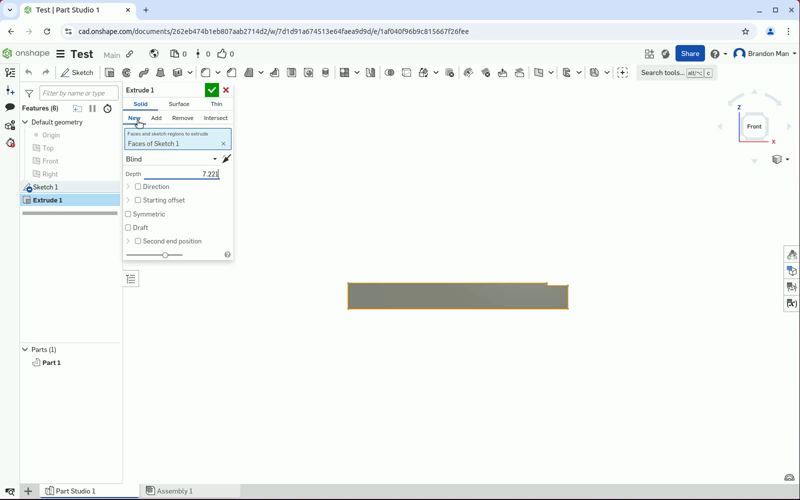
key(enter)
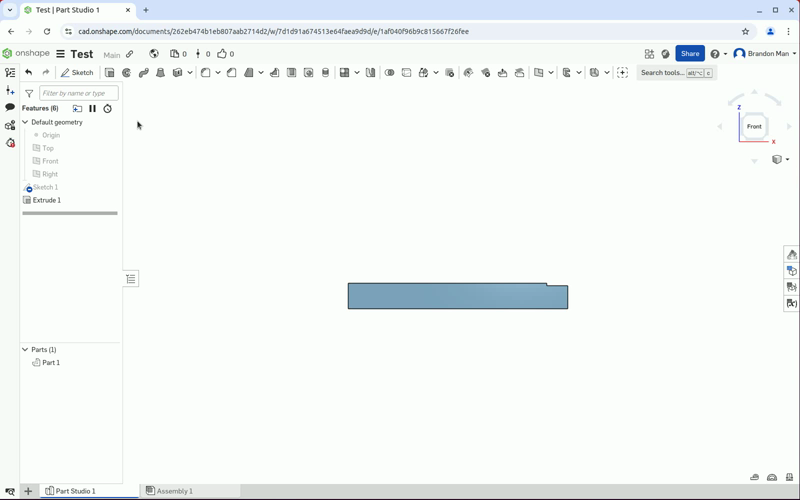
key(shift+h)
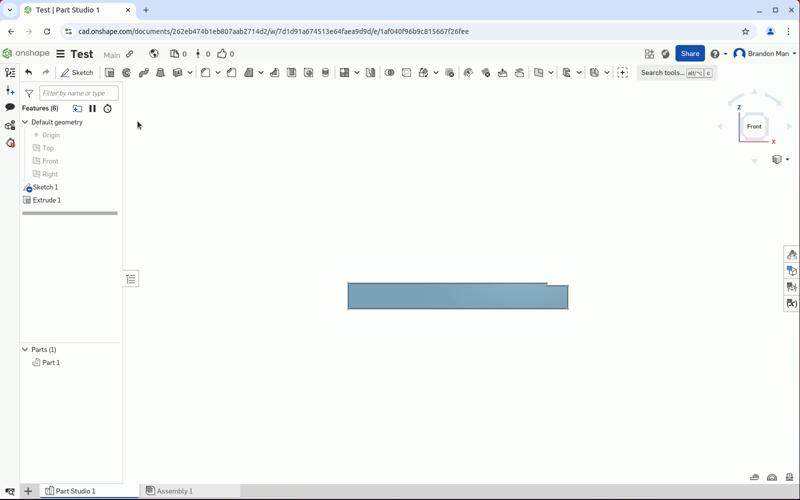
key(shift+h)
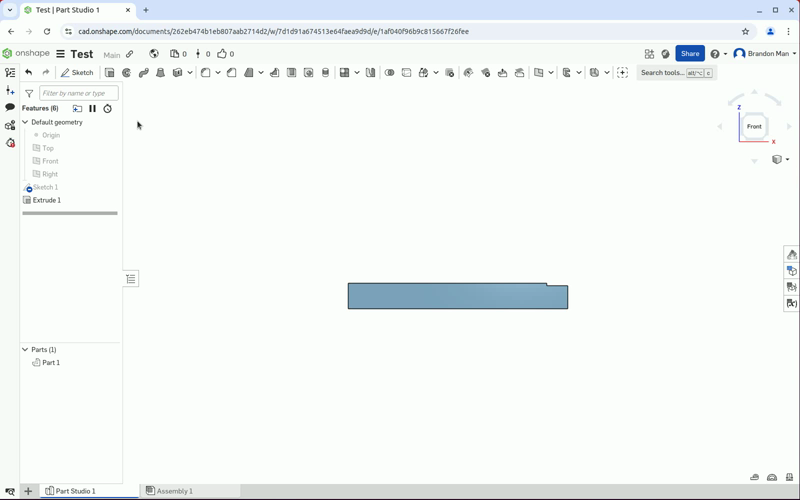
mouse_move(73, 189)
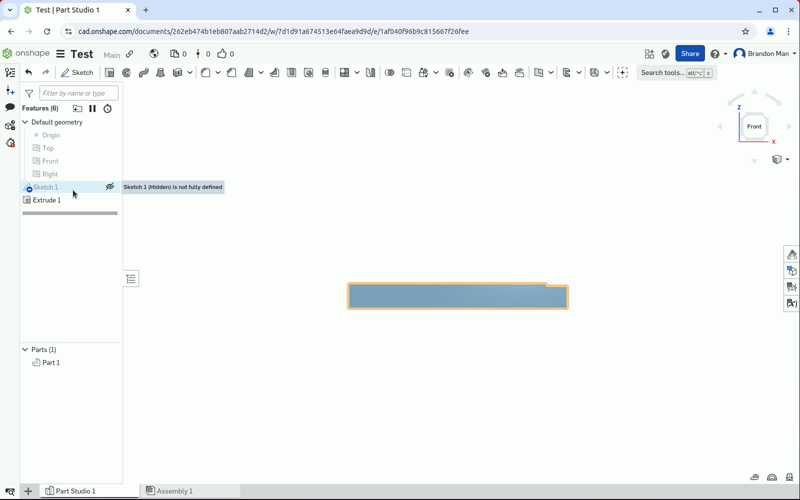
click(73, 189)
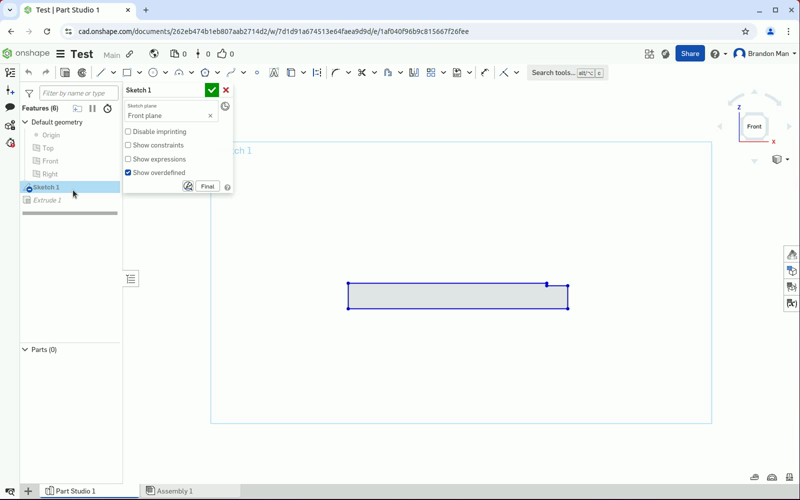
mouse_move(229, 92)
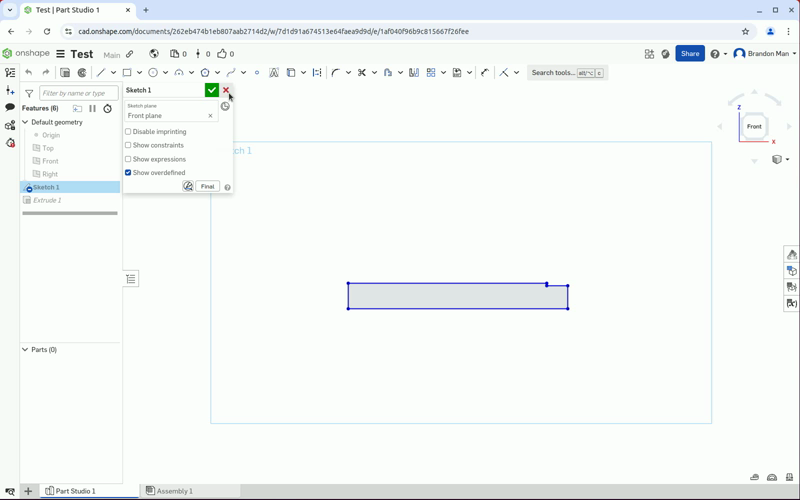
click(229, 92)
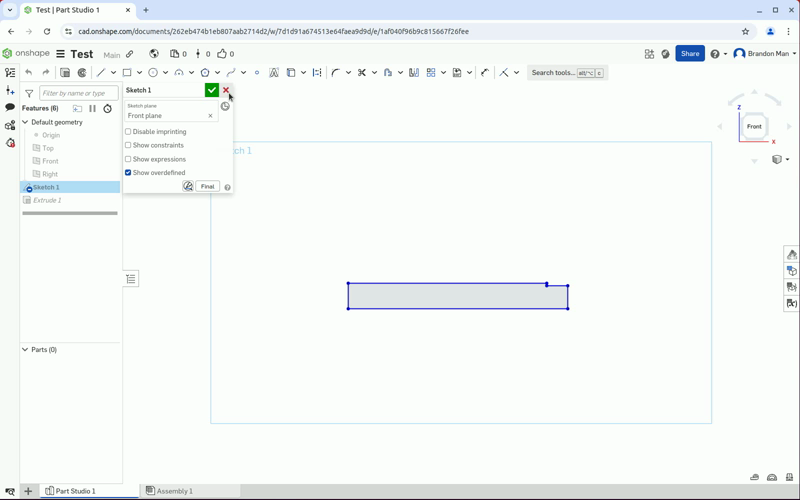
key(shift+s)
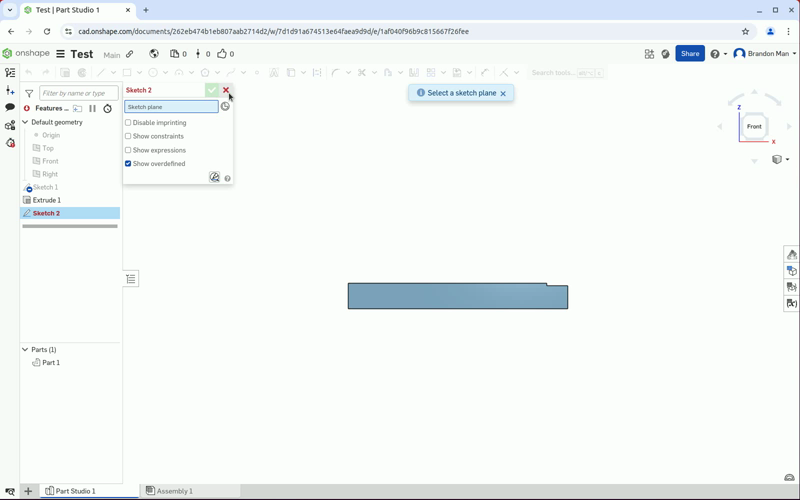
mouse_move(73, 163)
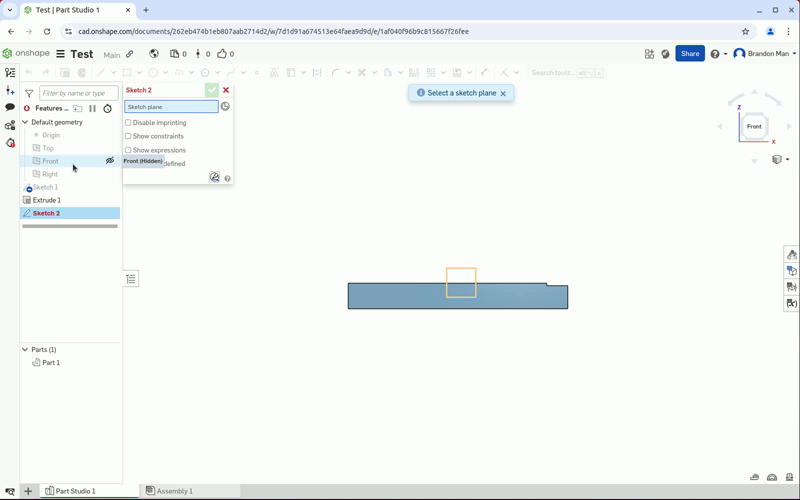
click(73, 163)
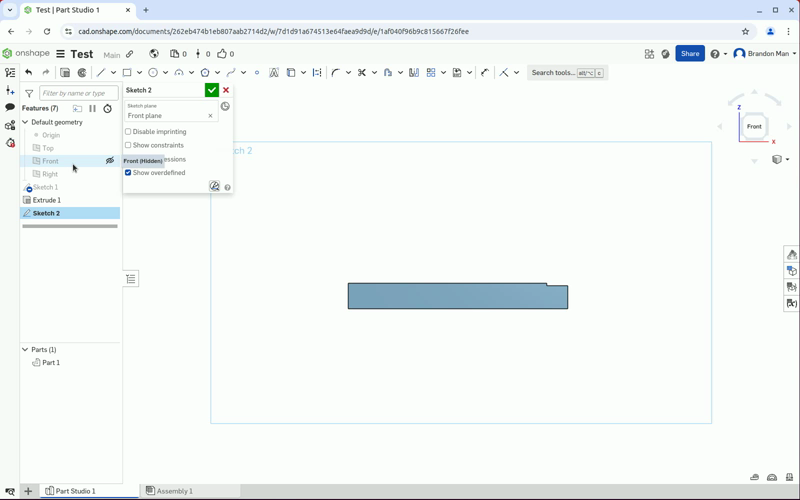
mouse_move(73, 352)
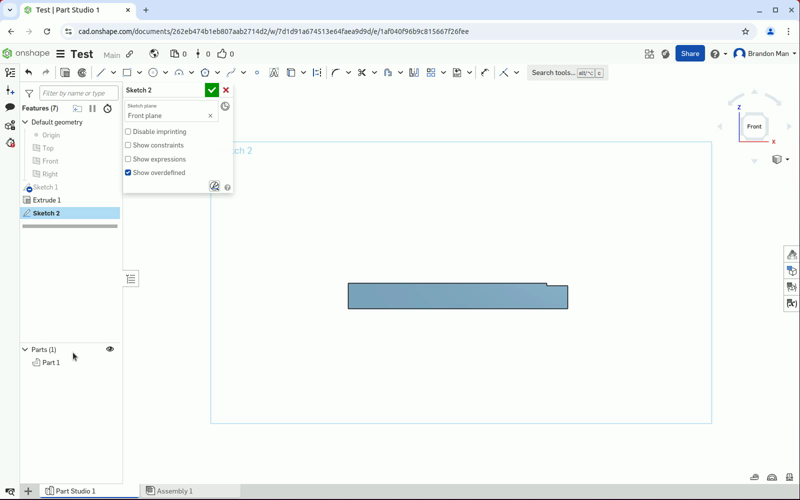
key(y)
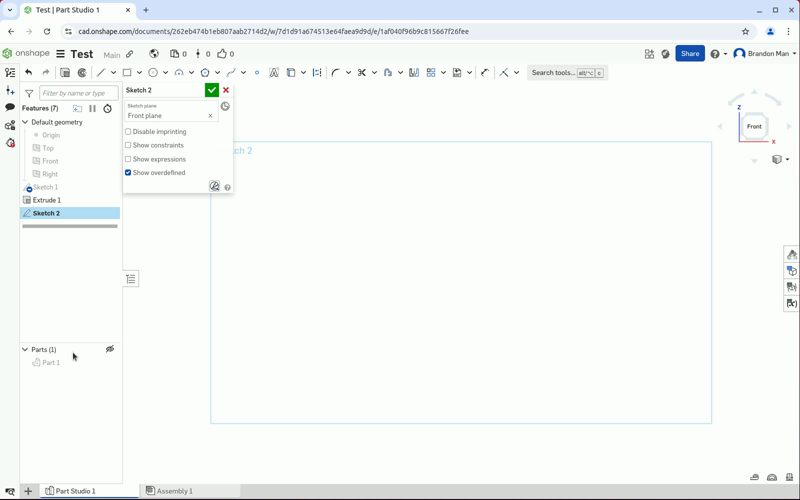
key(l)
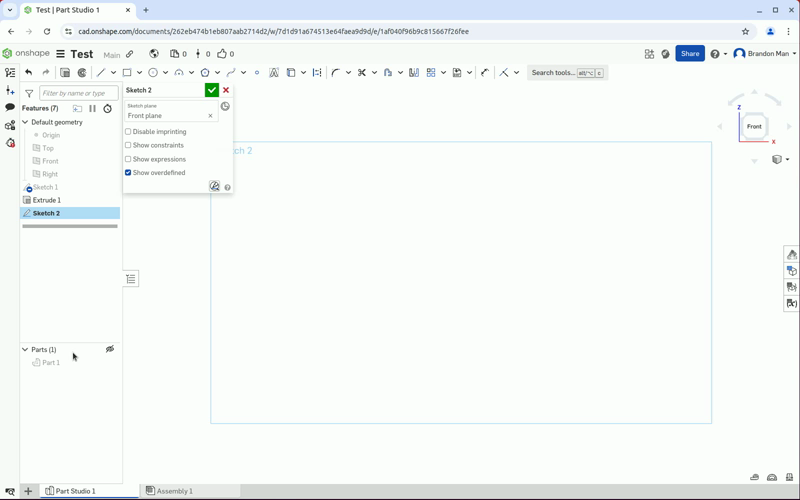
key_down(shift)
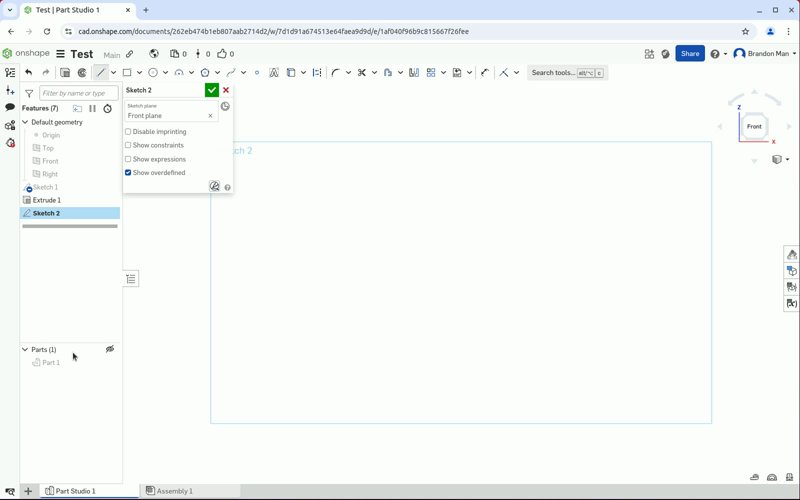
mouse_move(547, 285)
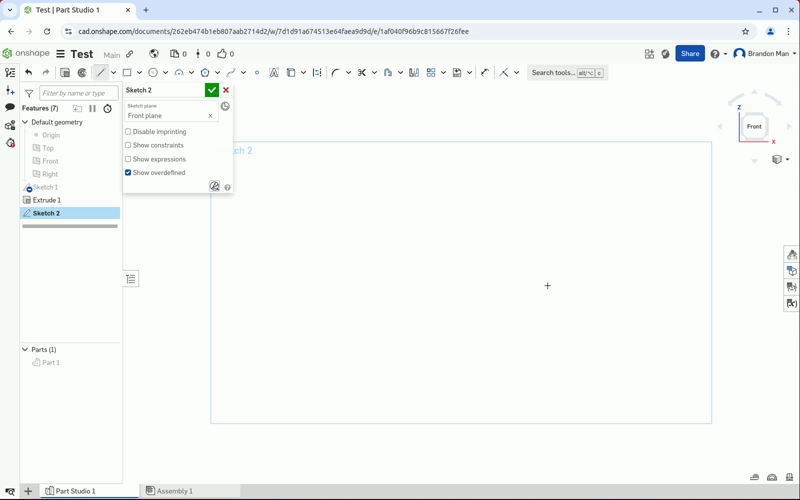
click(547, 285)
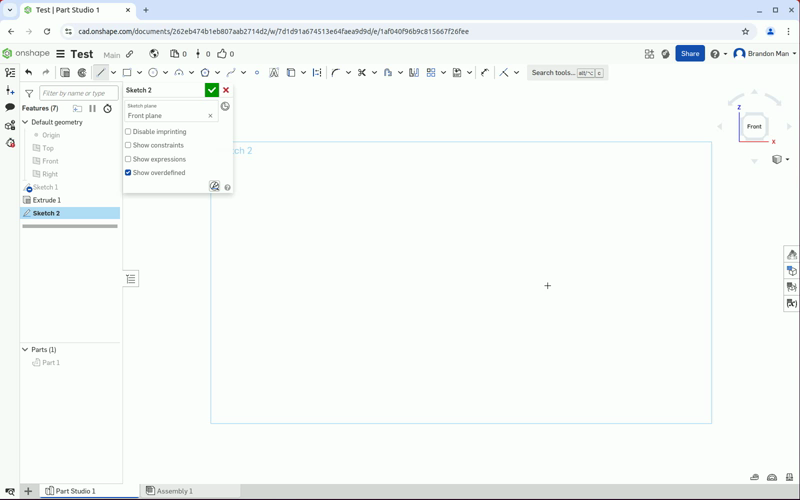
key_up(shift)
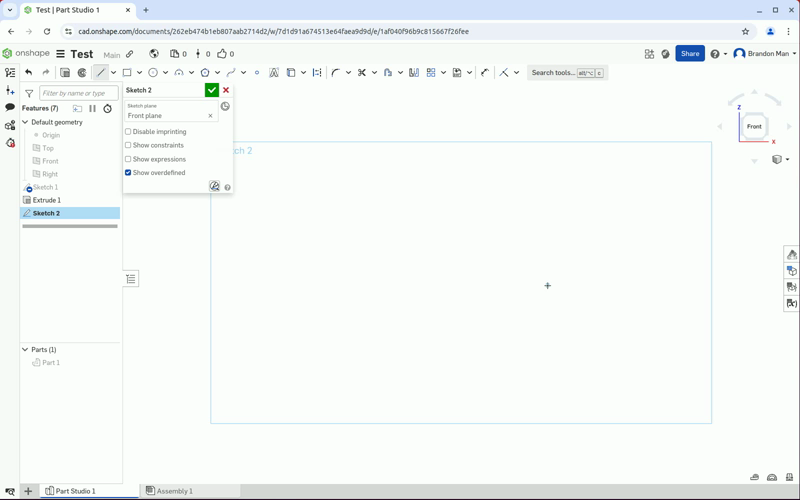
key_down(shift)
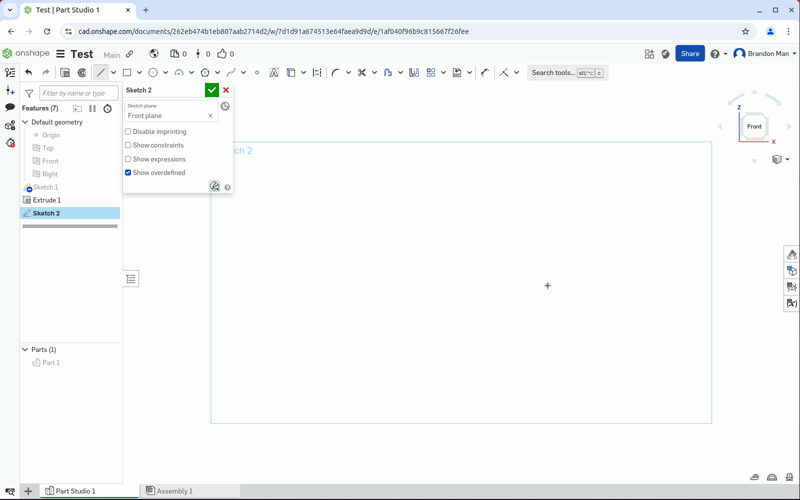
mouse_move(577, 285)
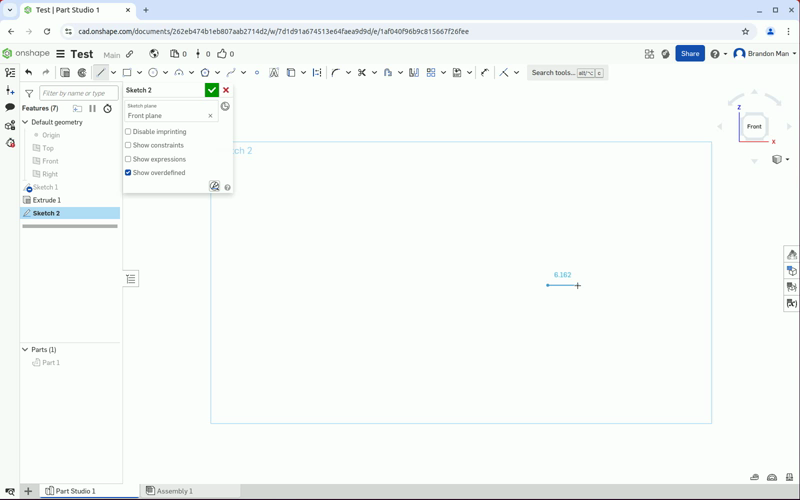
mouse_move(569, 285)
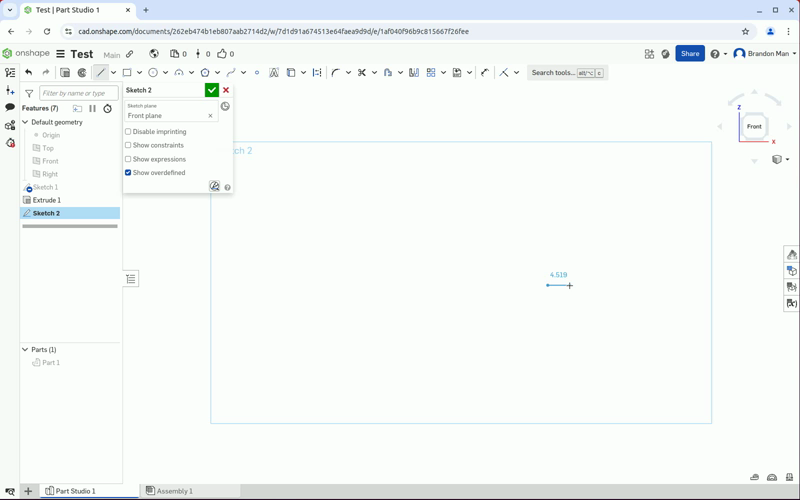
click(569, 285)
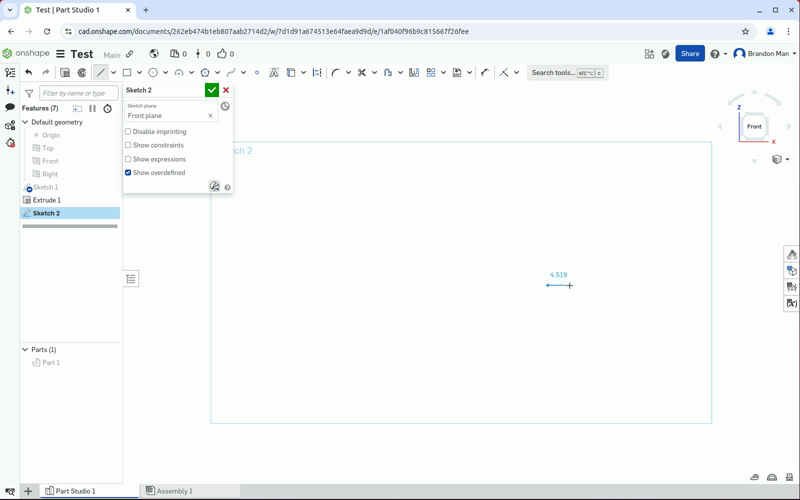
key_up(shift)
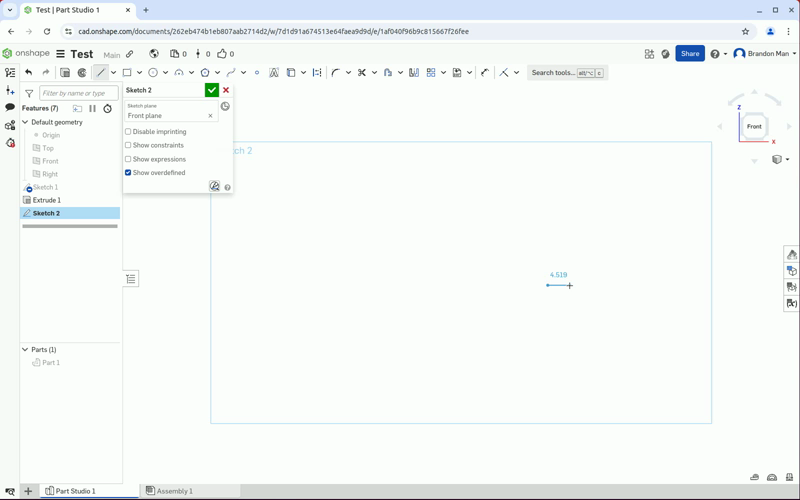
key_down(shift)
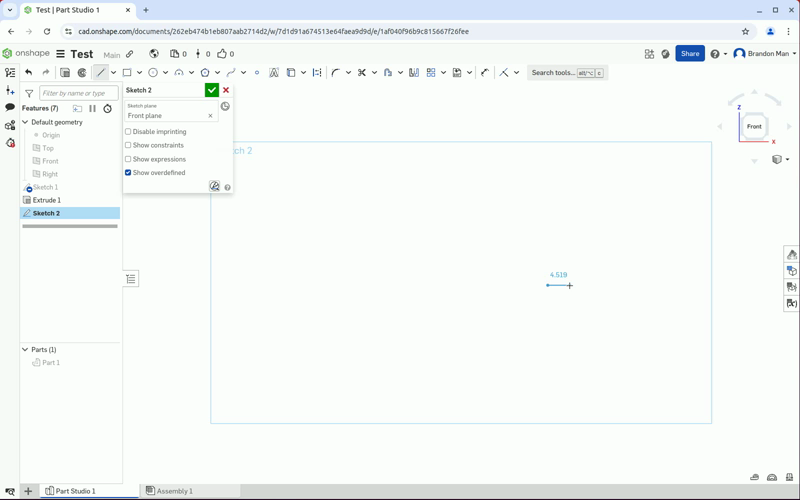
mouse_move(589, 285)
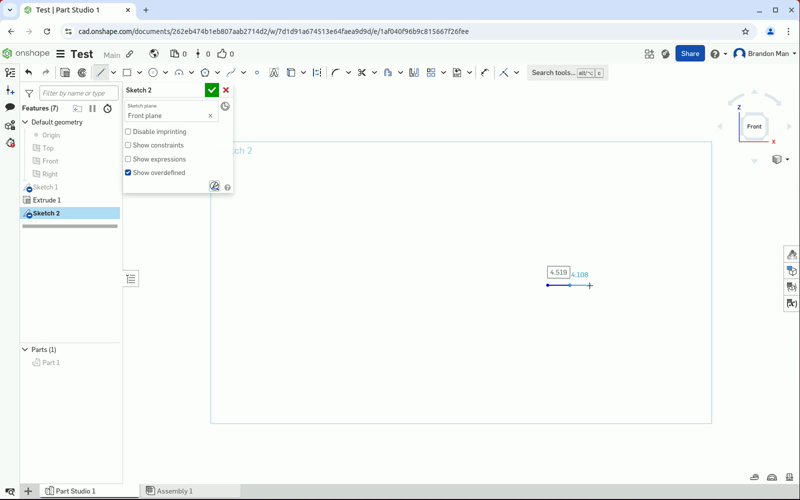
mouse_move(569, 309)
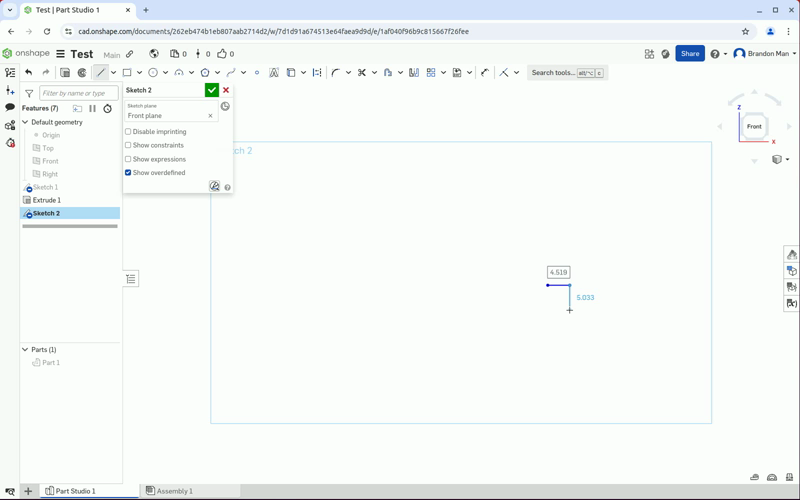
click(569, 309)
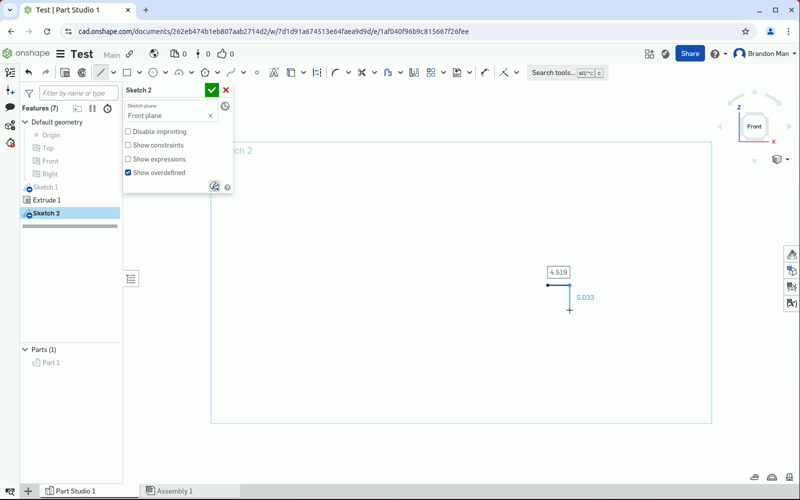
key_up(shift)
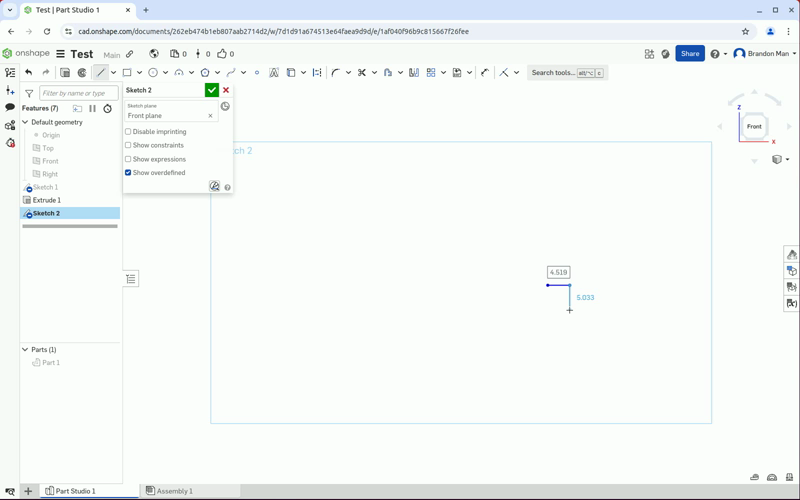
key_down(shift)
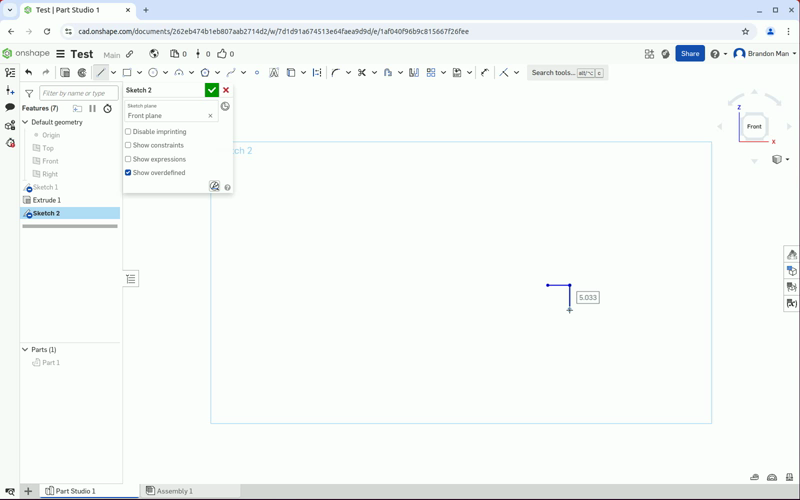
mouse_move(589, 309)
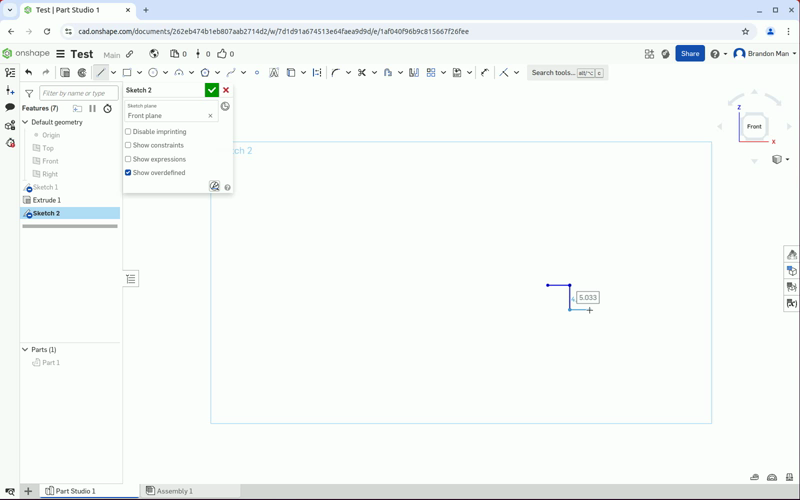
mouse_move(574, 309)
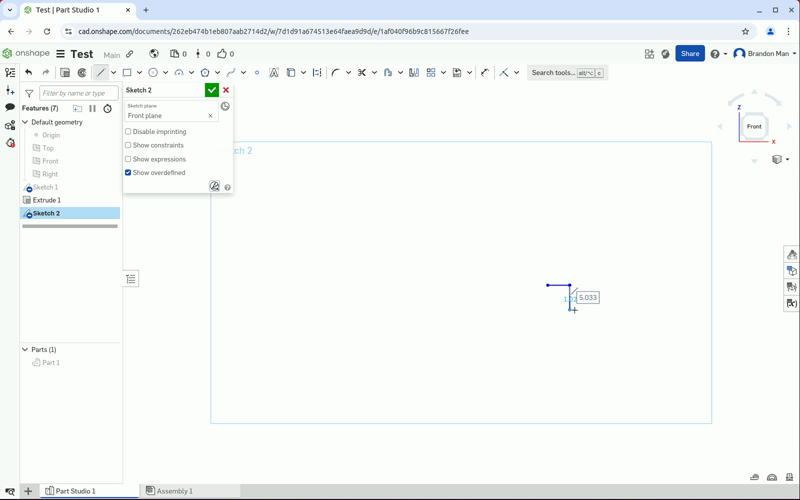
scroll(6)
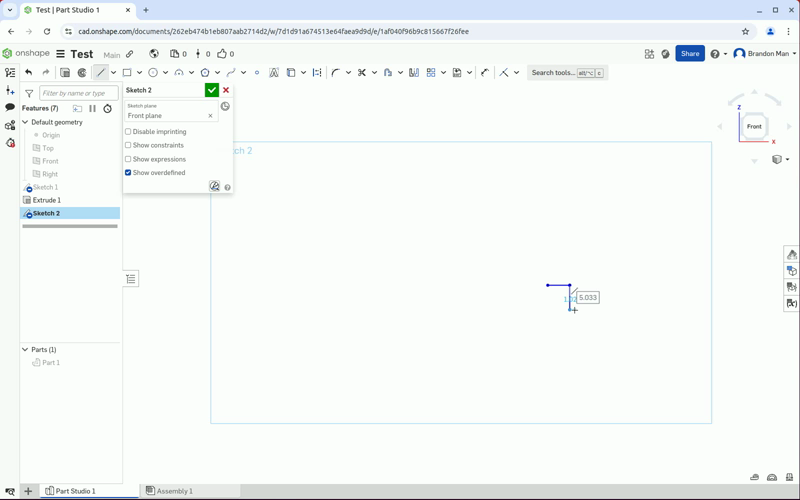
scroll(6)
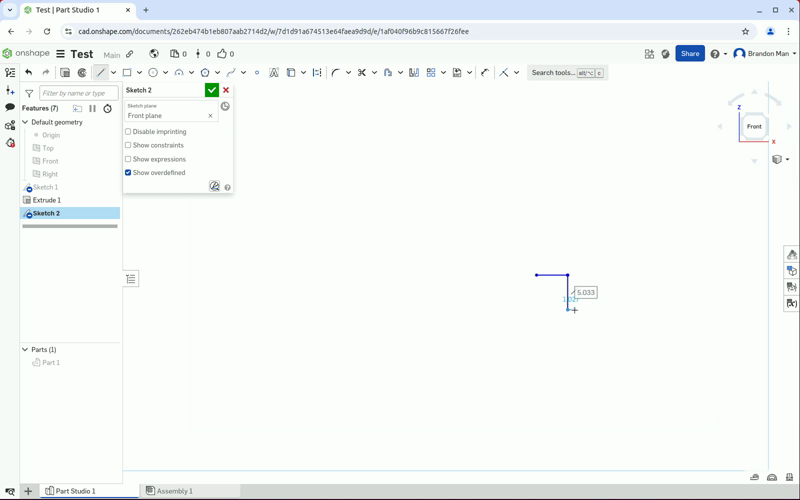
scroll(6)
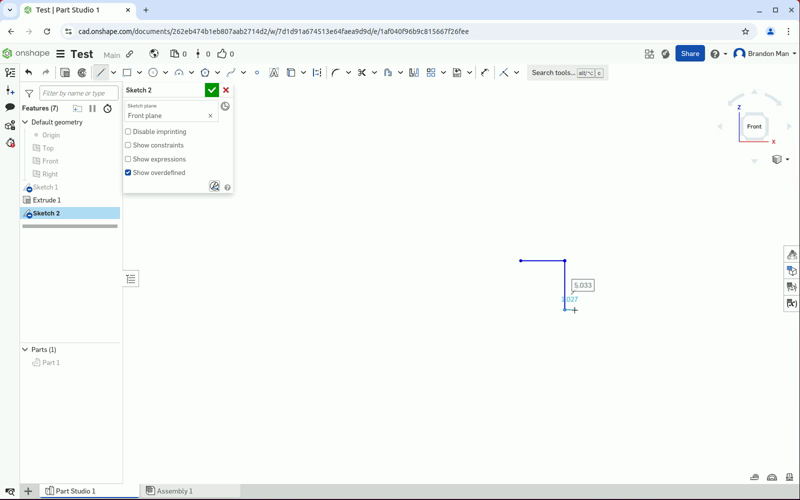
scroll(6)
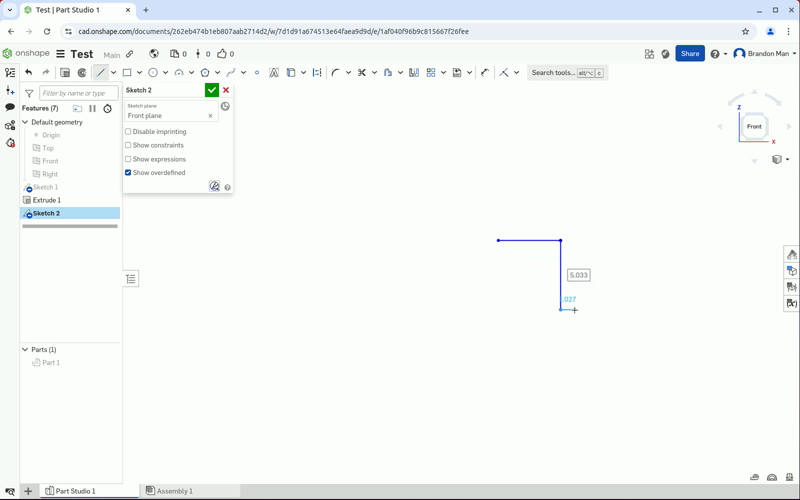
scroll(6)
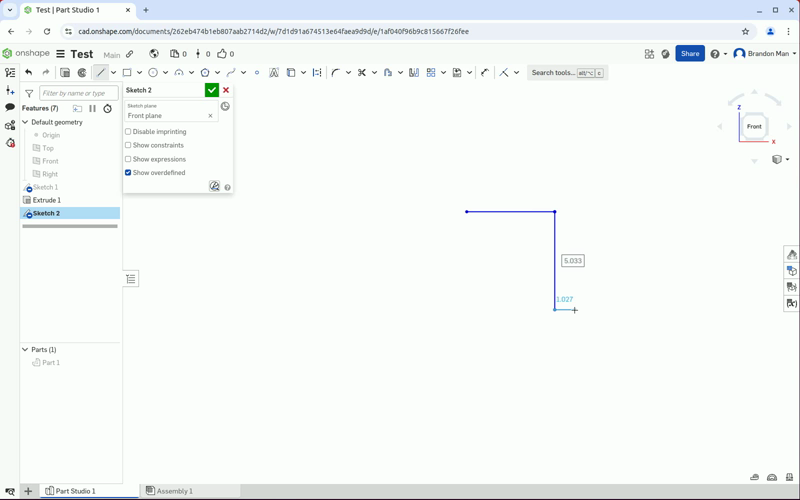
scroll(6)
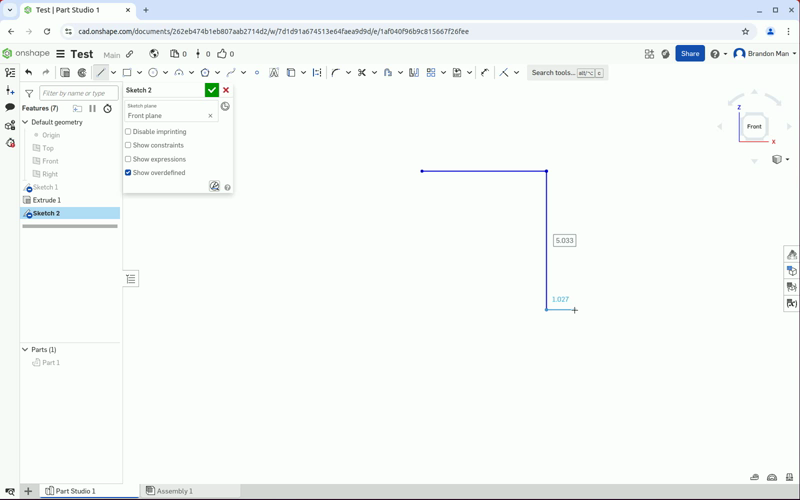
scroll(6)
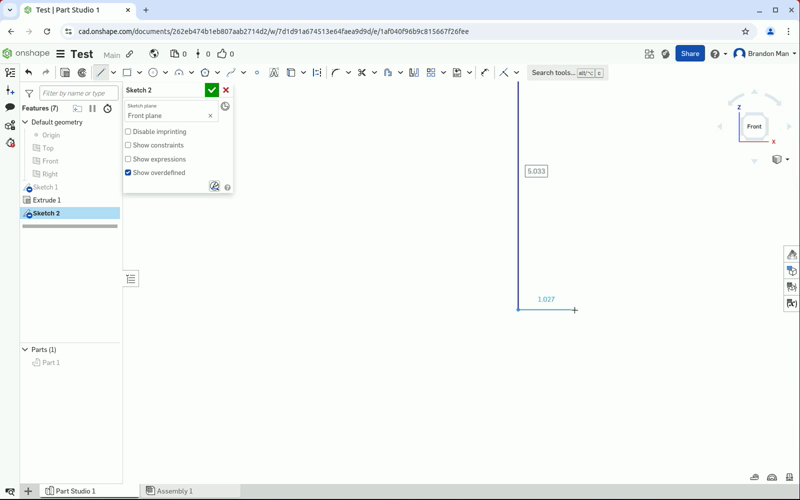
click(574, 309)
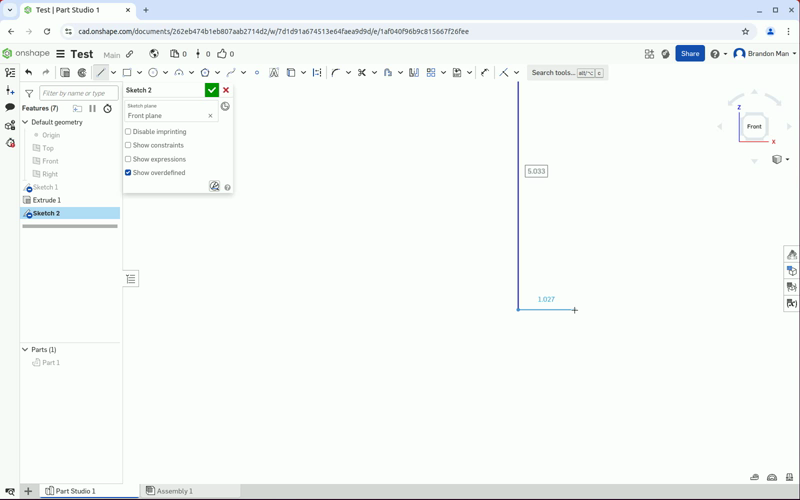
scroll(-6)
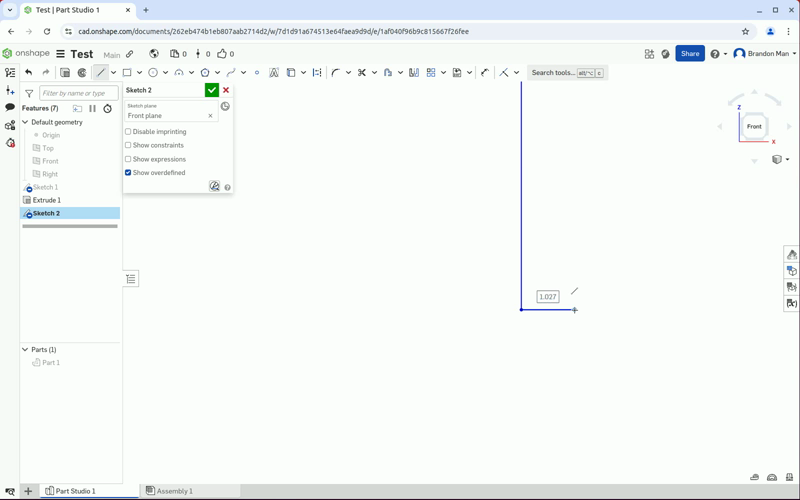
scroll(-6)
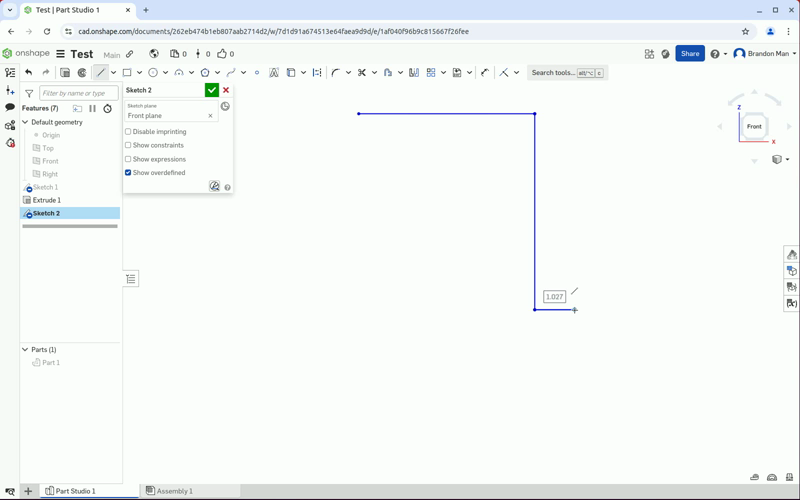
scroll(-6)
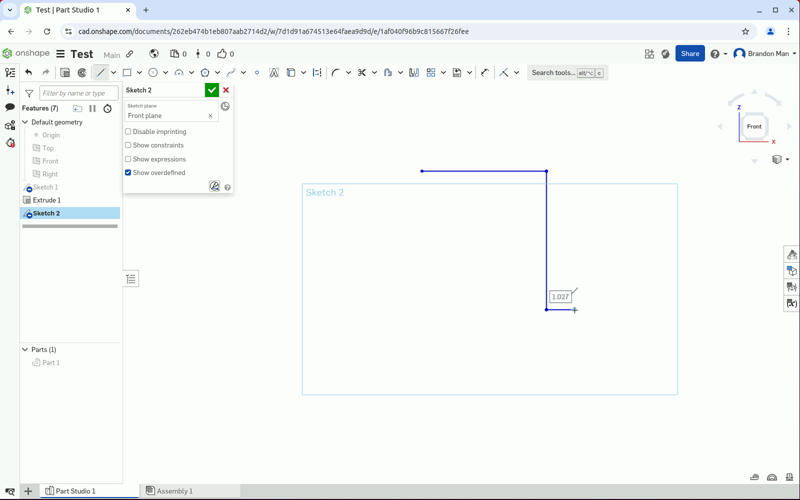
scroll(-6)
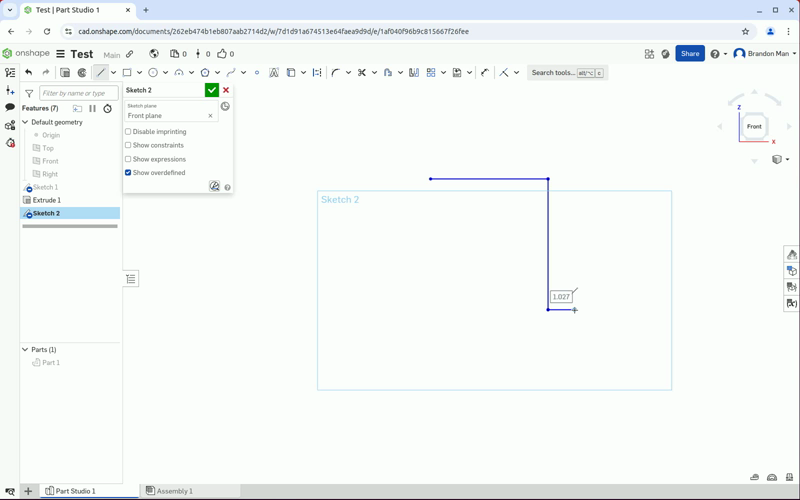
scroll(-6)
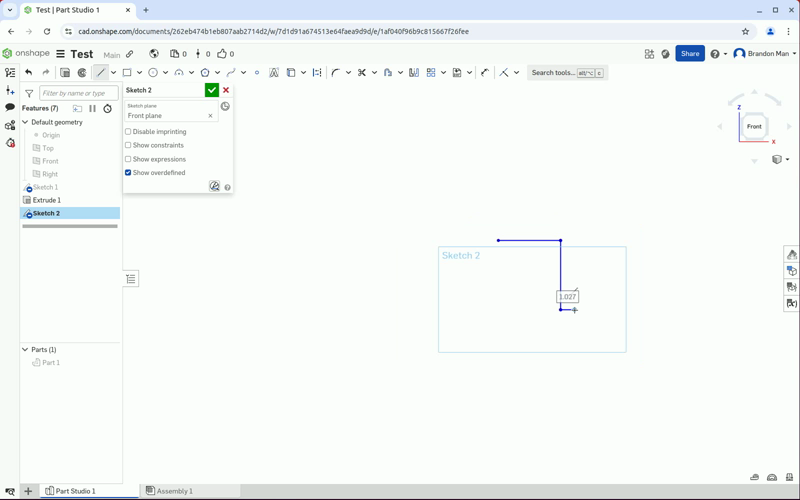
scroll(-6)
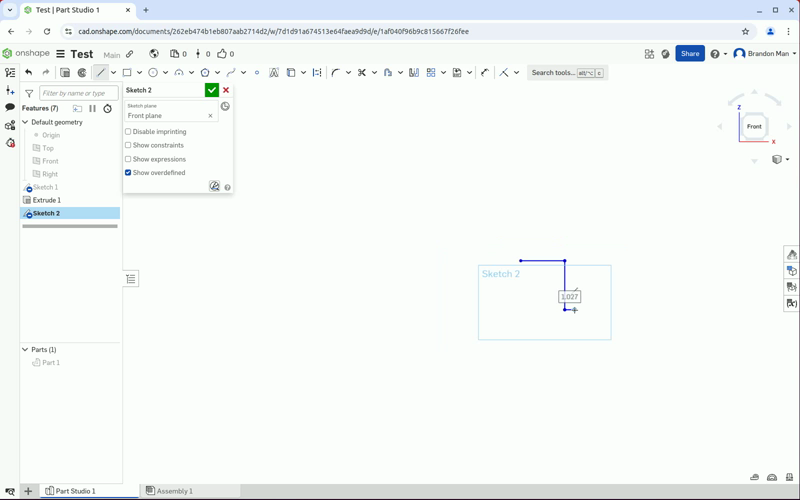
scroll(-6)
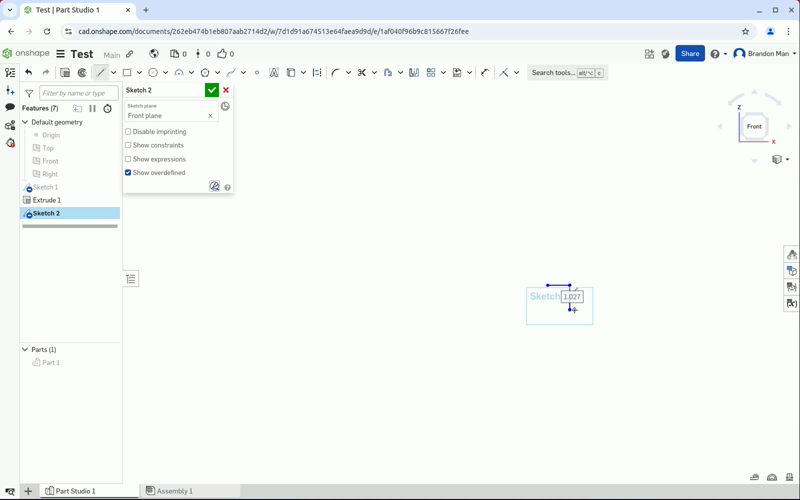
key_up(shift)
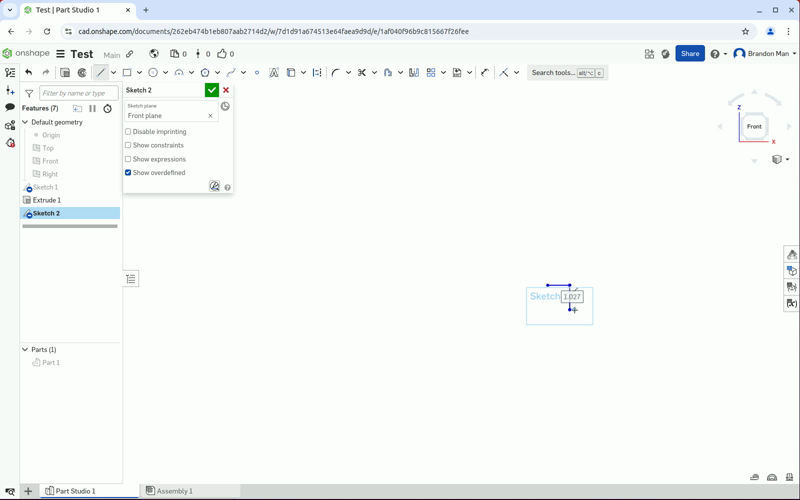
key_down(shift)
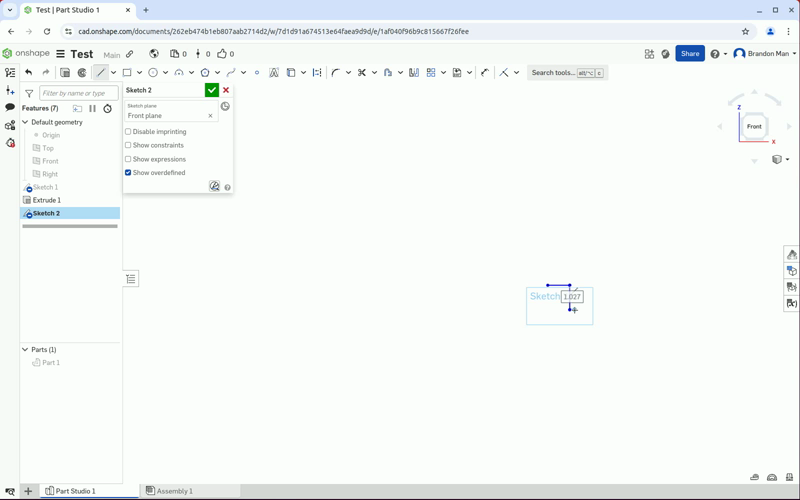
mouse_move(589, 309)
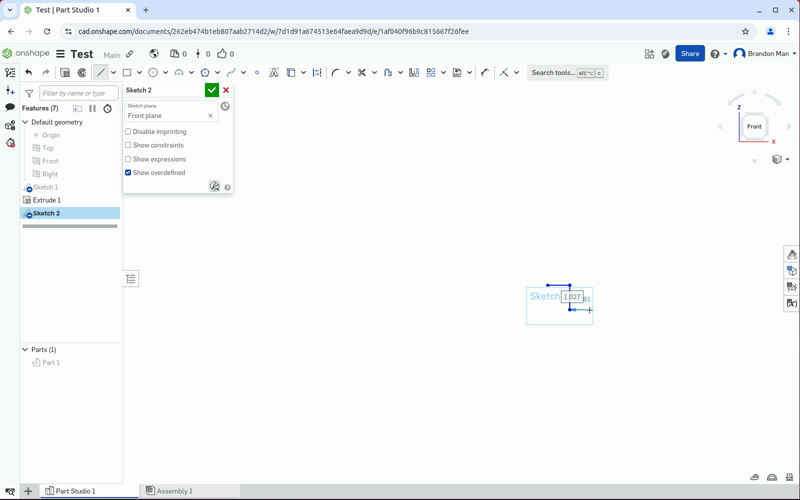
mouse_move(574, 256)
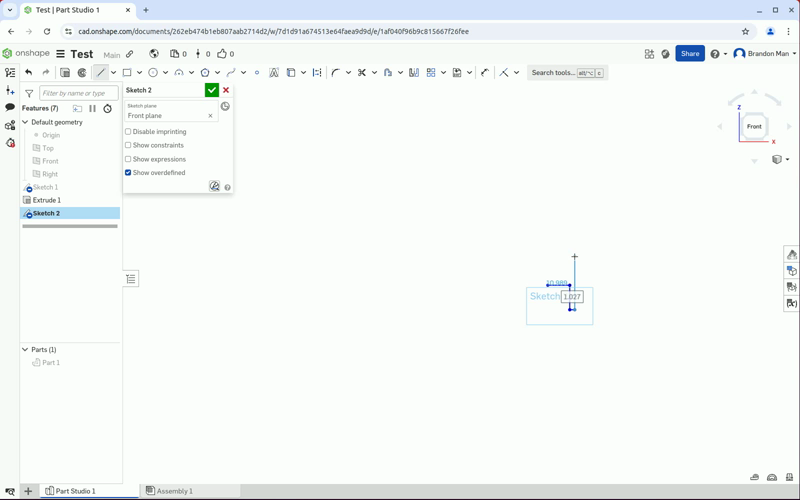
click(574, 256)
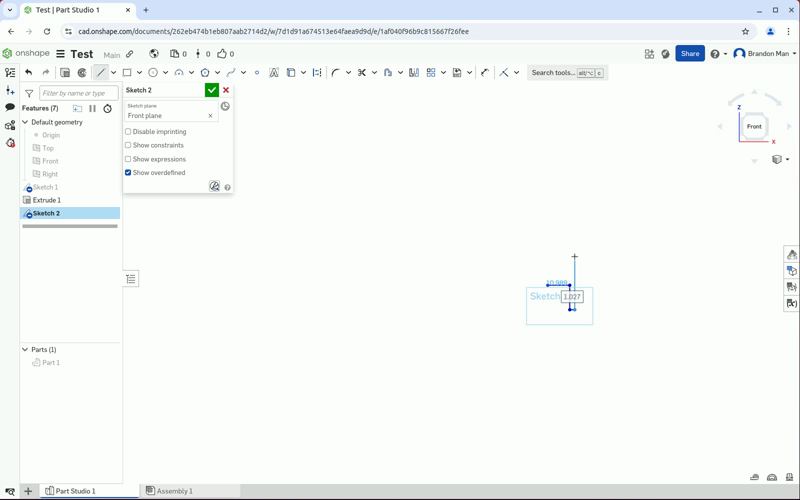
key_up(shift)
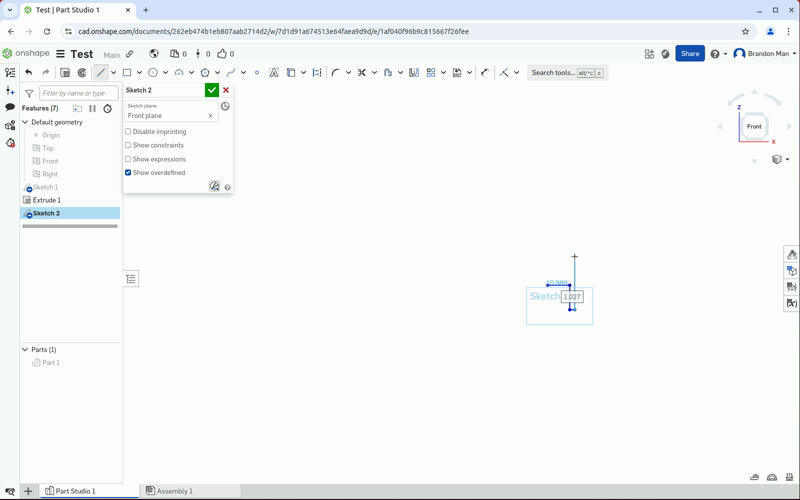
key_down(shift)
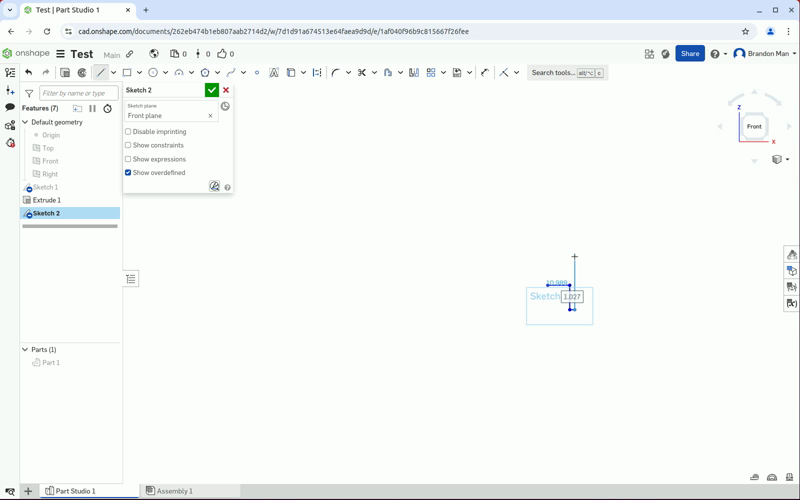
mouse_move(589, 256)
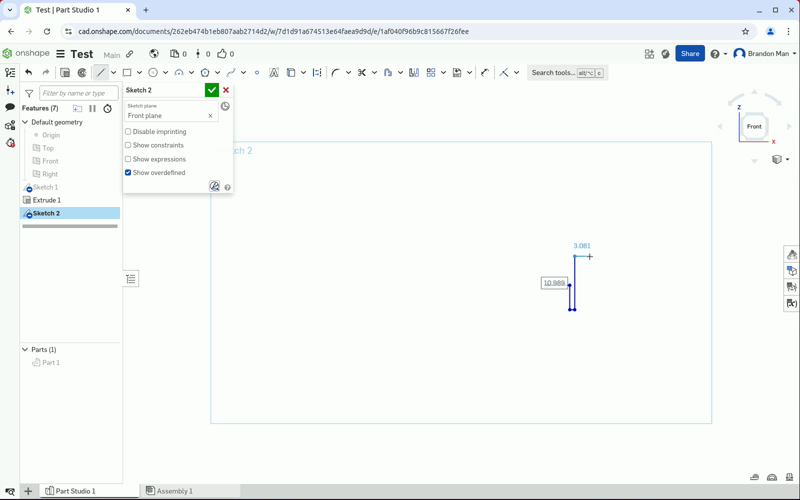
mouse_move(569, 256)
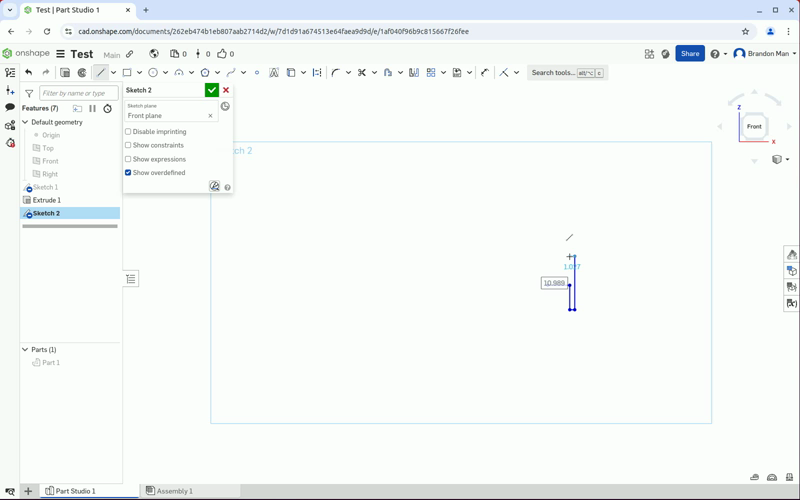
scroll(6)
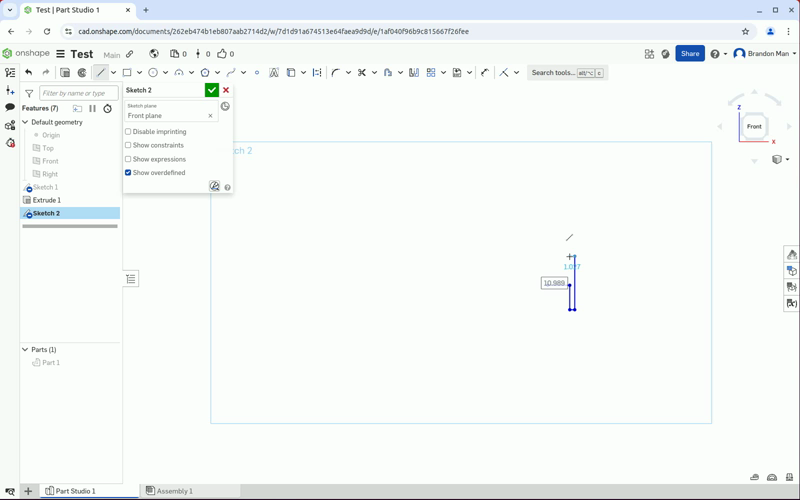
scroll(6)
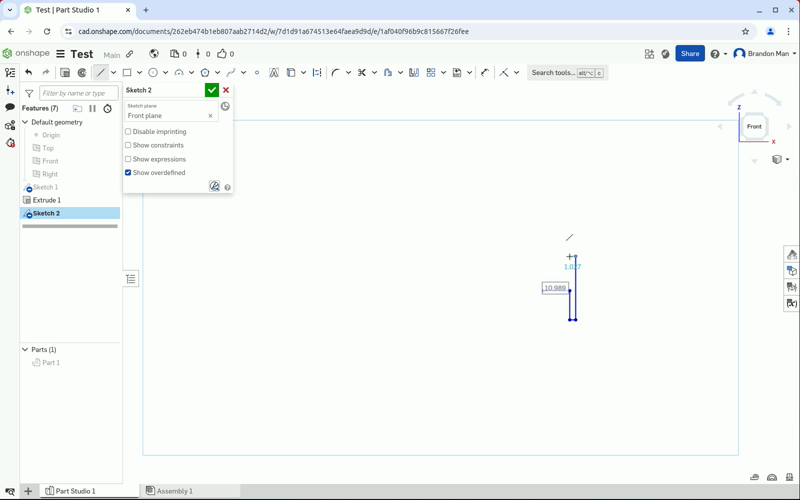
scroll(6)
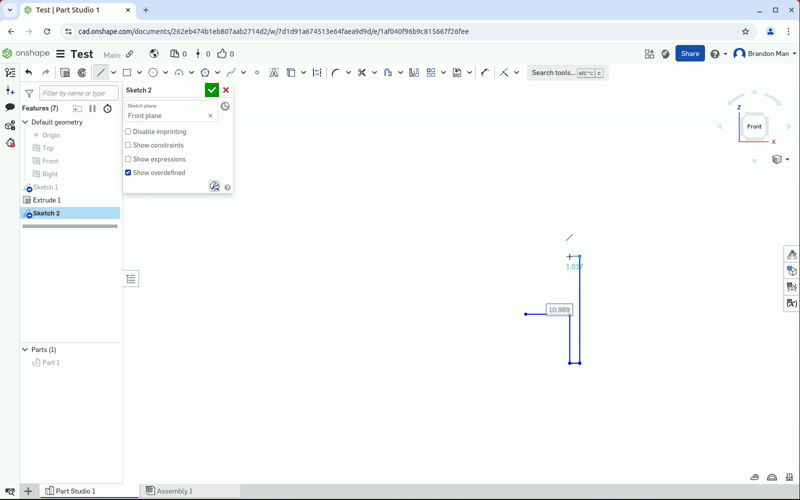
scroll(6)
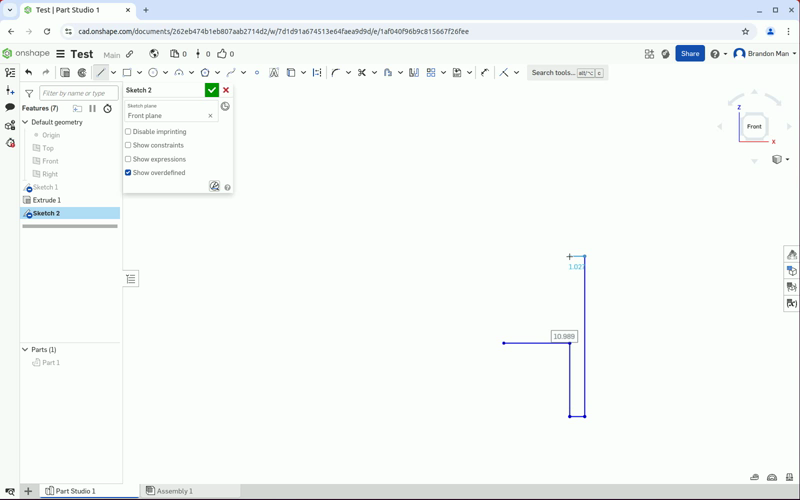
scroll(6)
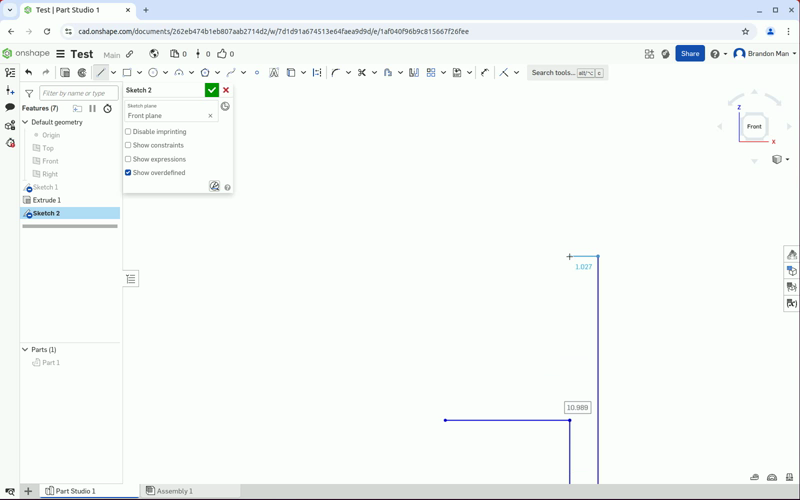
scroll(6)
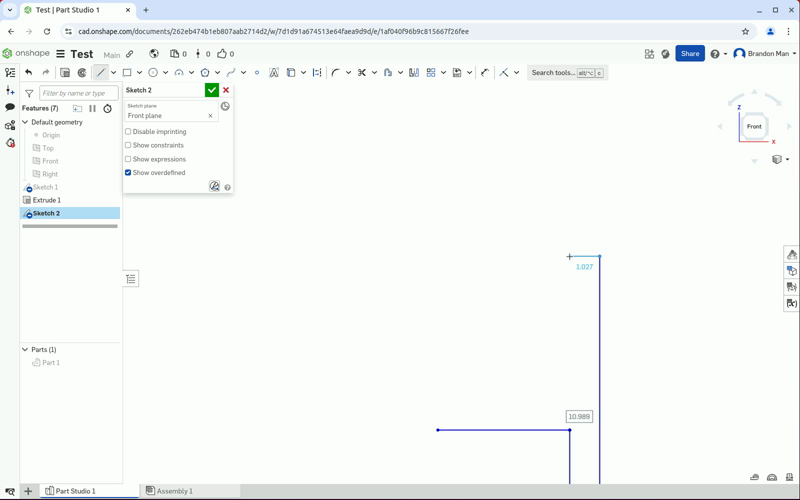
scroll(6)
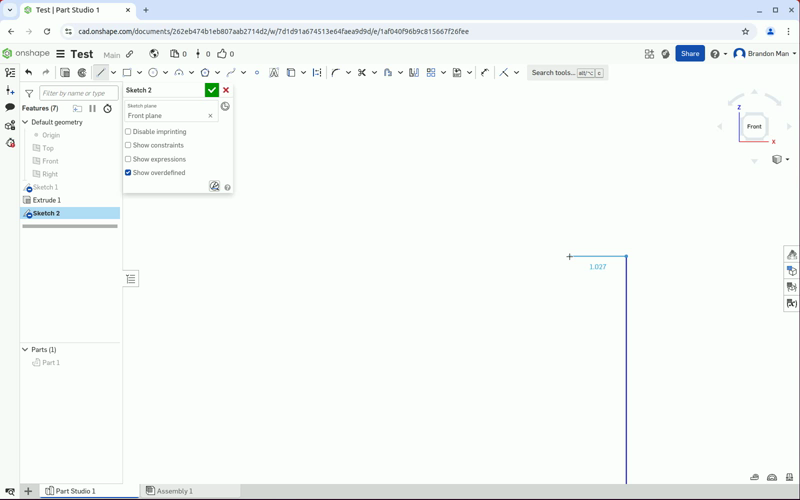
click(569, 256)
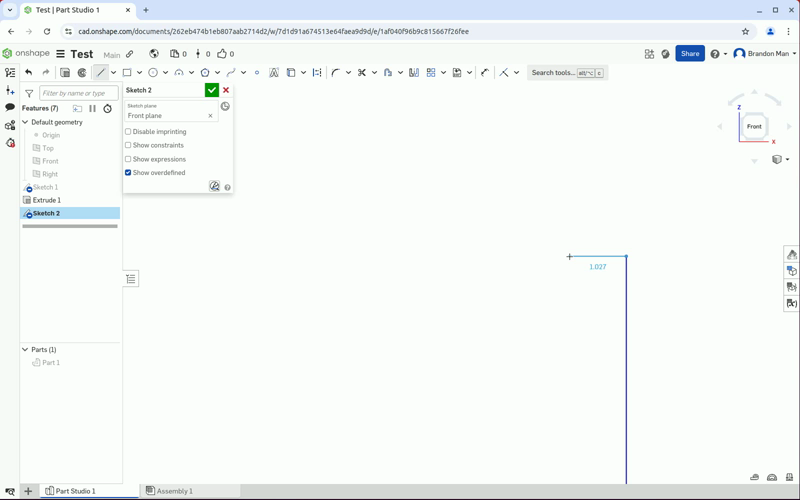
scroll(-6)
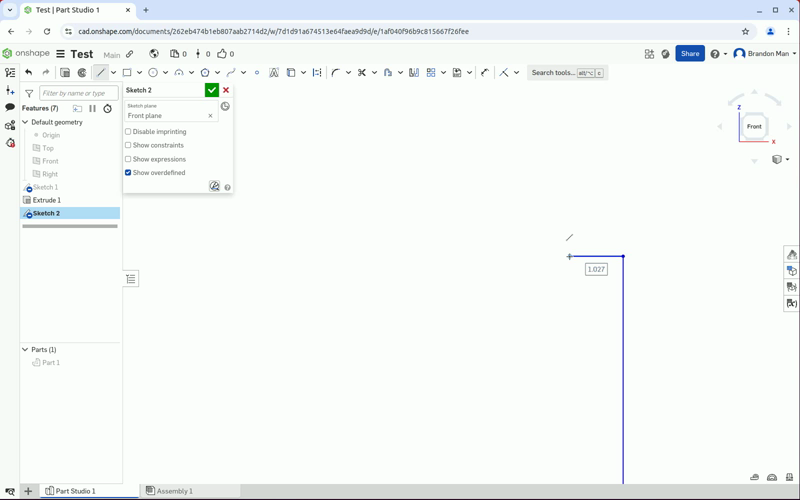
scroll(-6)
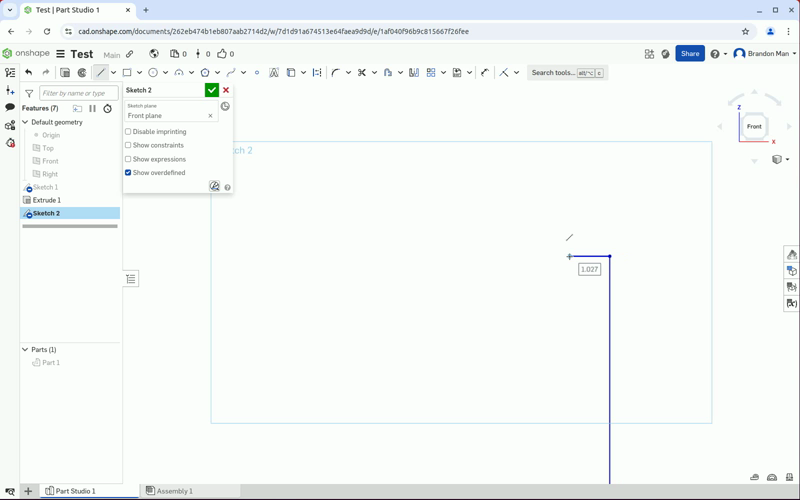
scroll(-6)
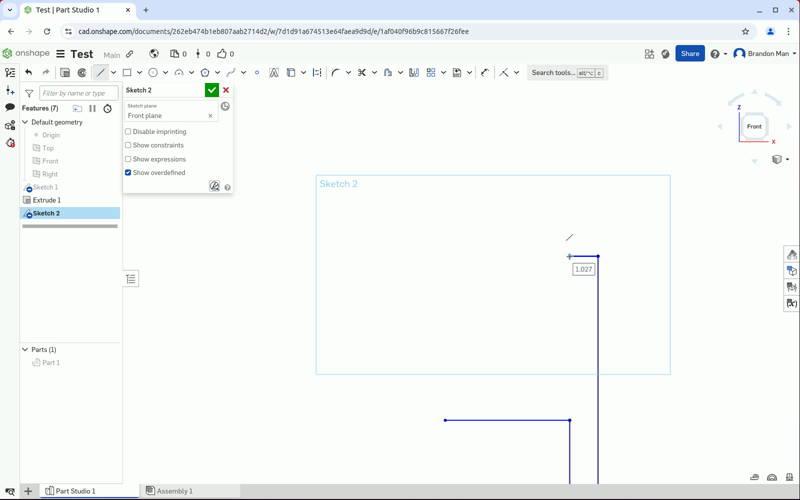
scroll(-6)
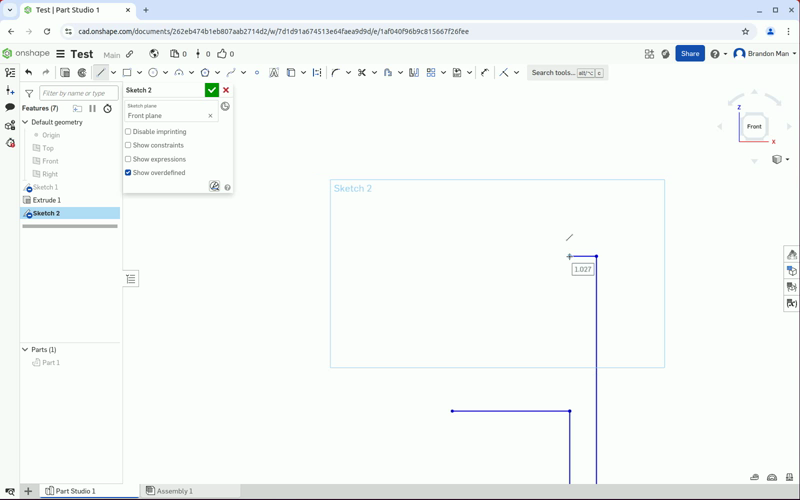
scroll(-6)
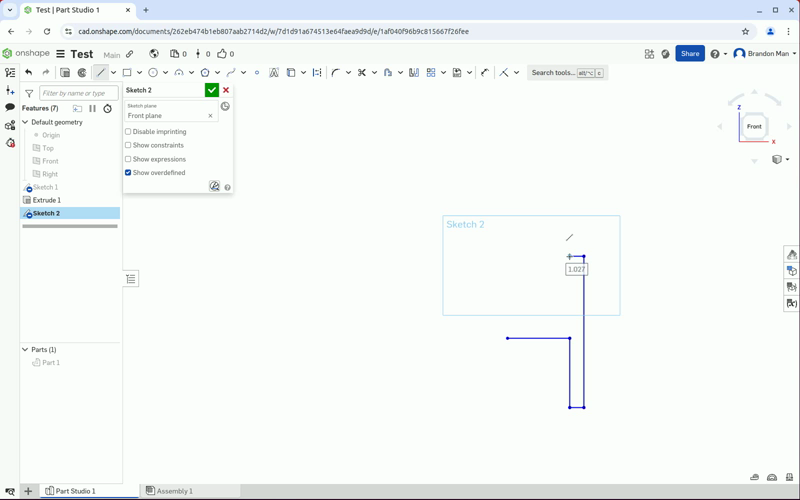
scroll(-6)
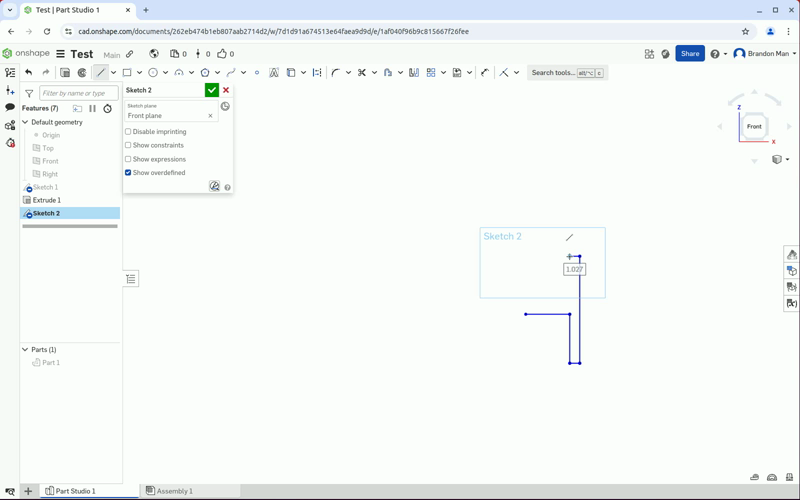
scroll(-6)
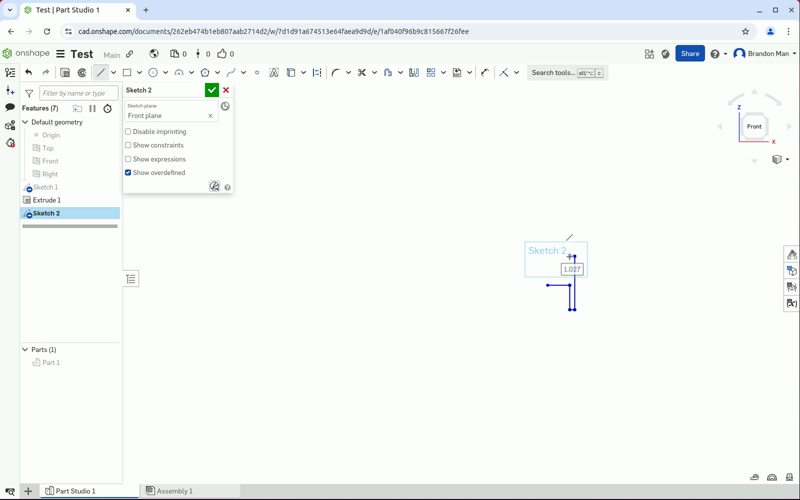
key_up(shift)
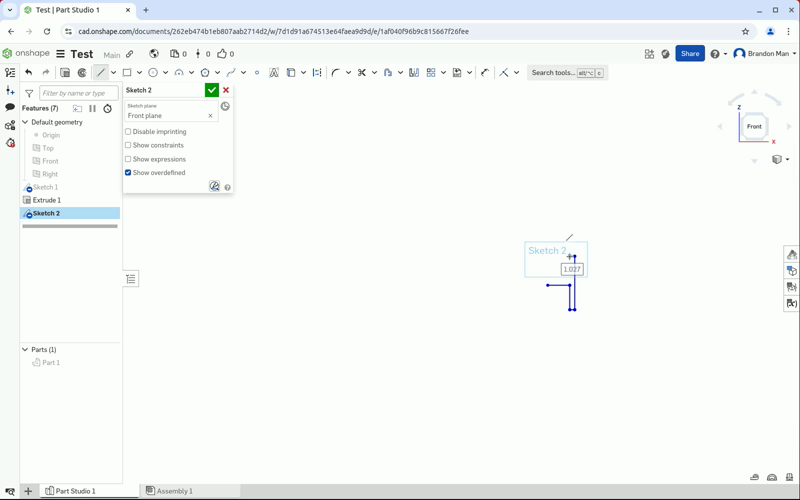
key_down(shift)
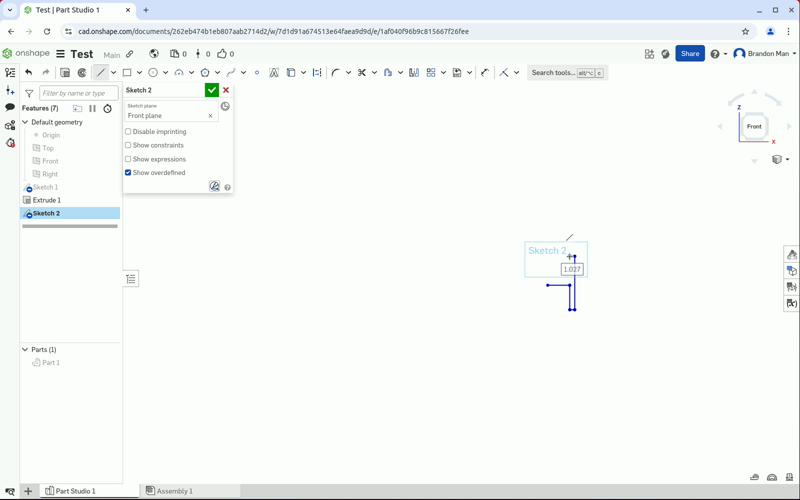
mouse_move(589, 256)
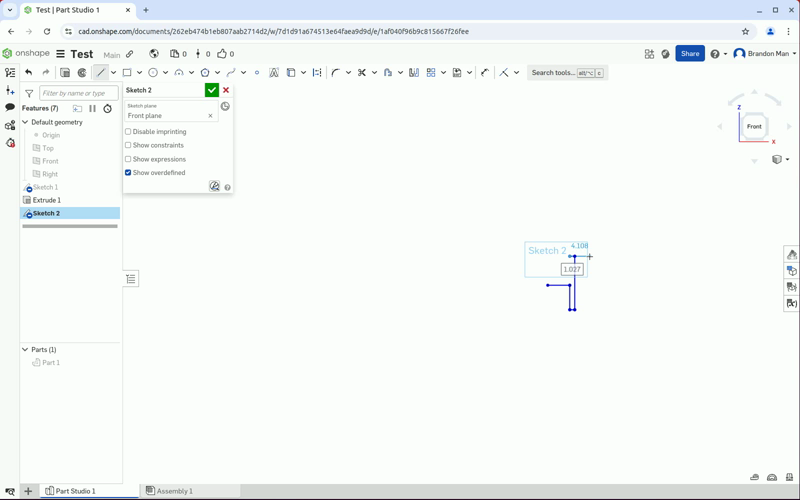
mouse_move(569, 280)
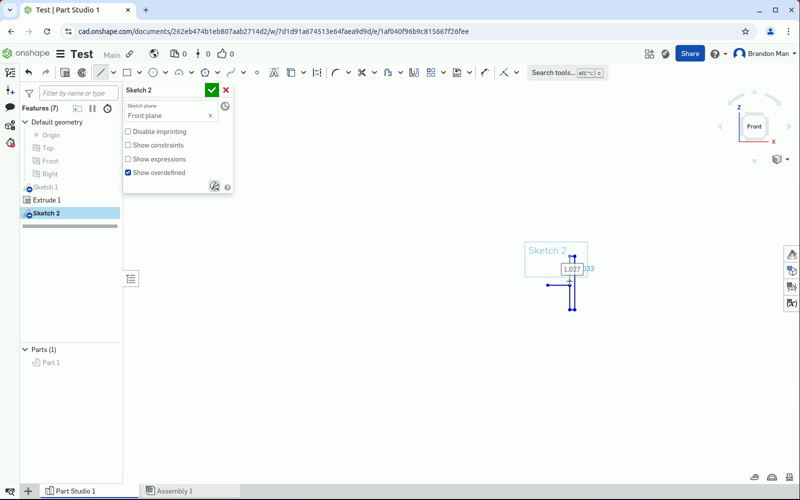
click(569, 280)
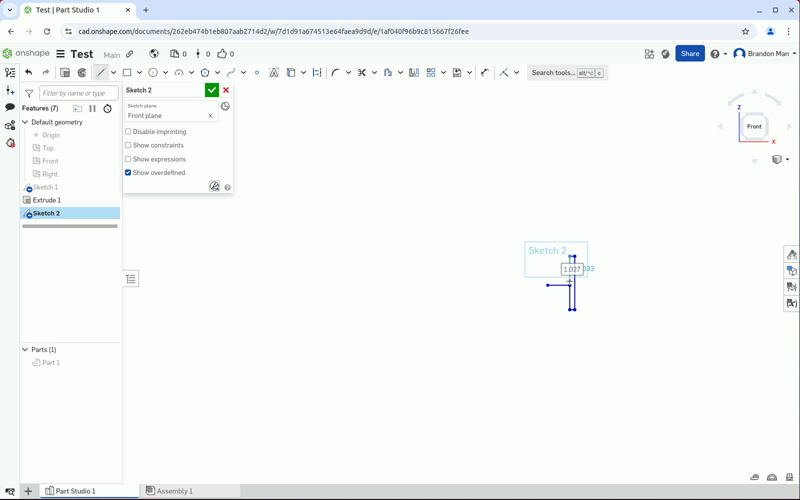
key_up(shift)
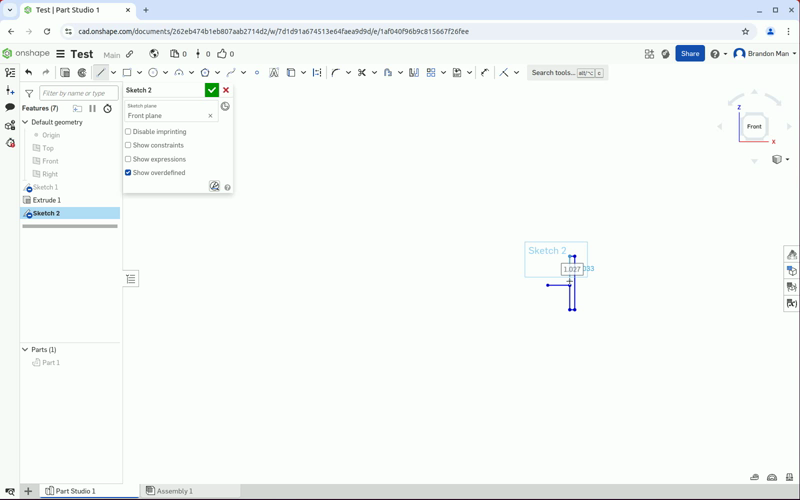
key_down(shift)
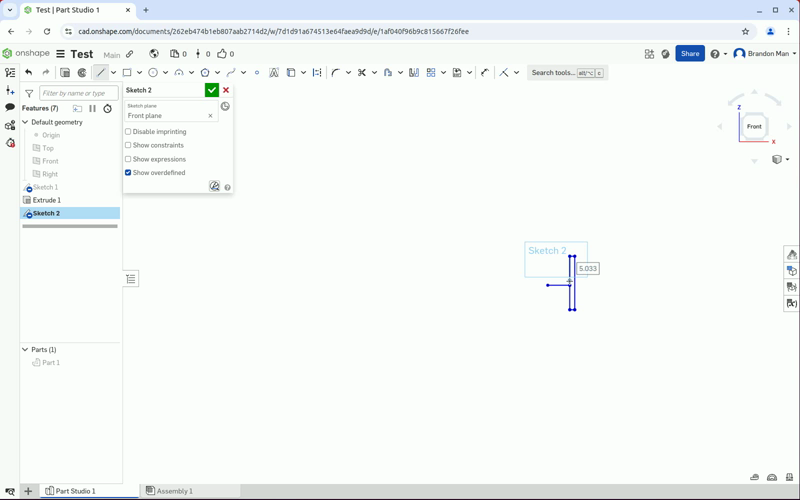
mouse_move(589, 280)
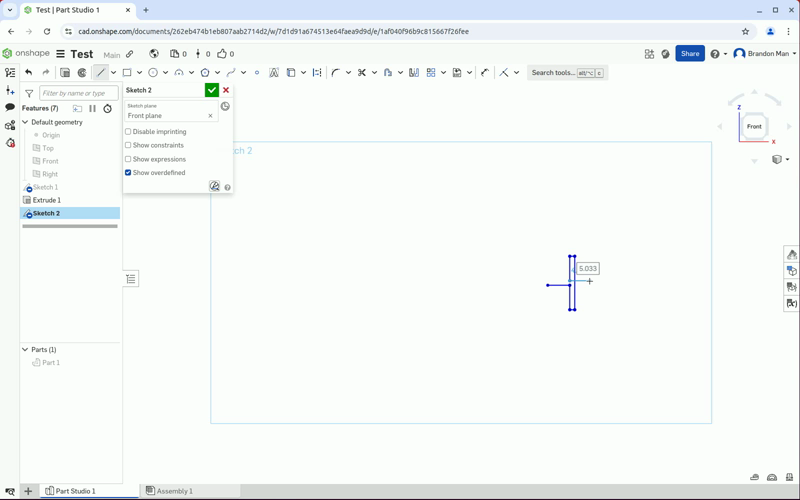
mouse_move(547, 280)
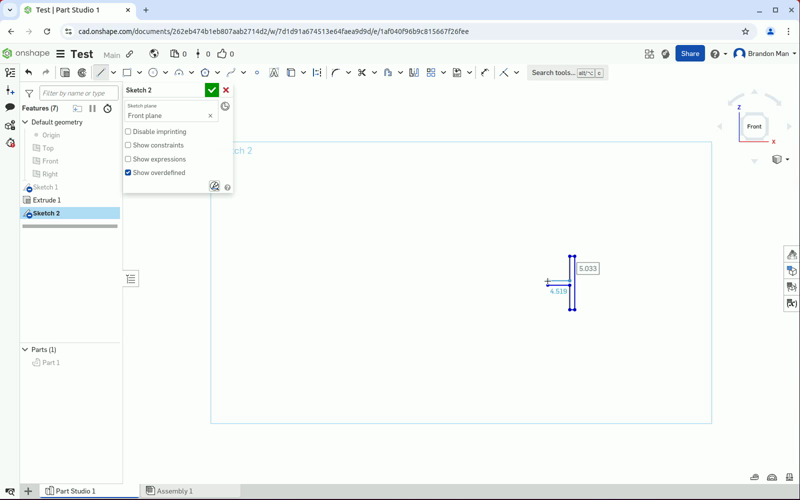
click(547, 280)
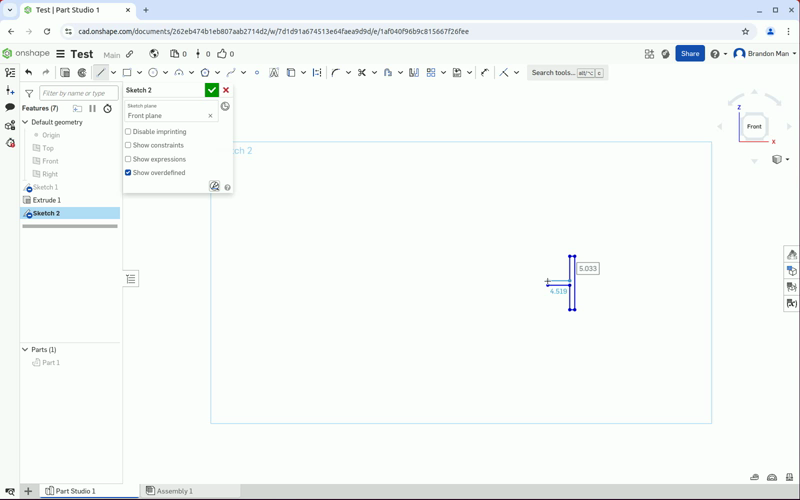
key_up(shift)
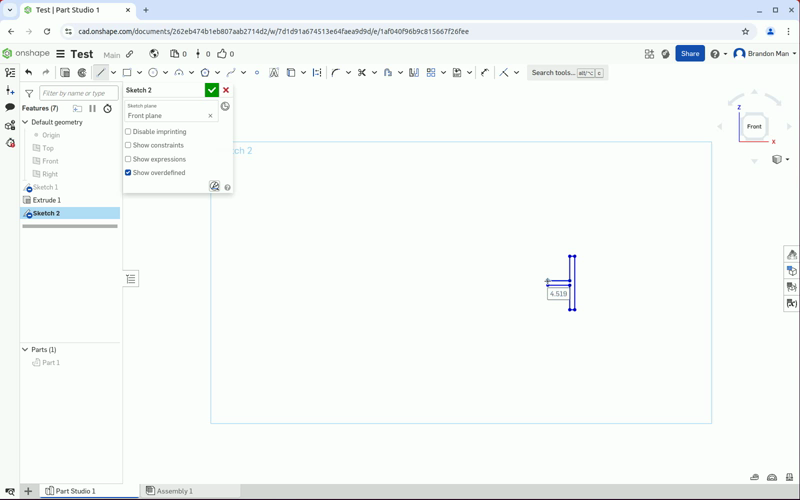
key_down(shift)
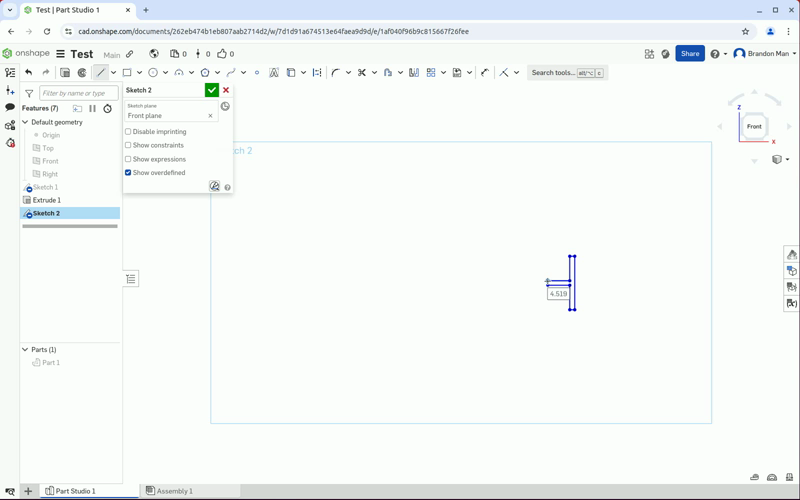
mouse_move(577, 280)
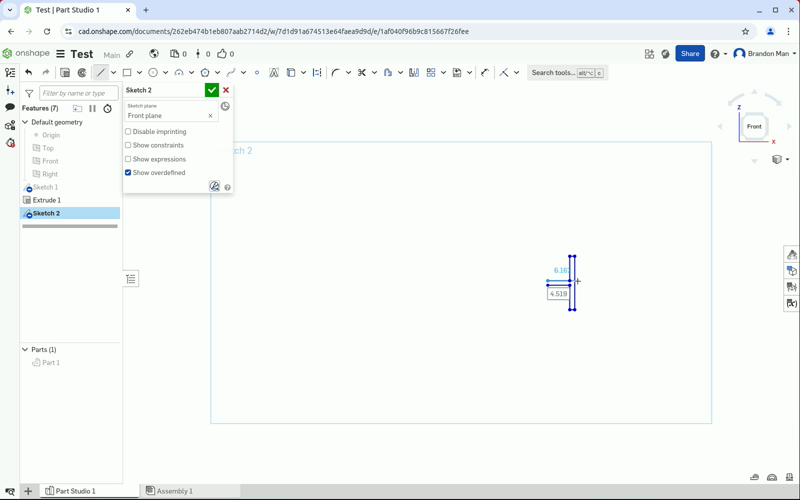
mouse_move(547, 283)
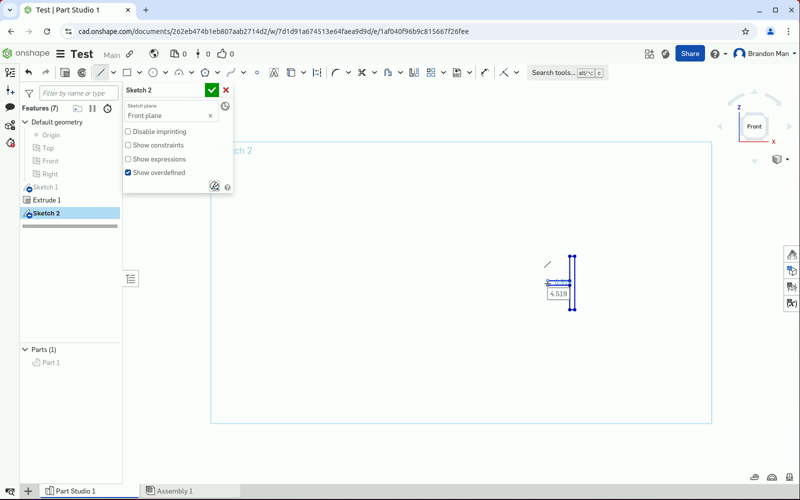
scroll(6)
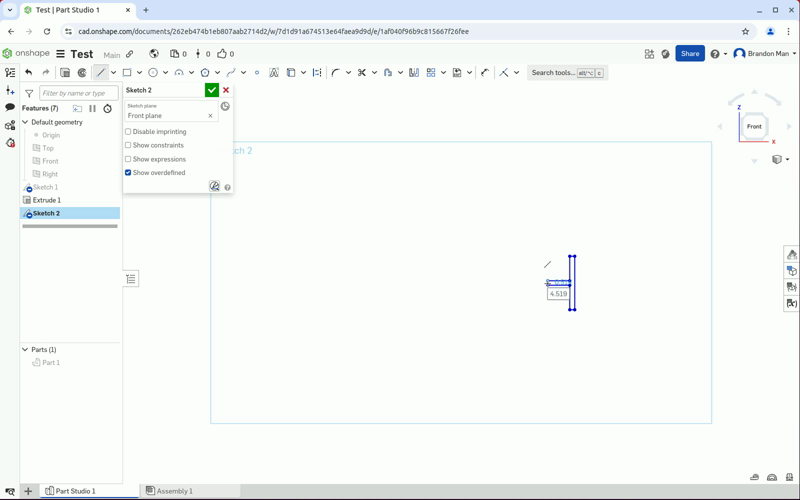
scroll(6)
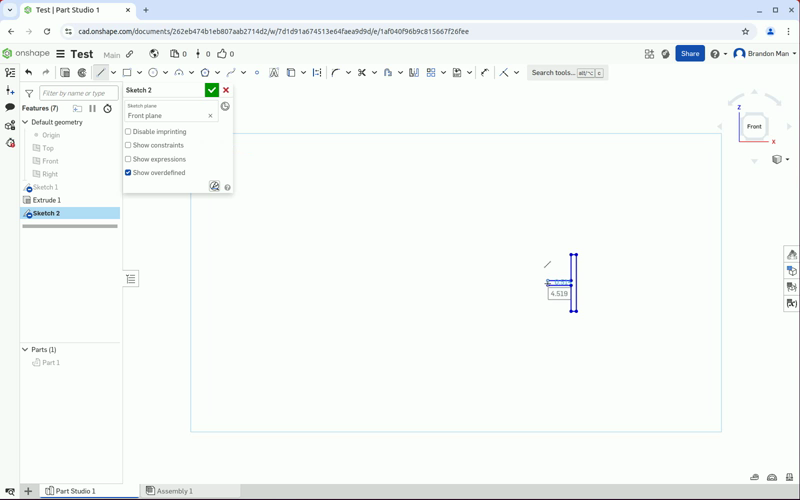
scroll(6)
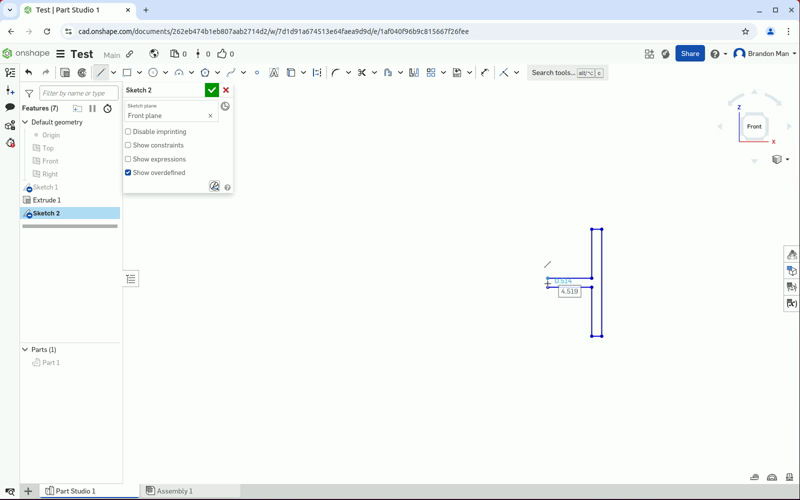
scroll(6)
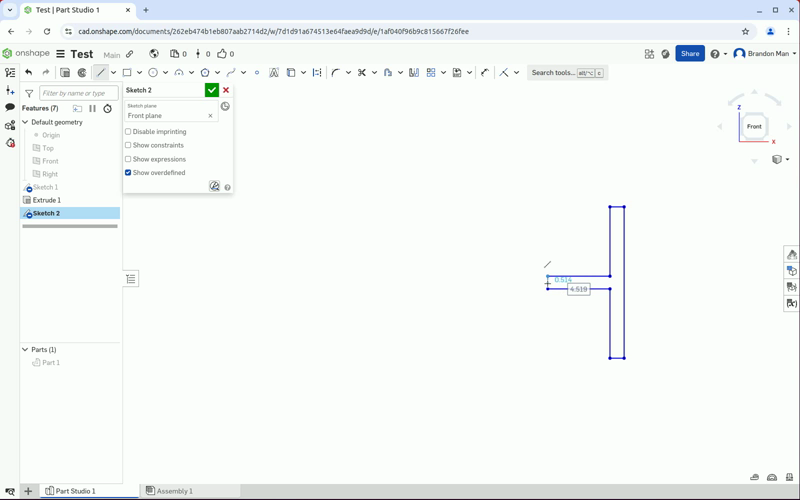
scroll(6)
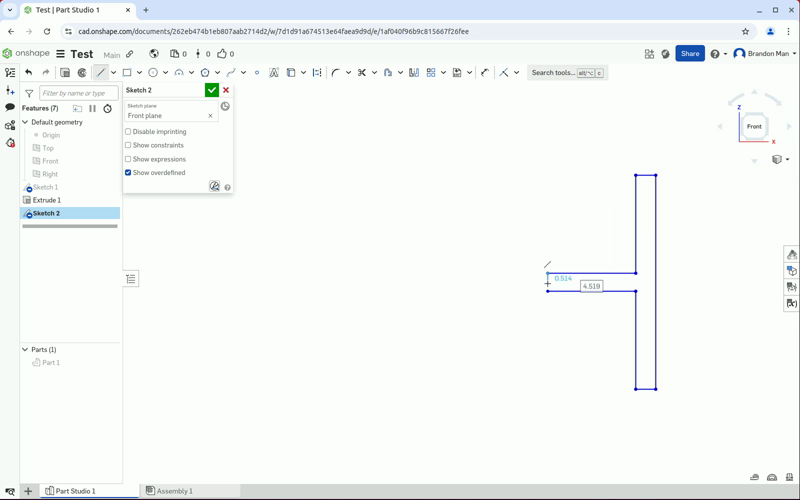
scroll(6)
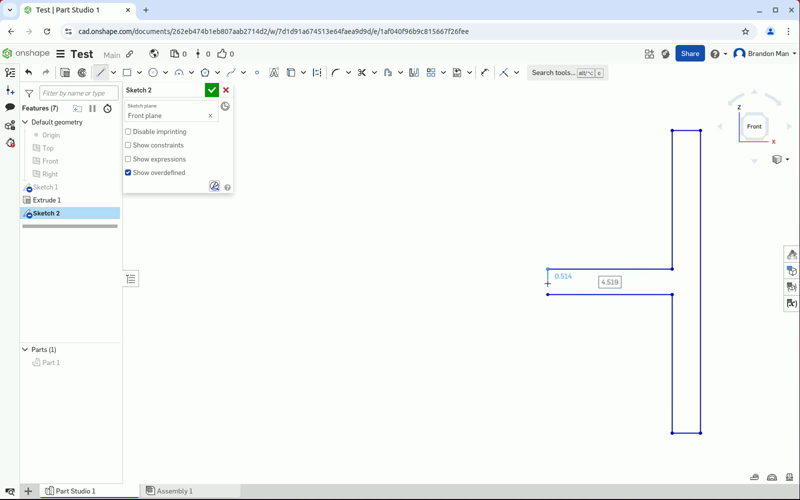
scroll(6)
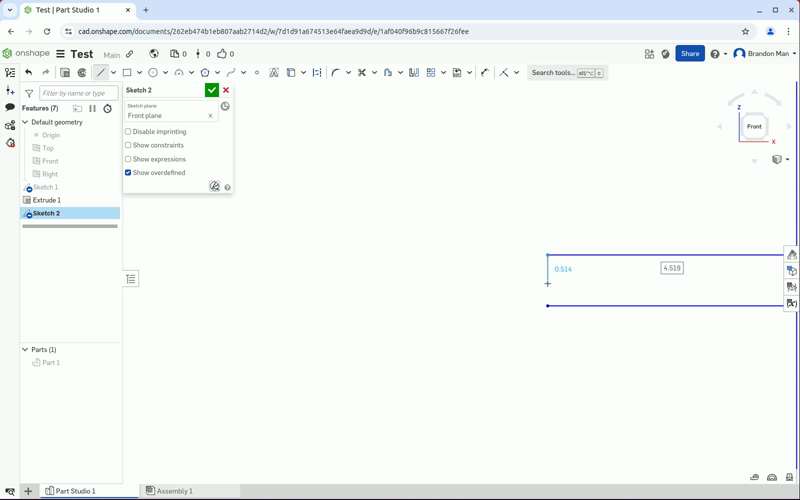
click(547, 283)
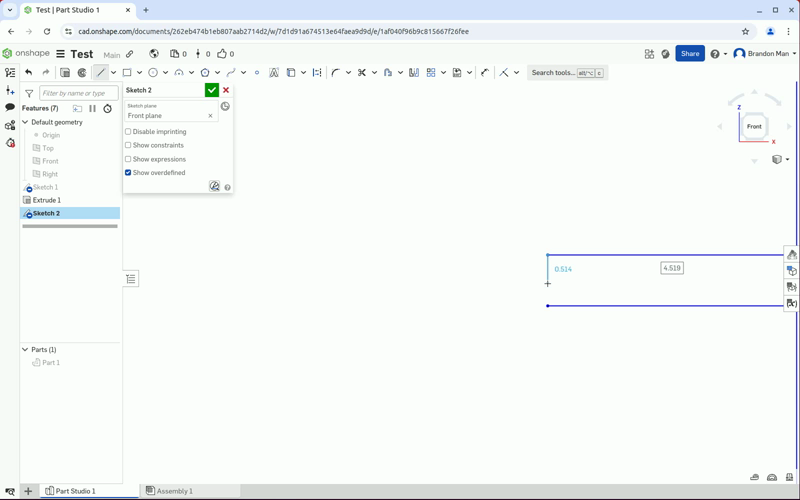
scroll(-6)
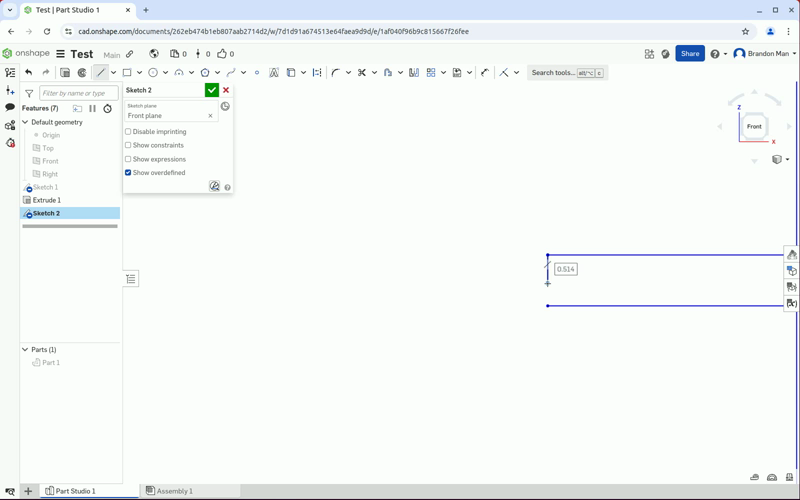
scroll(-6)
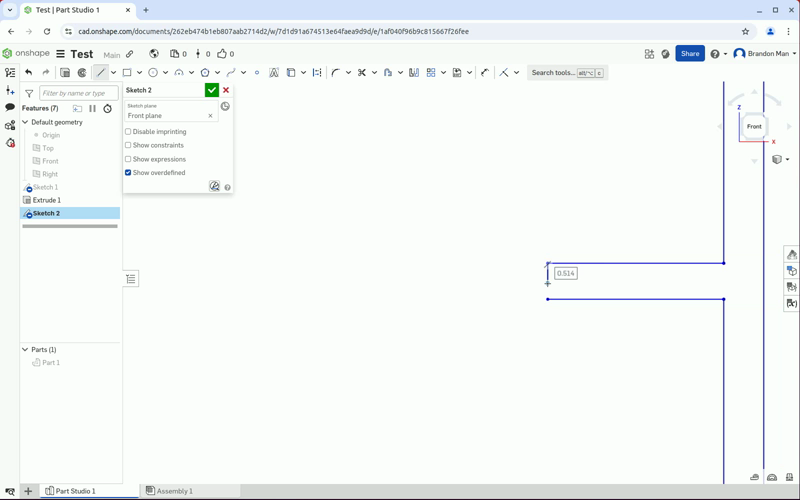
scroll(-6)
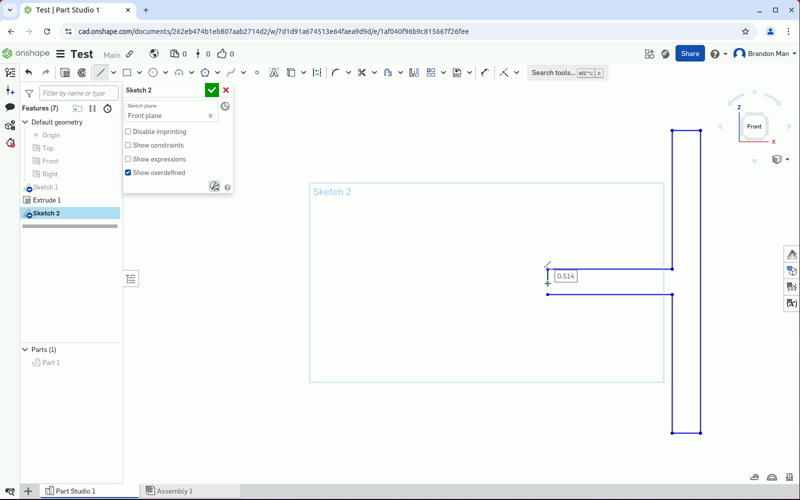
scroll(-6)
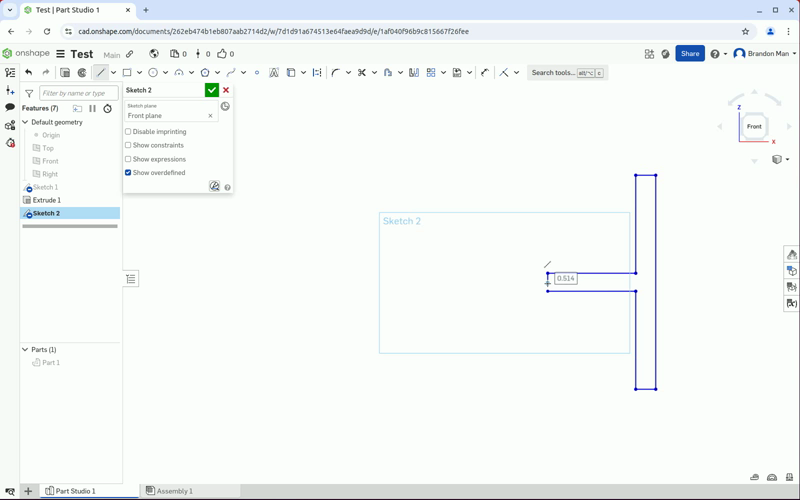
scroll(-6)
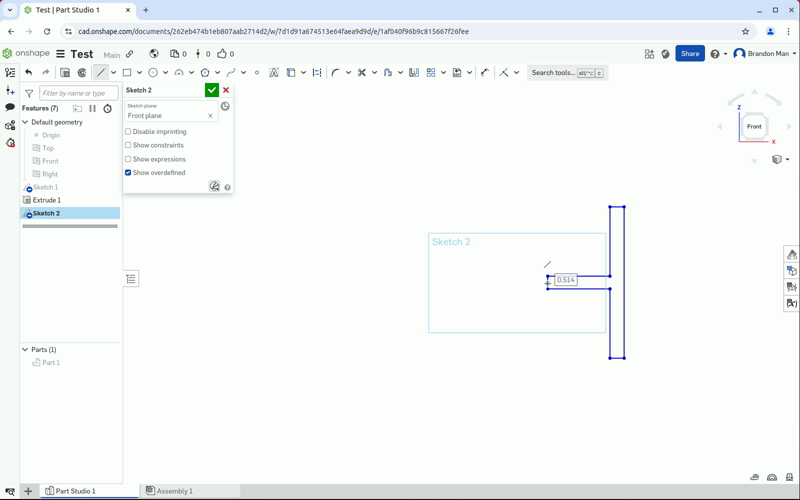
scroll(-6)
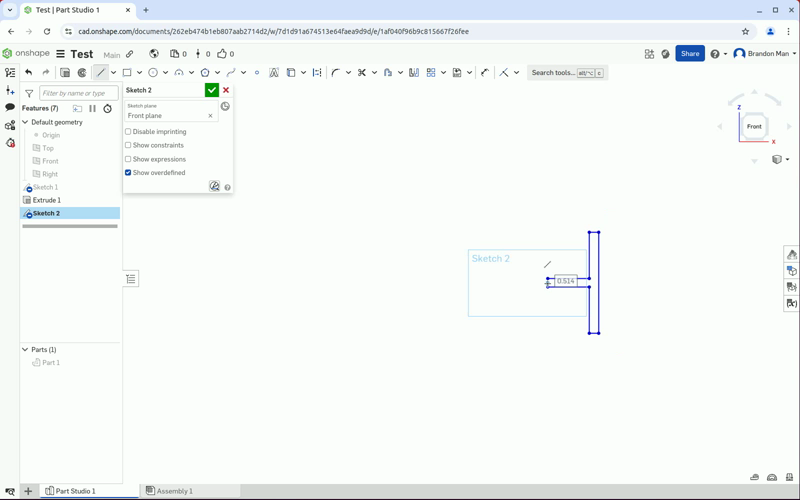
scroll(-6)
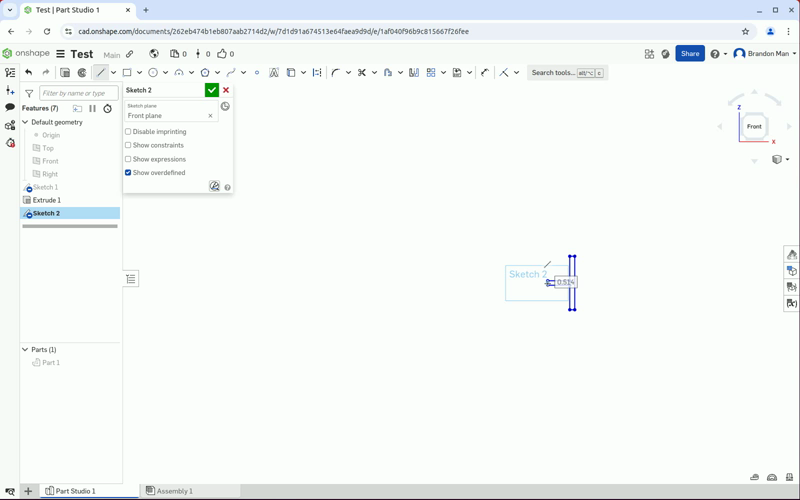
key_up(shift)
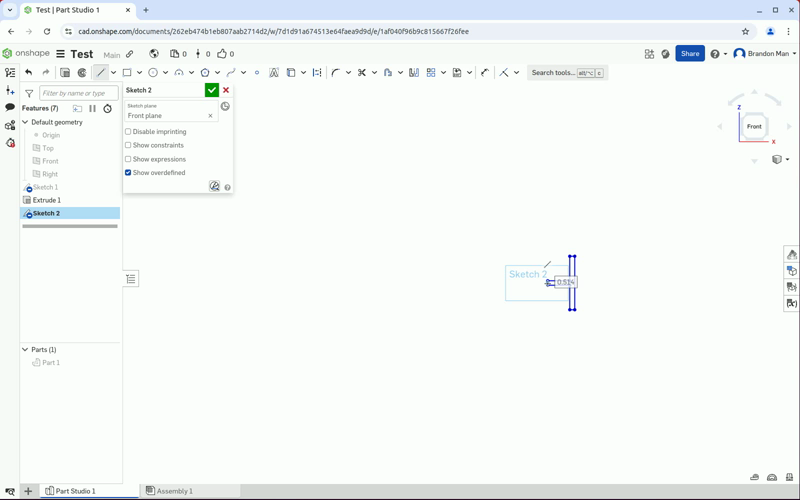
mouse_move(577, 283)
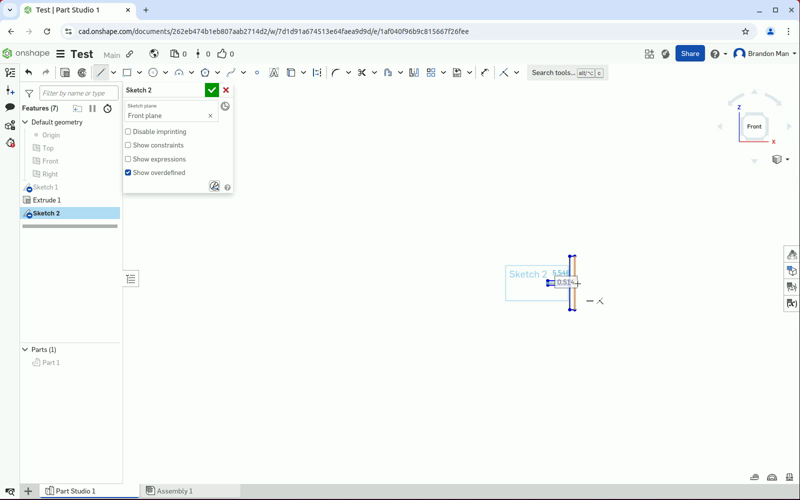
key_down(shift)
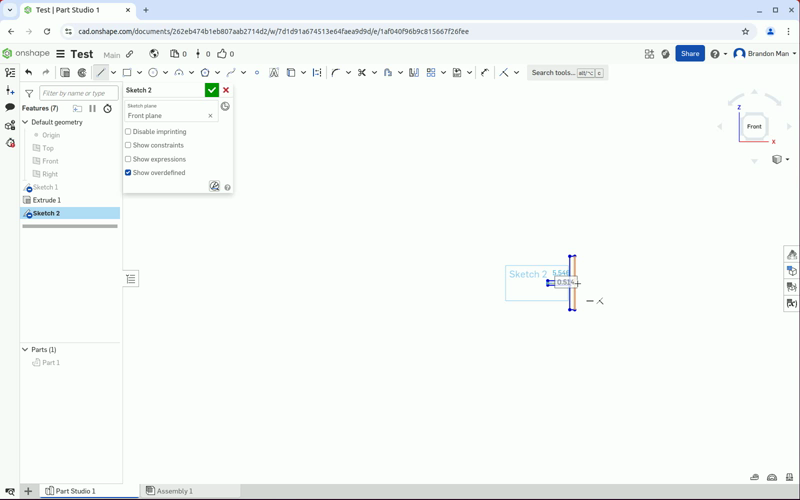
mouse_move(547, 285)
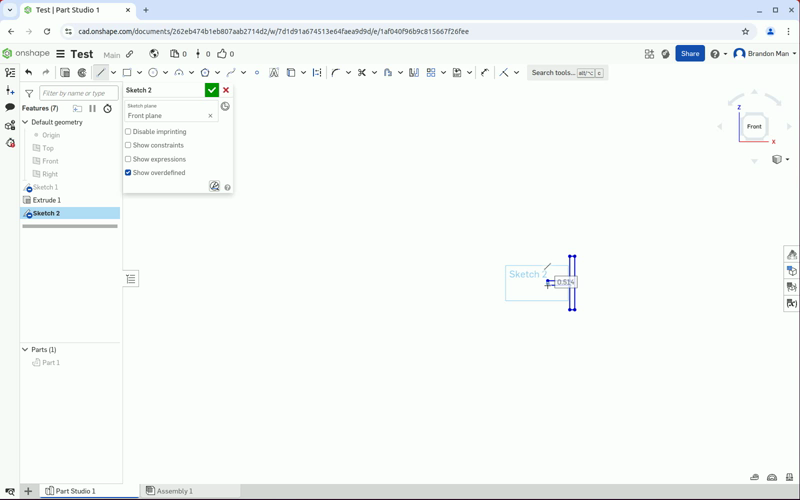
scroll(6)
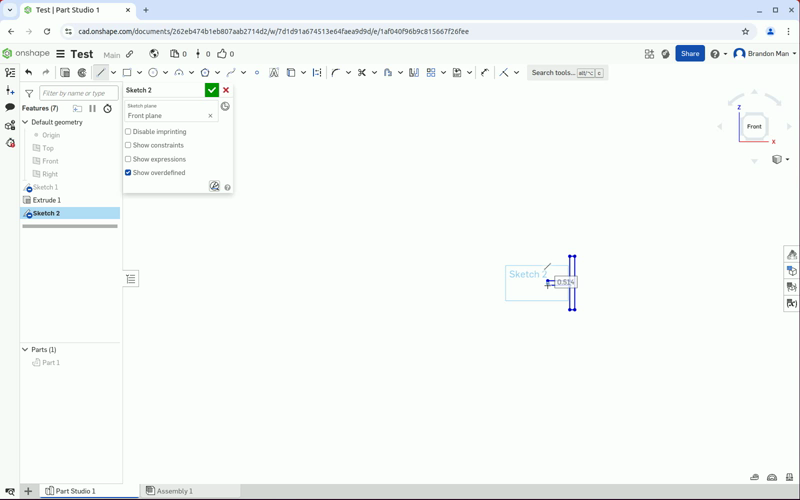
scroll(6)
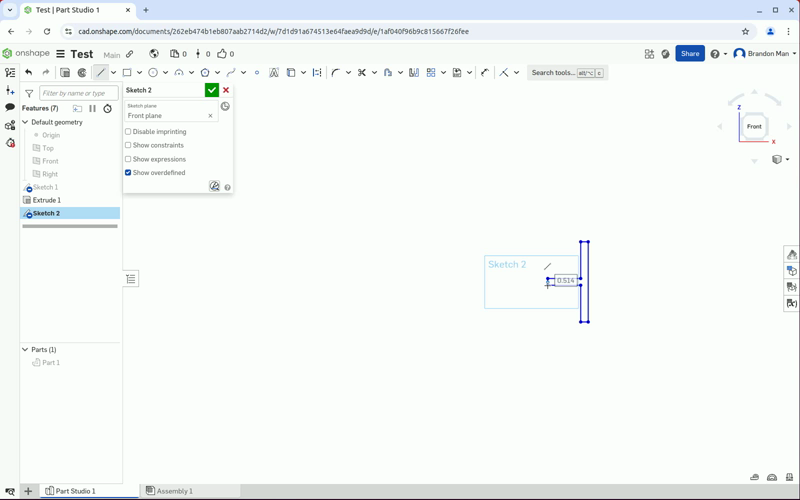
scroll(6)
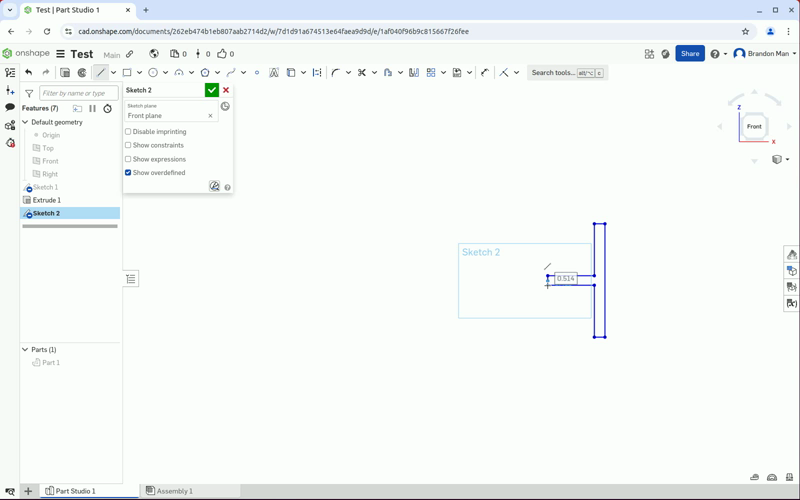
scroll(6)
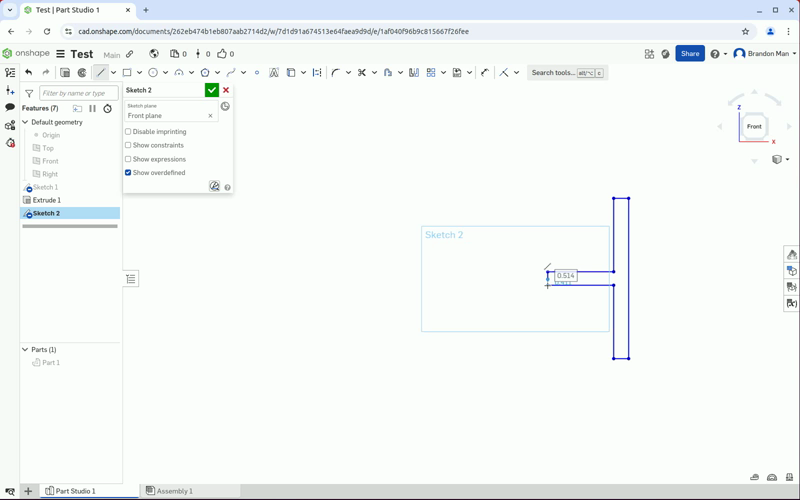
scroll(6)
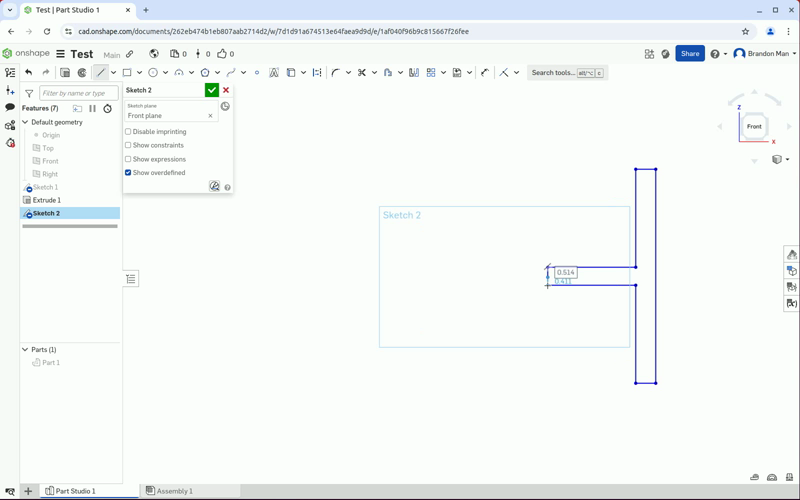
scroll(6)
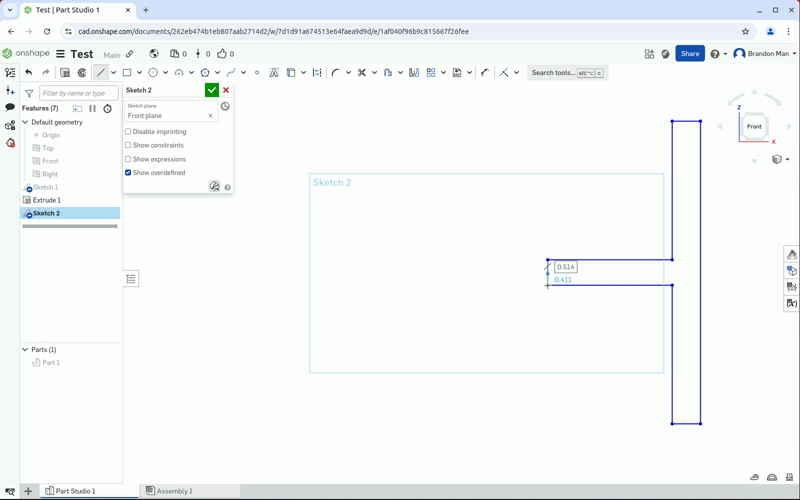
scroll(6)
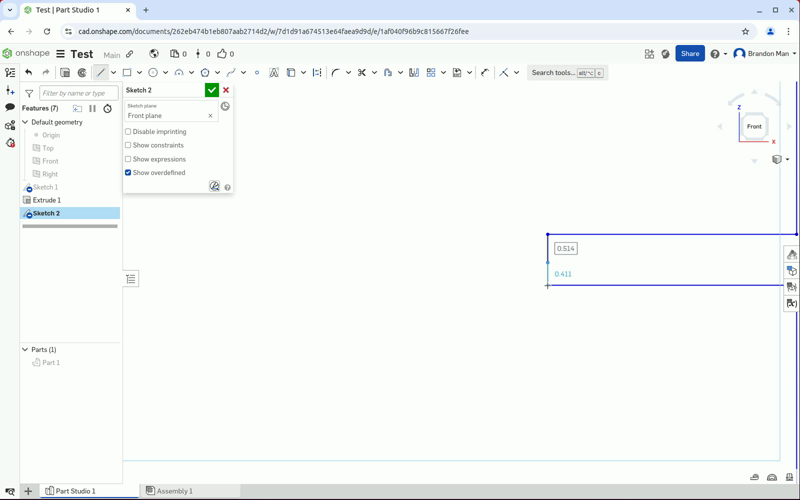
key_up(shift)
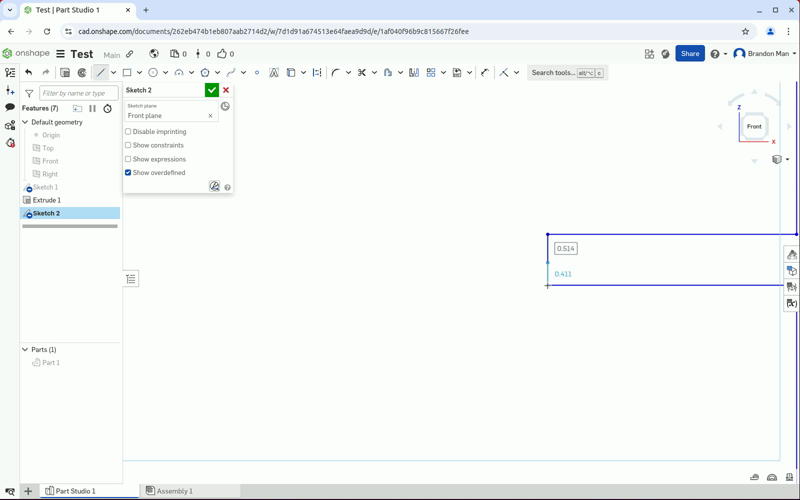
click(547, 285)
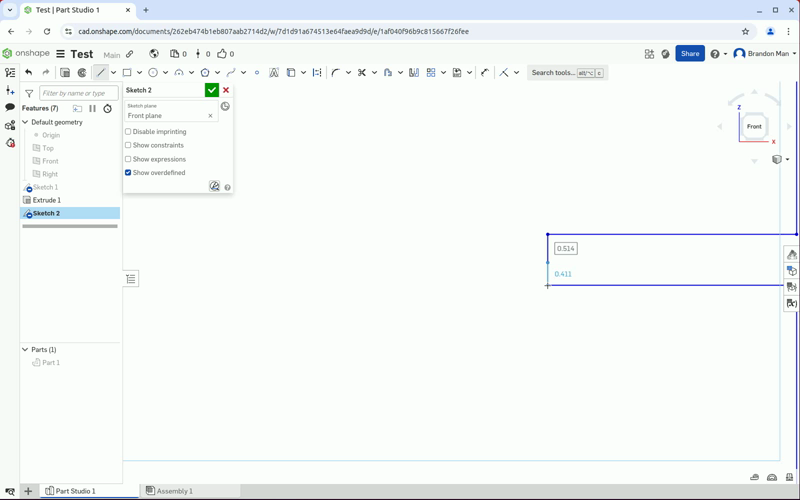
scroll(-6)
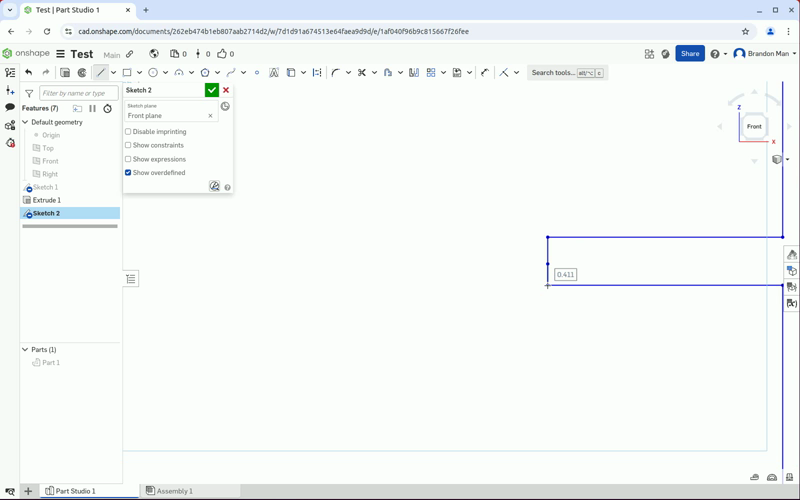
scroll(-6)
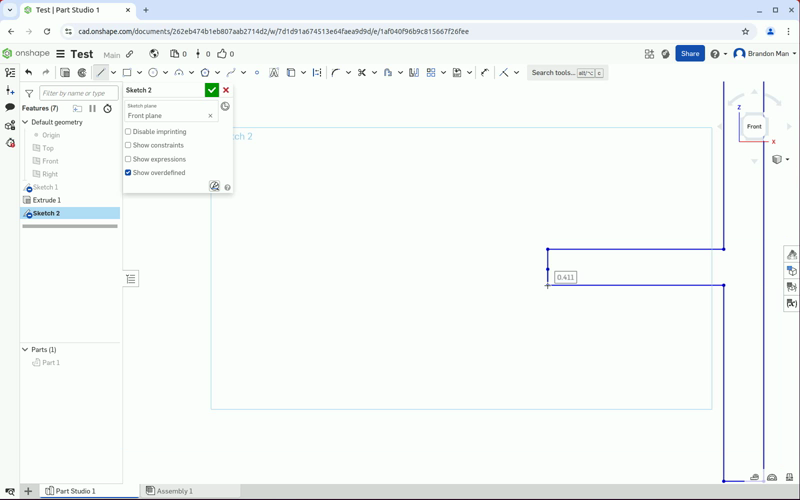
scroll(-6)
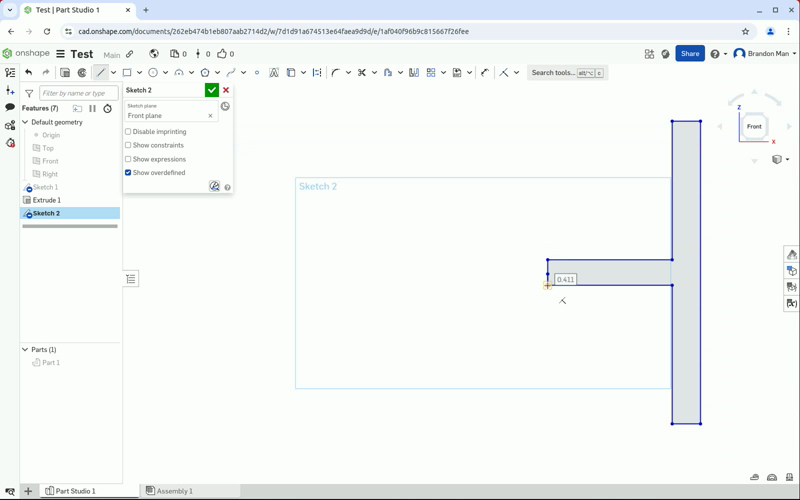
scroll(-6)
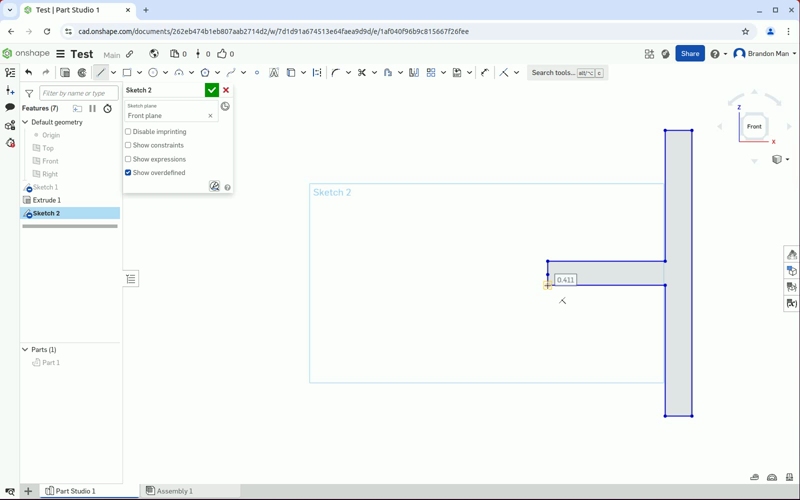
scroll(-6)
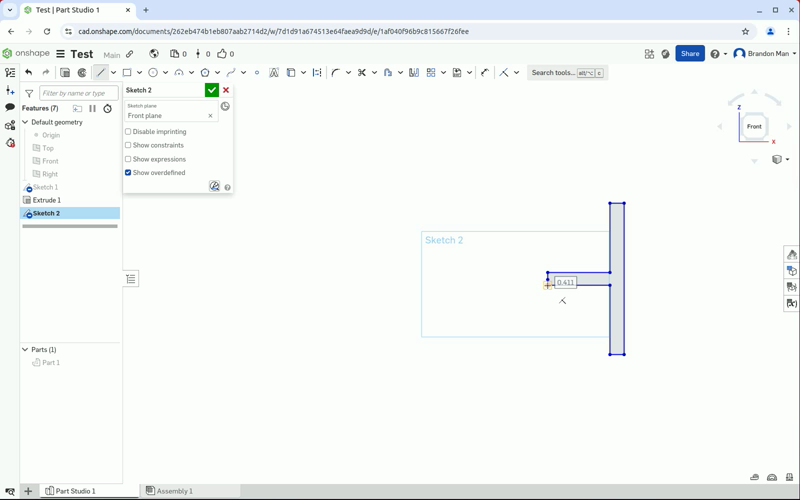
scroll(-6)
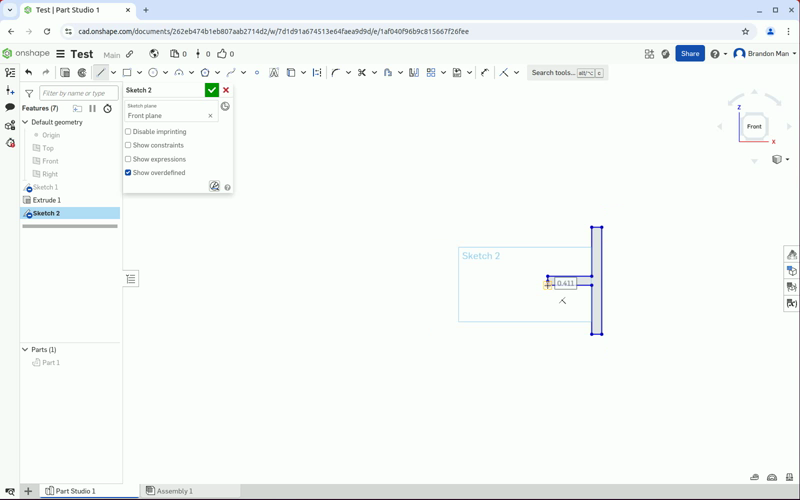
scroll(-6)
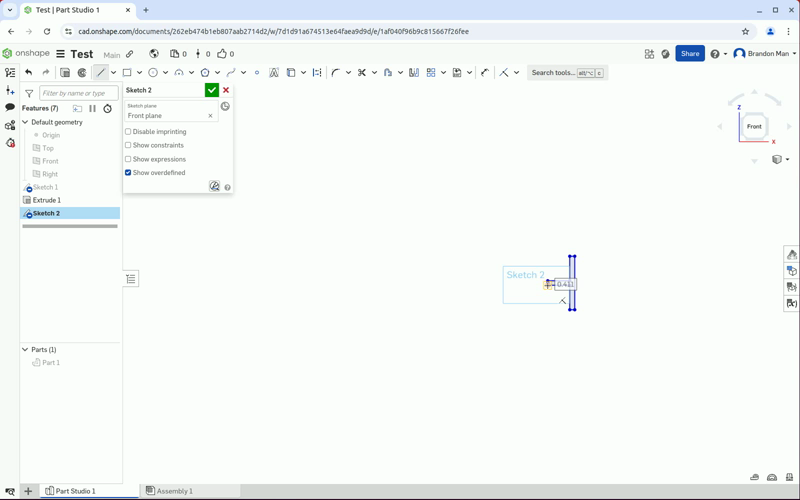
key(esc)
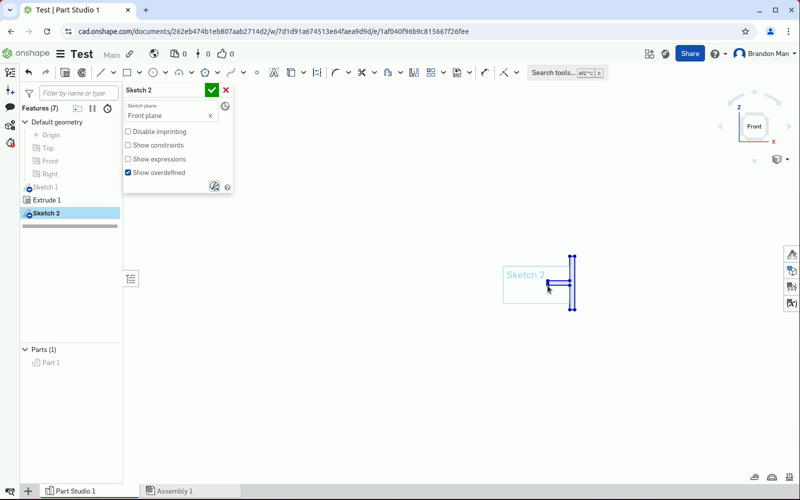
mouse_move(559, 281)
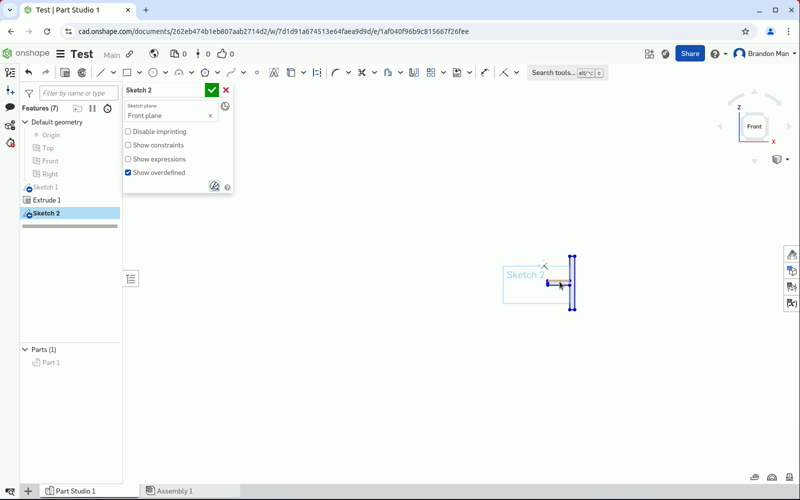
scroll(6)
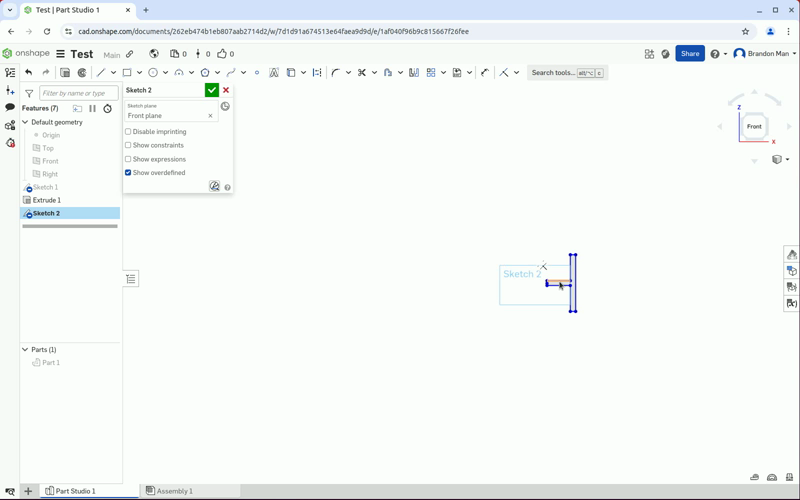
scroll(6)
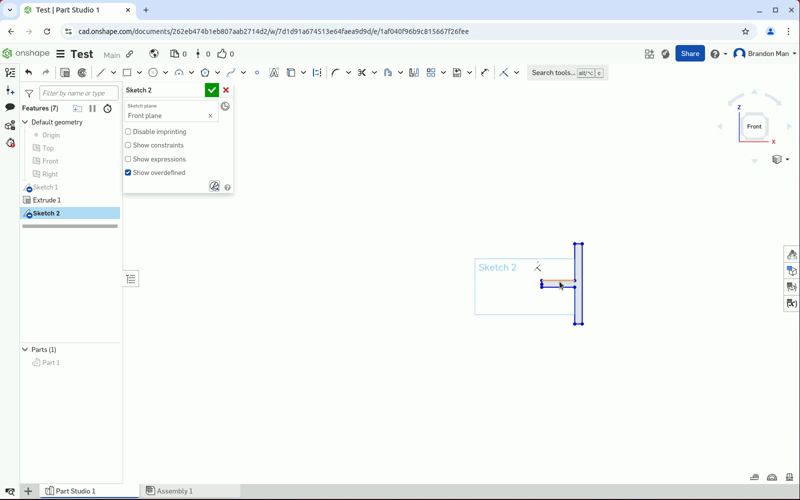
scroll(6)
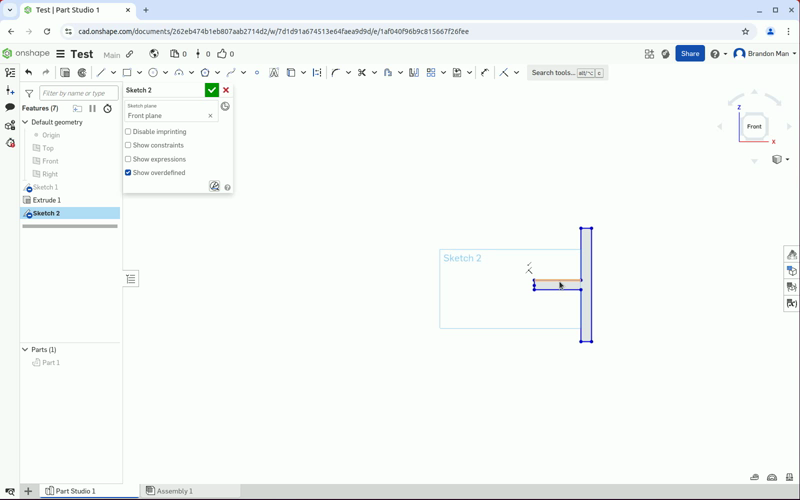
scroll(6)
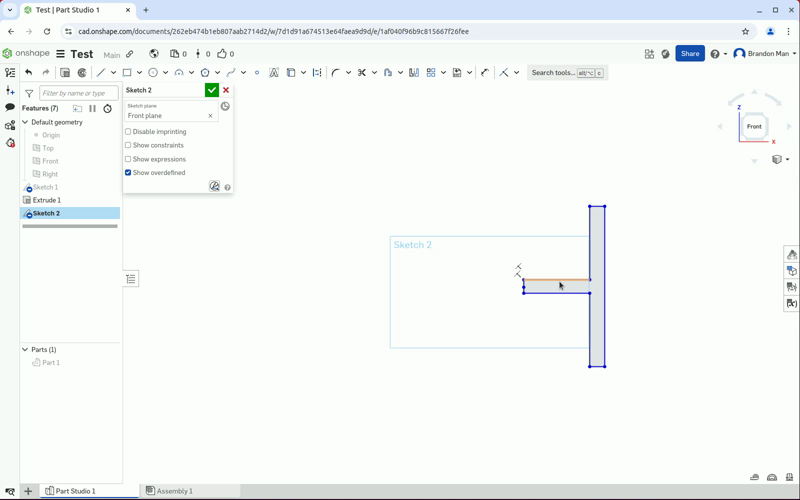
scroll(6)
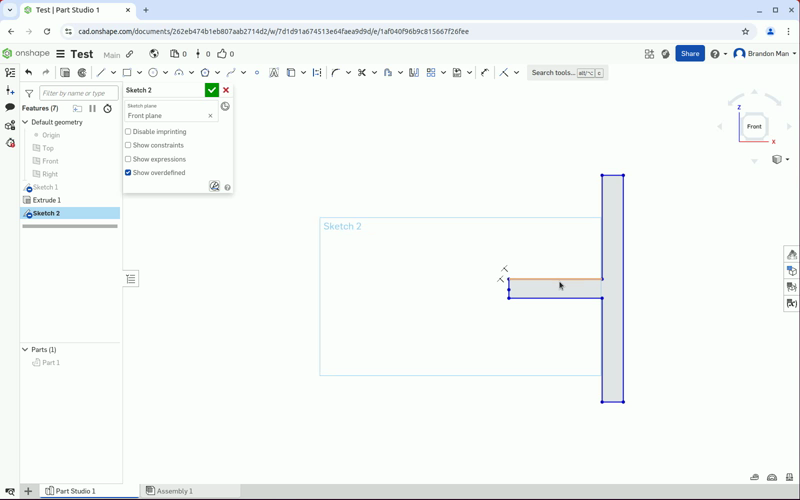
scroll(6)
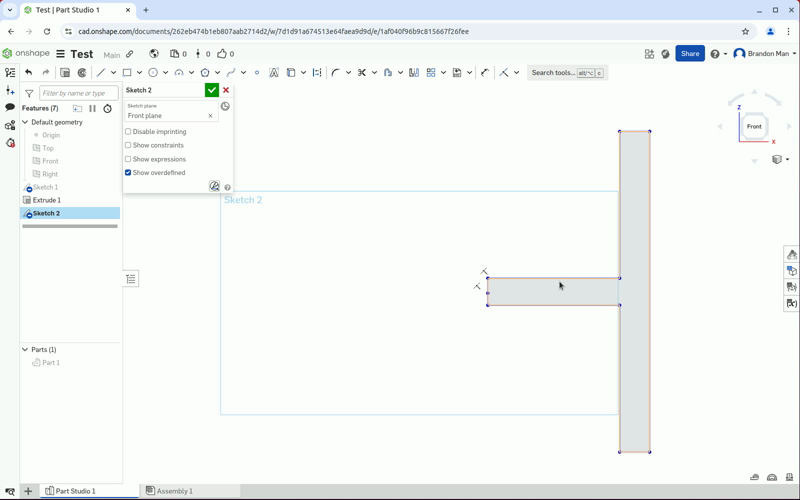
scroll(6)
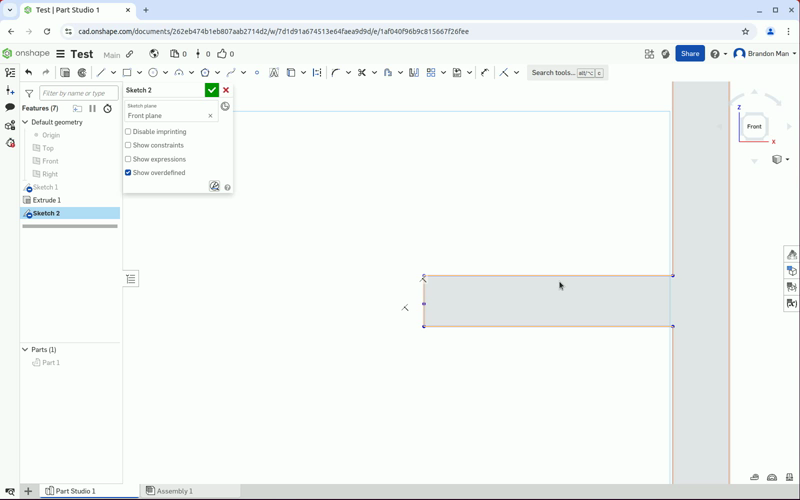
click(559, 281)
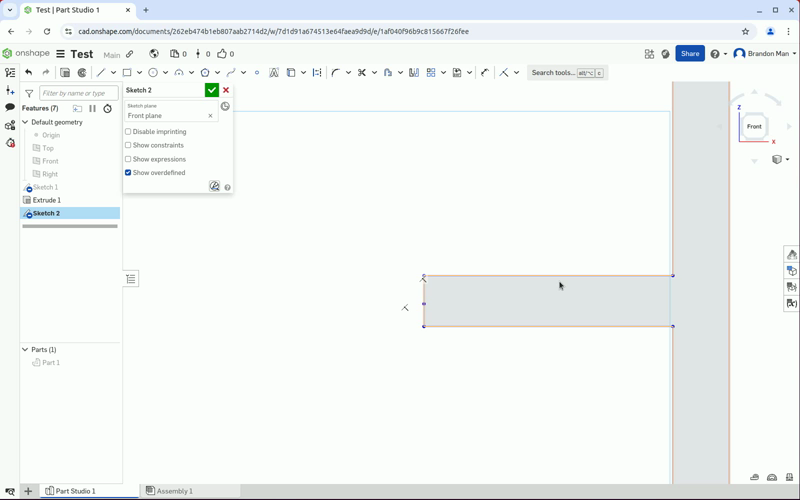
scroll(-6)
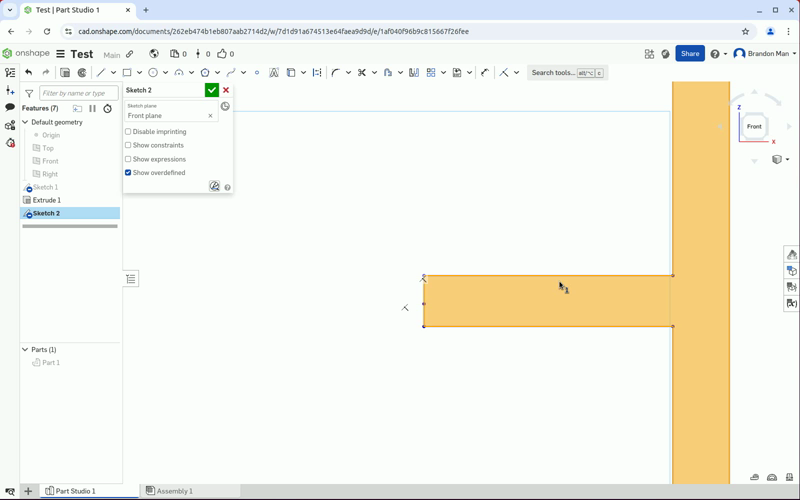
scroll(-6)
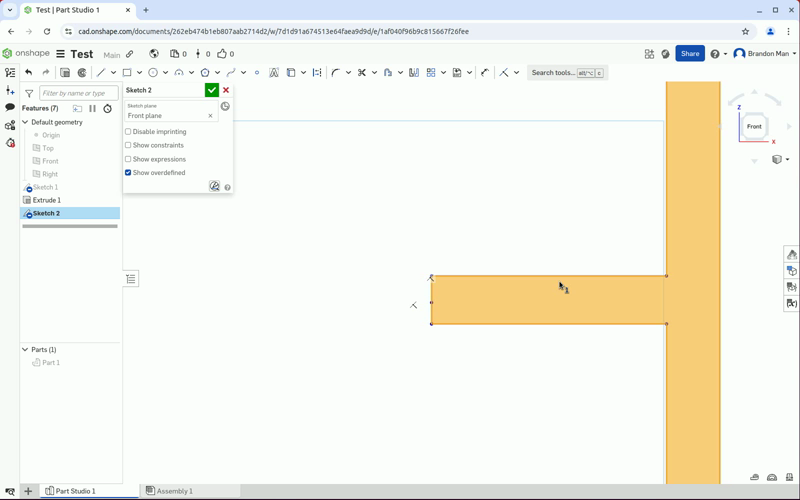
scroll(-6)
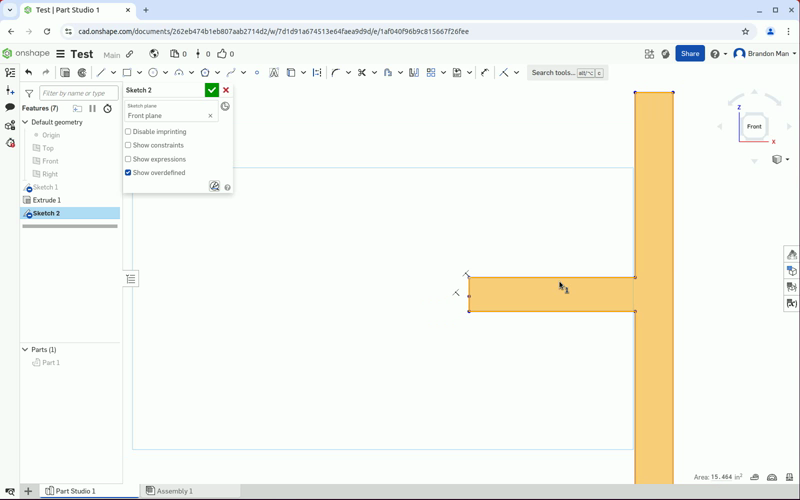
scroll(-6)
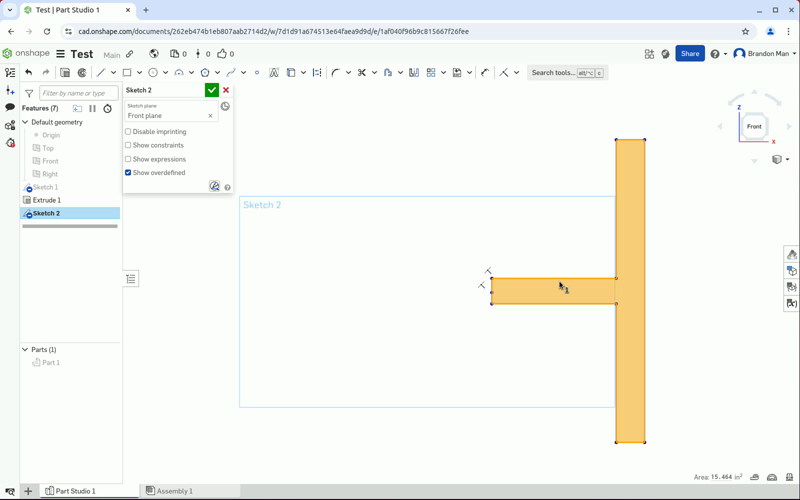
scroll(-6)
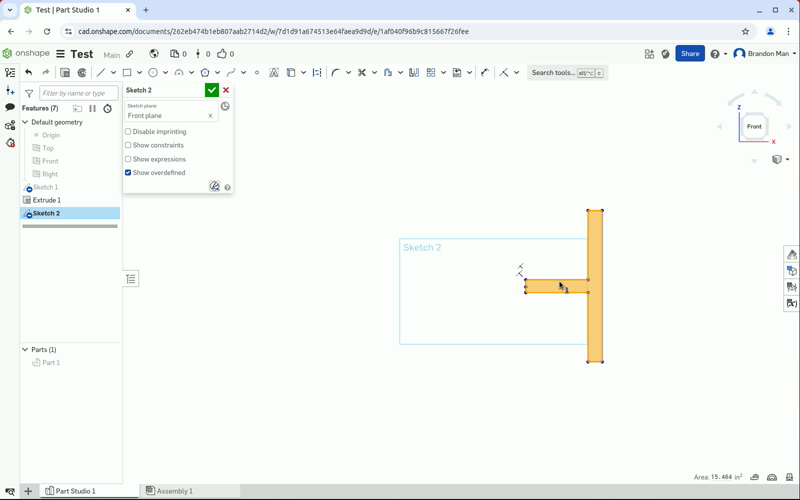
scroll(-6)
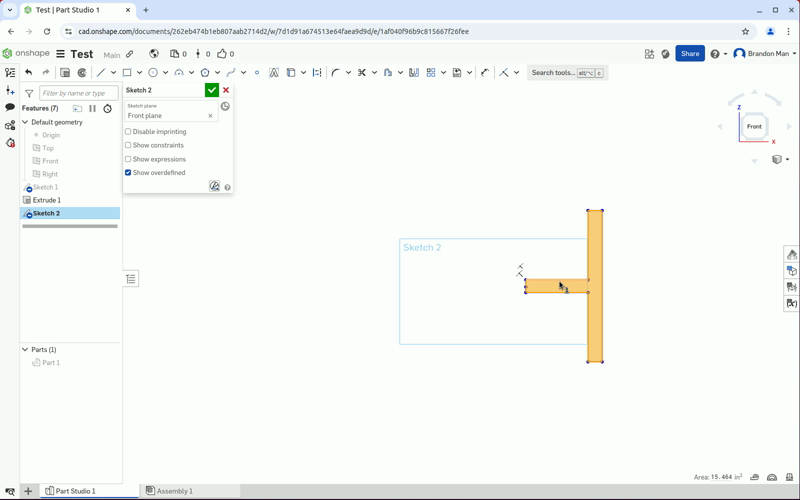
scroll(-6)
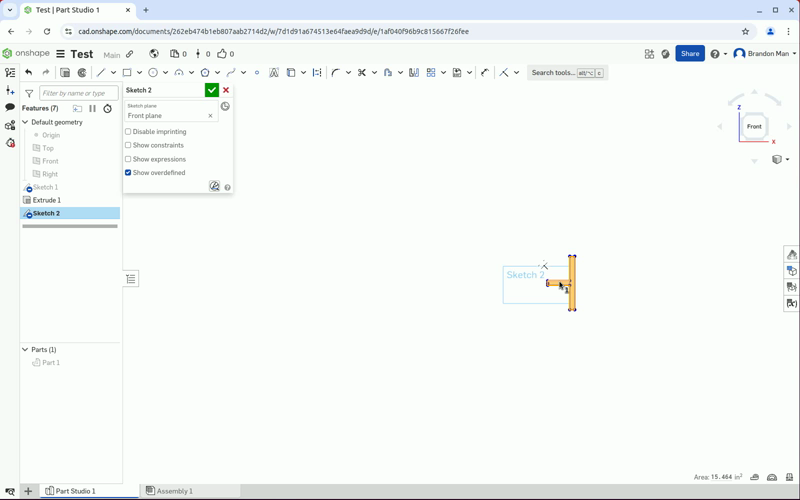
mouse_move(73, 352)
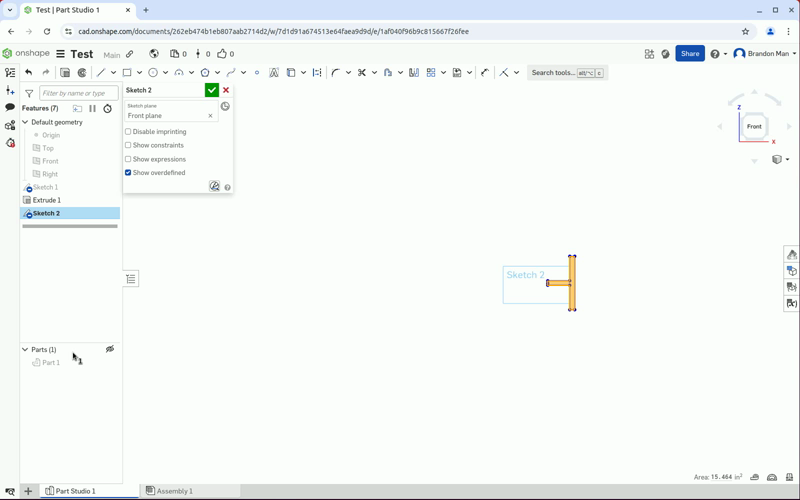
key(shift+y)
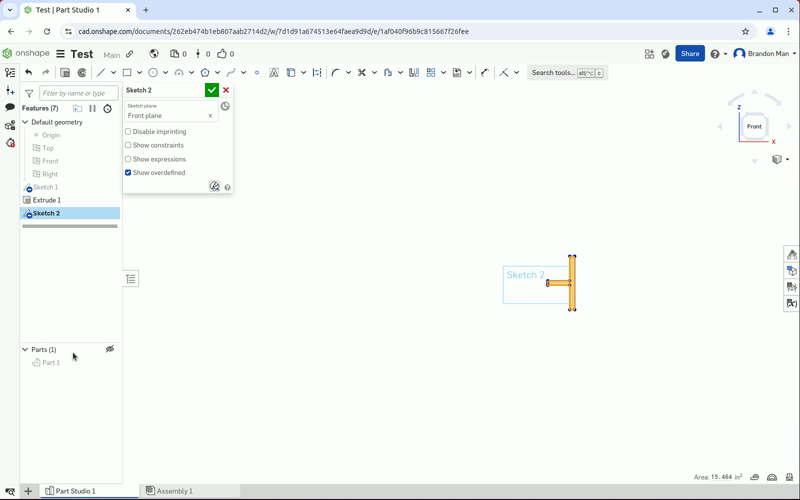
key(shift+e)
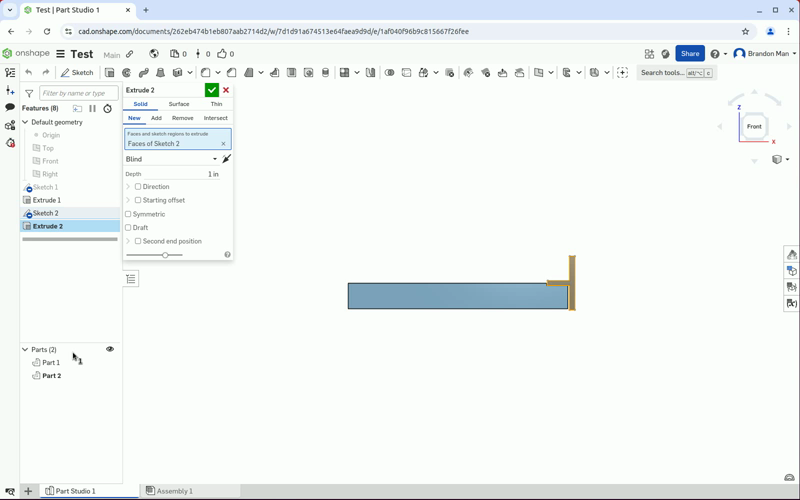
mouse_move(143, 106)
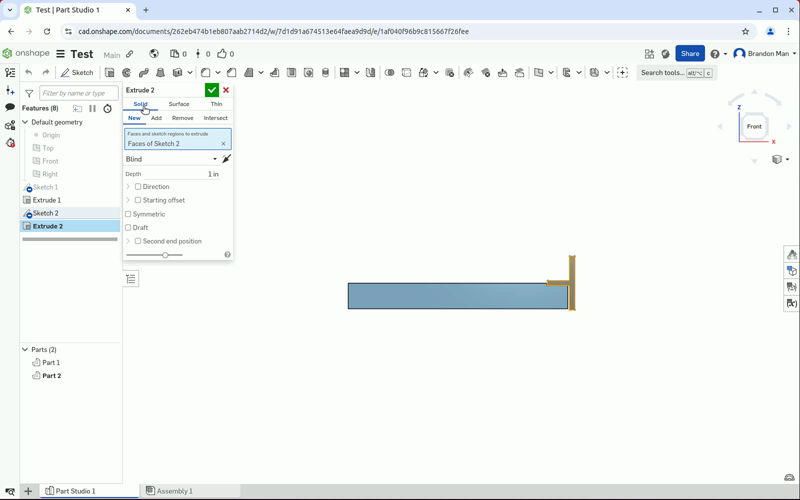
click(143, 106)
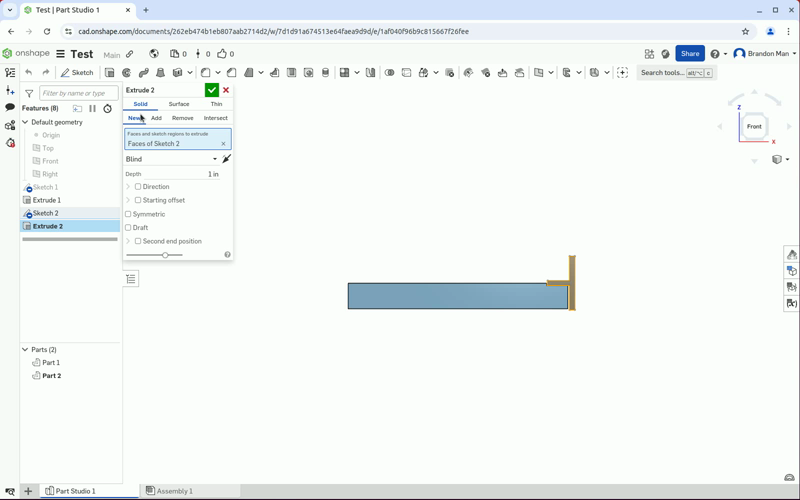
mouse_move(137, 120)
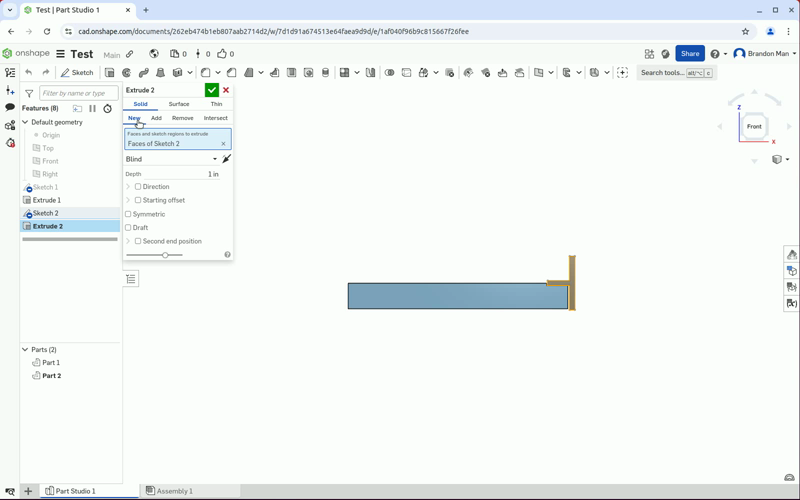
click(137, 120)
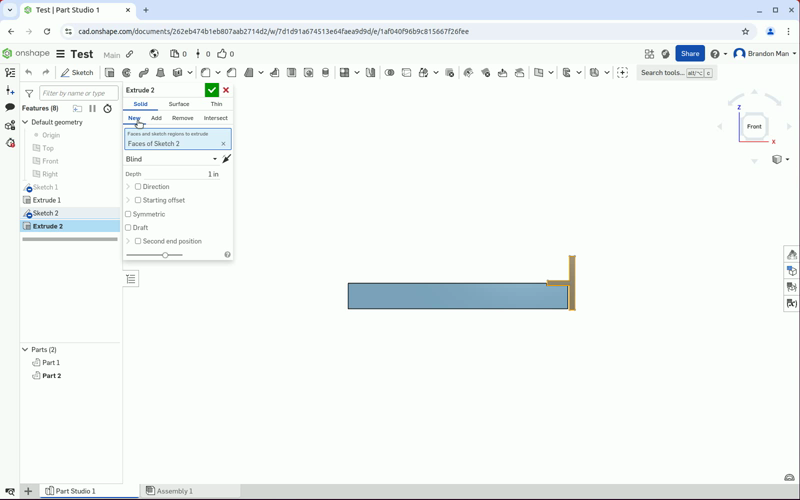
key(tab, 4)
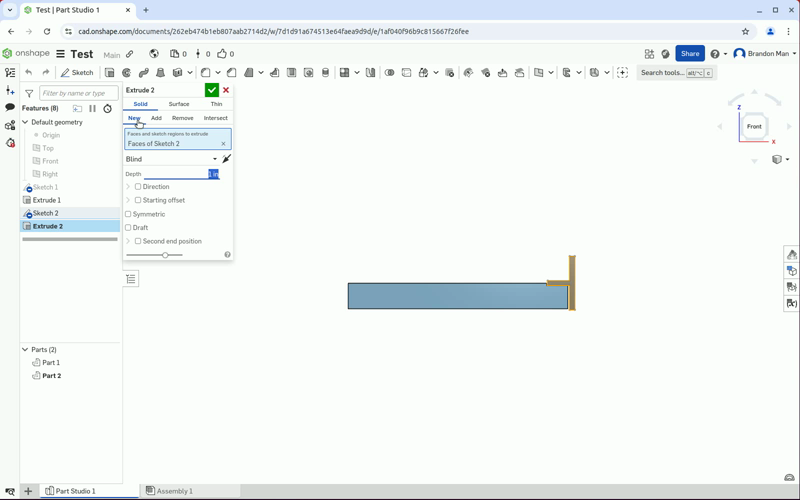
text(7.221)
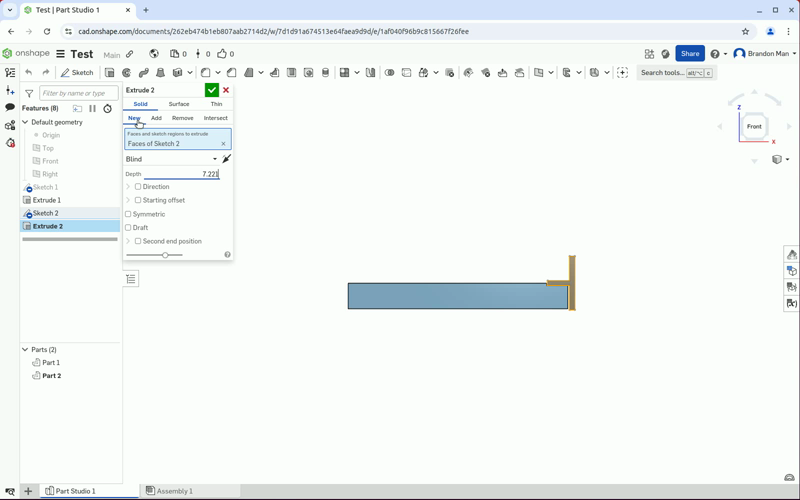
key(enter)
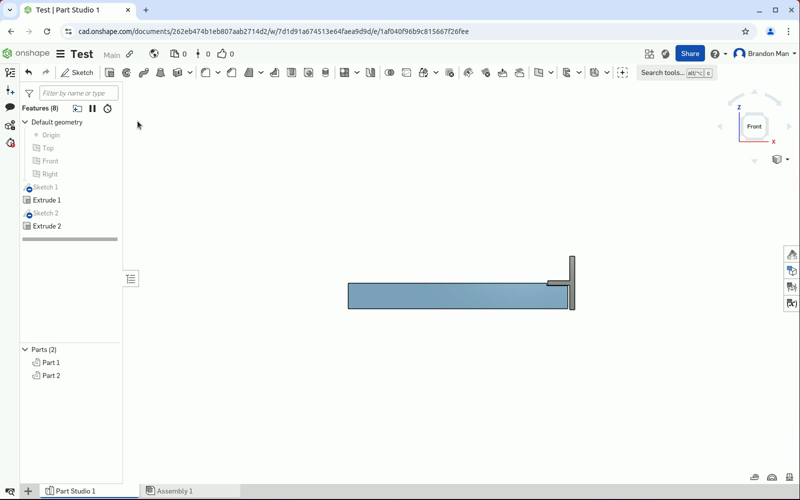
key(shift+h)
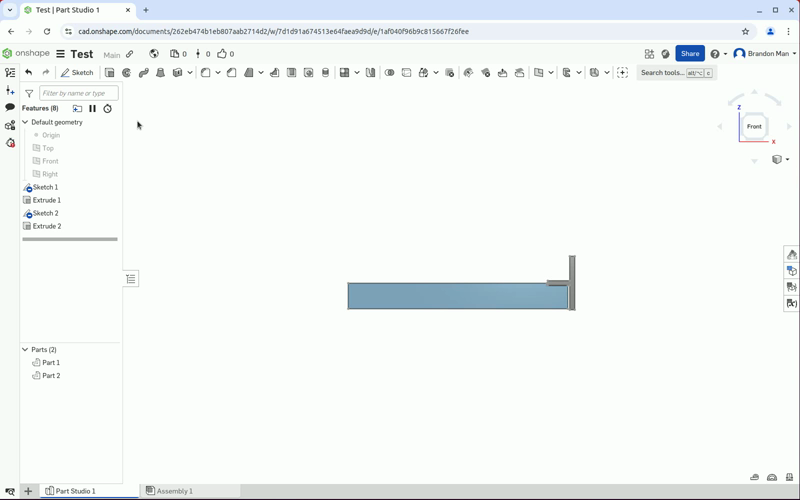
key(shift+h)
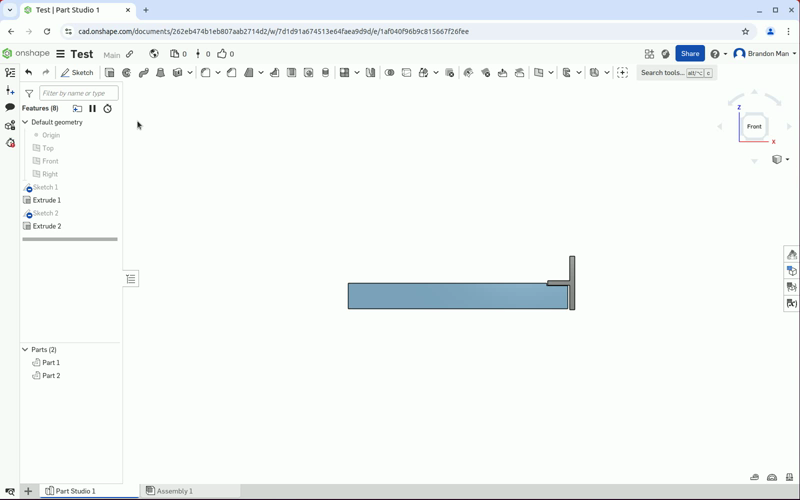
mouse_move(73, 189)
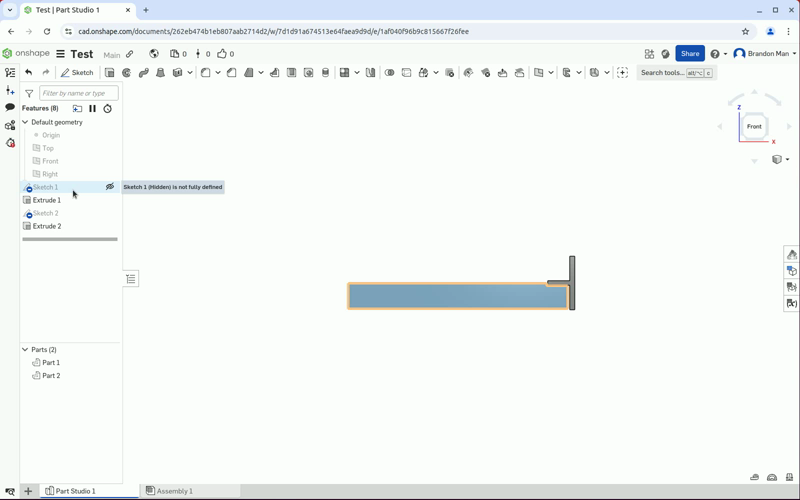
click(73, 189)
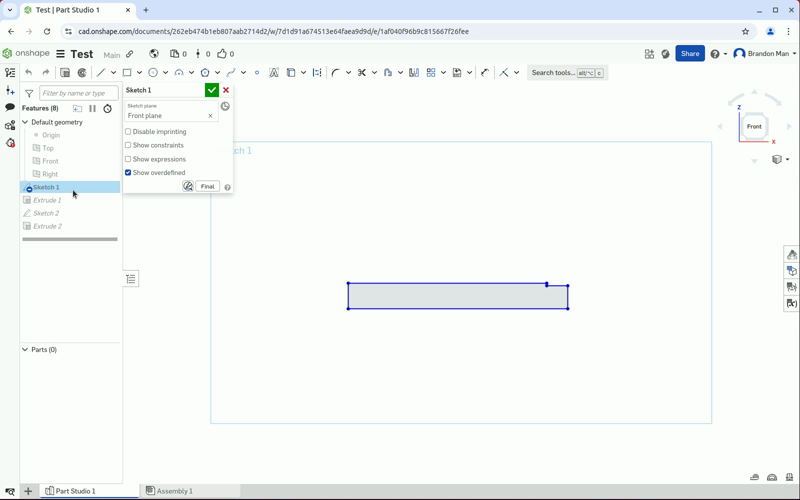
mouse_move(229, 92)
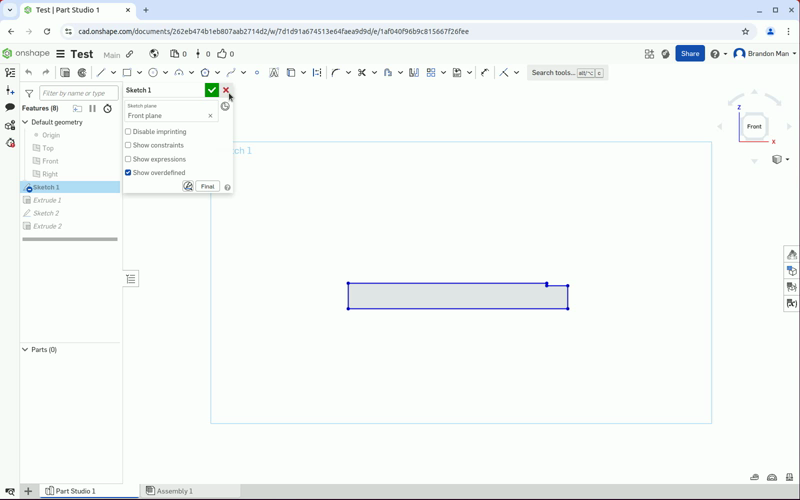
click(229, 92)
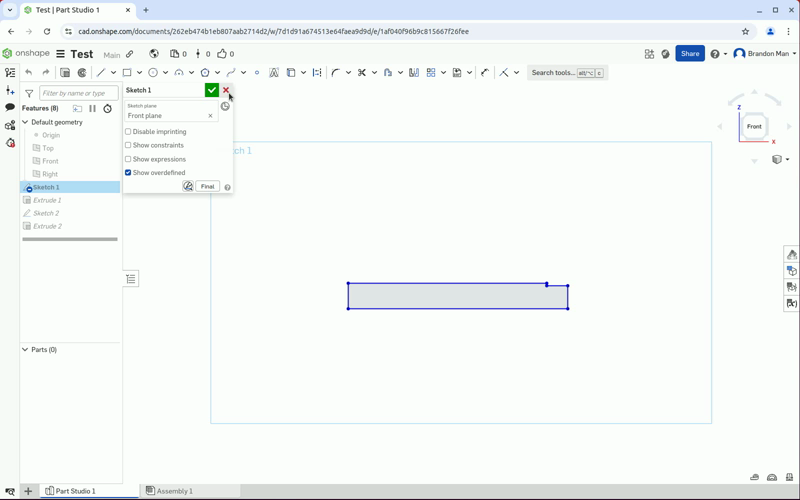
key(shift+s)
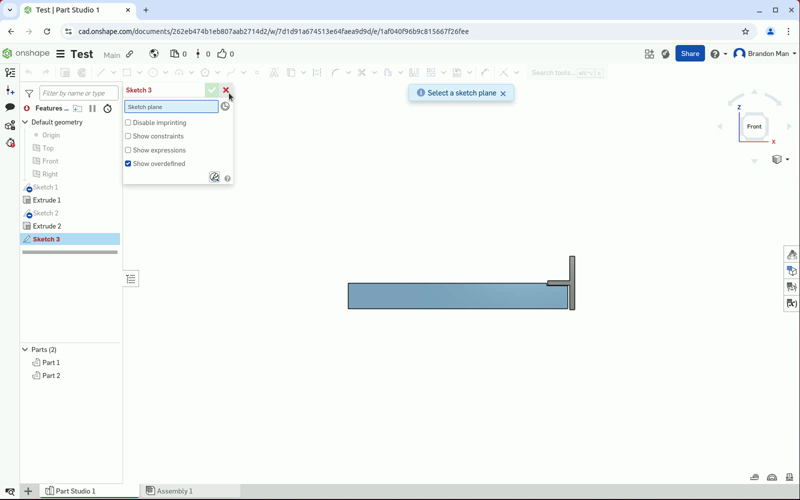
mouse_move(73, 163)
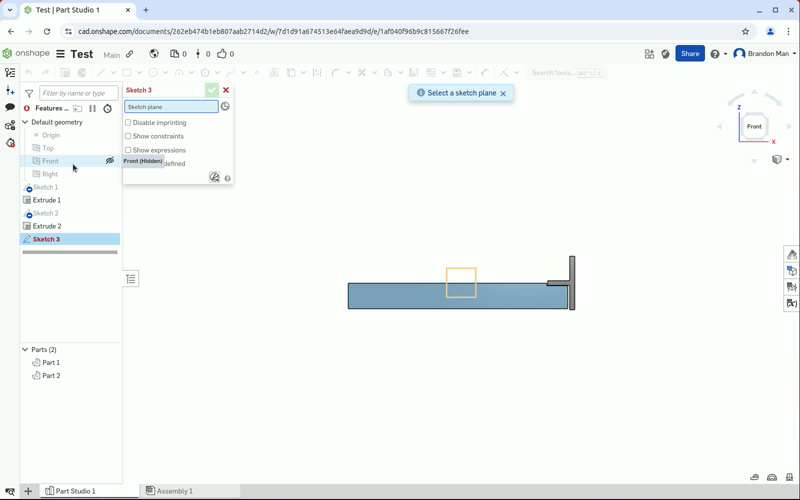
click(73, 163)
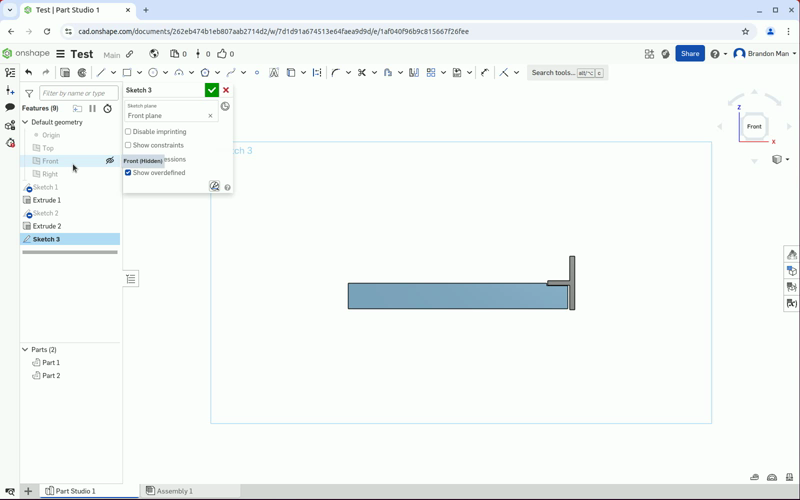
mouse_move(73, 352)
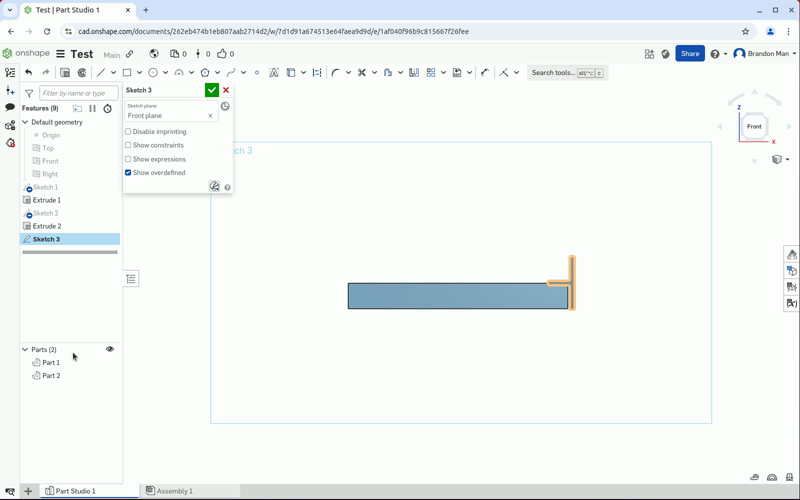
key(y)
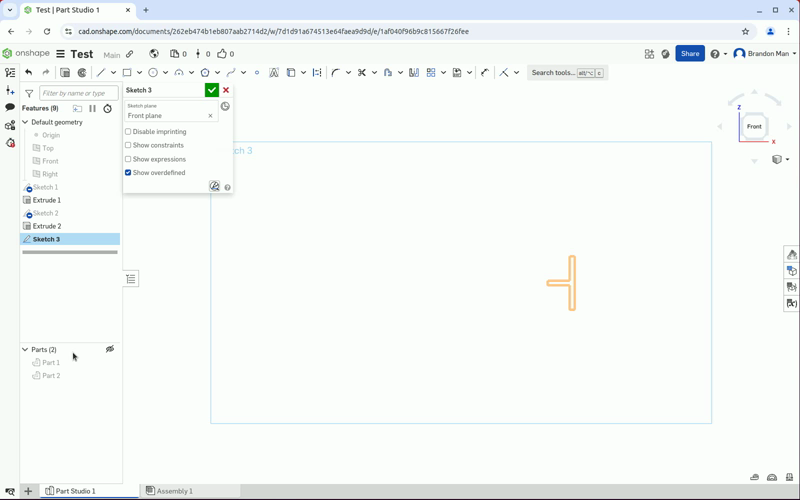
key(l)
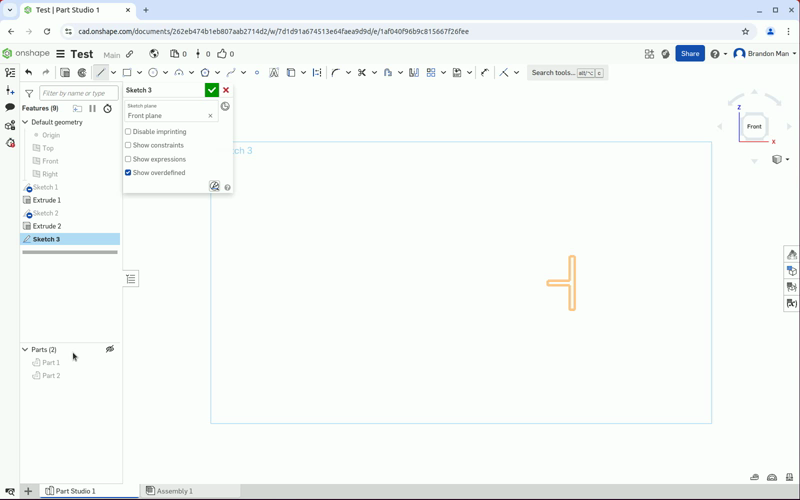
key_down(shift)
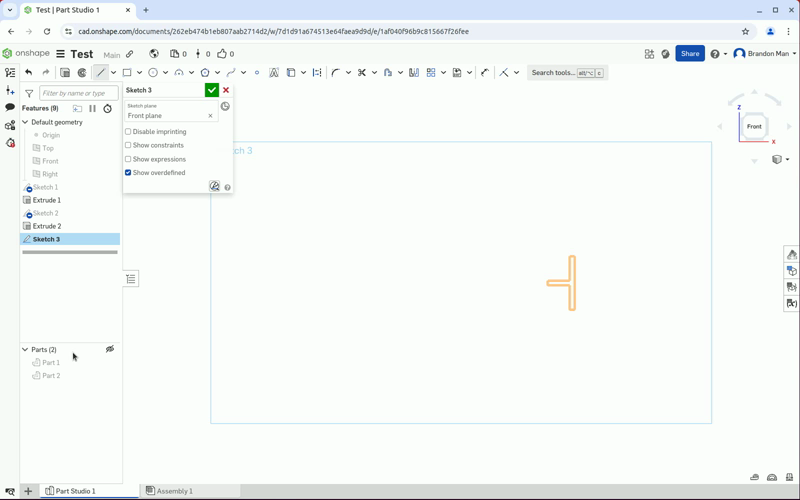
mouse_move(348, 282)
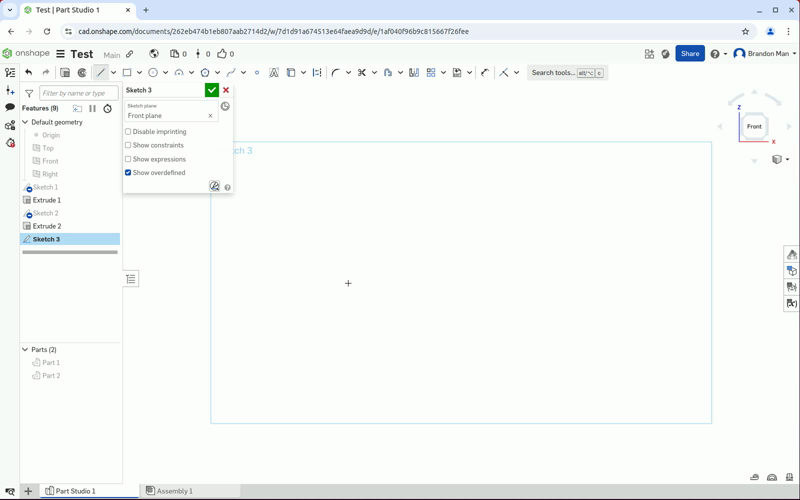
click(348, 282)
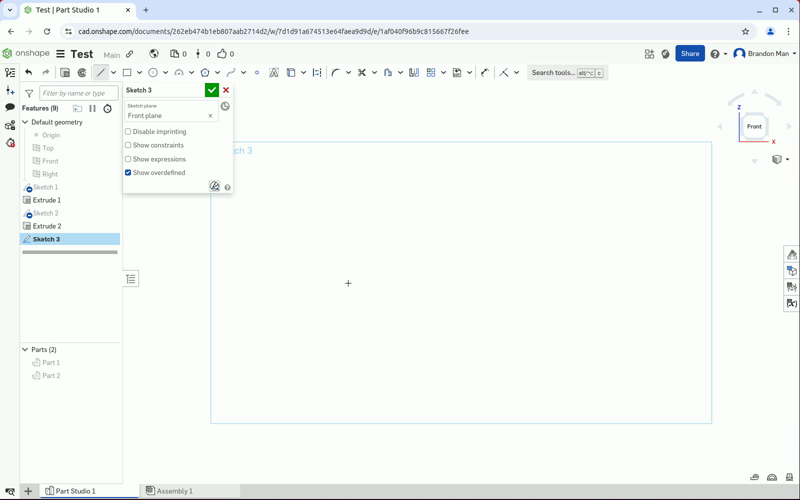
key_up(shift)
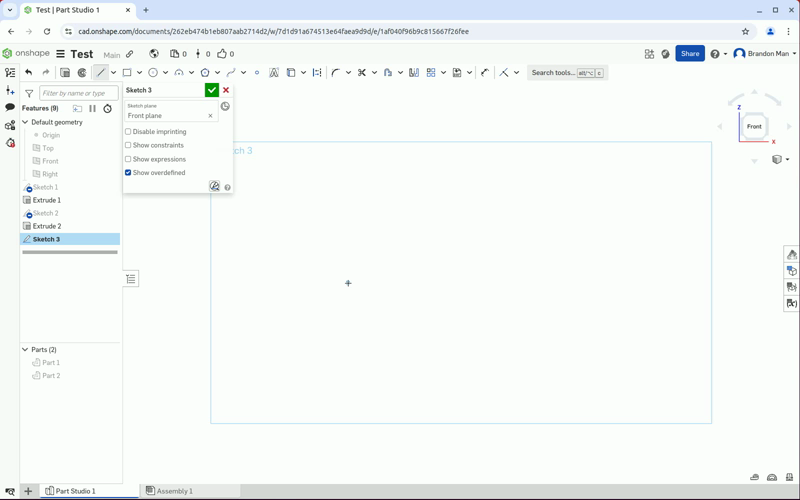
key_down(shift)
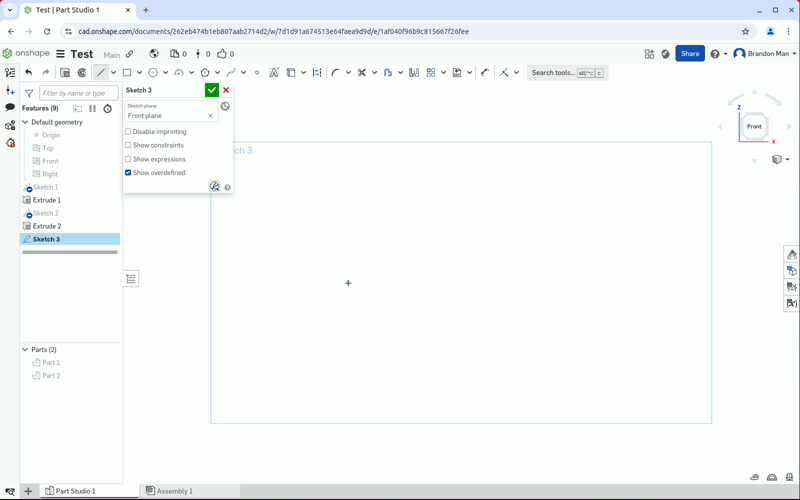
mouse_move(546, 282)
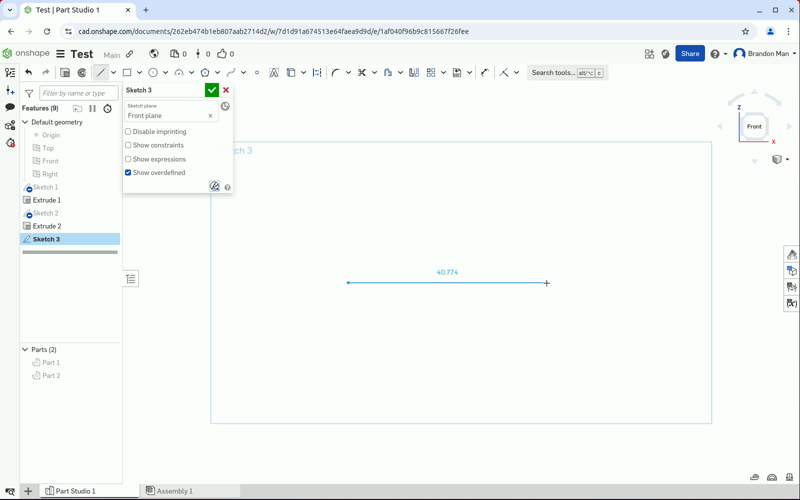
click(546, 282)
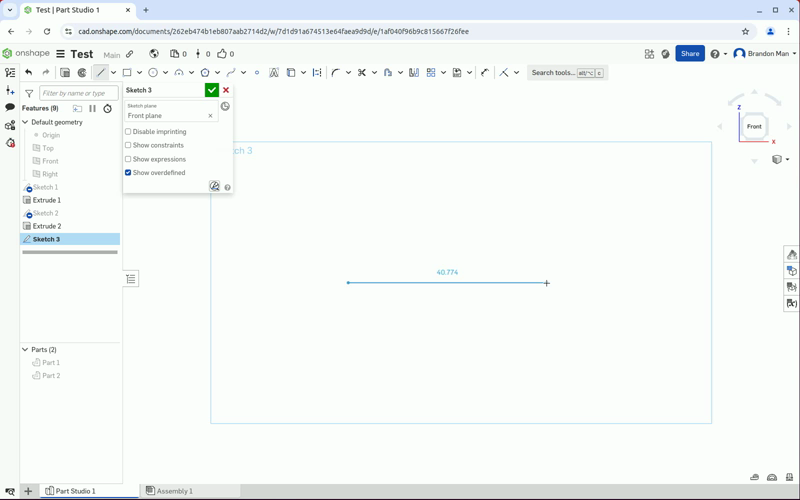
key_up(shift)
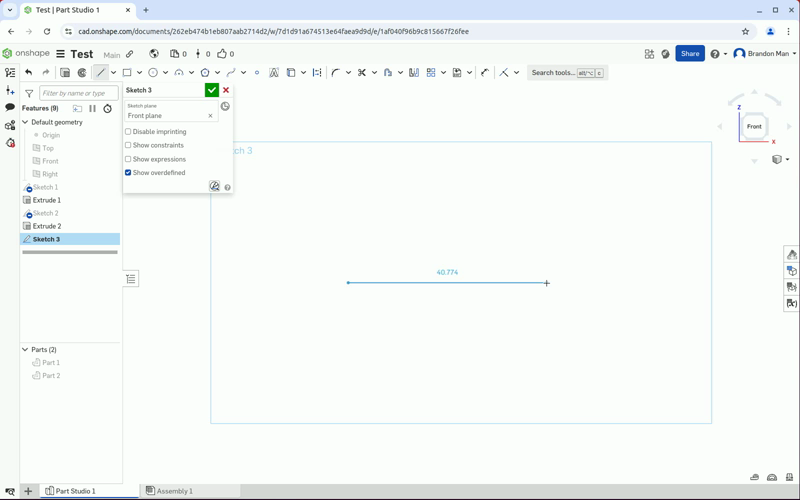
key_down(shift)
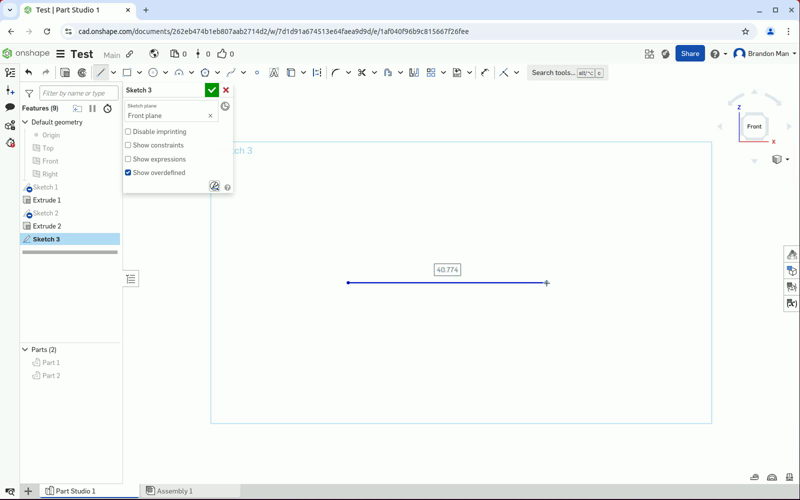
mouse_move(576, 282)
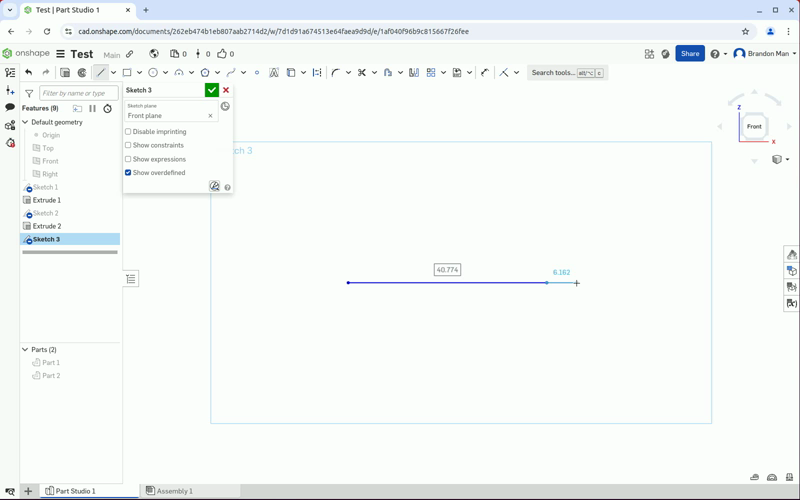
mouse_move(546, 280)
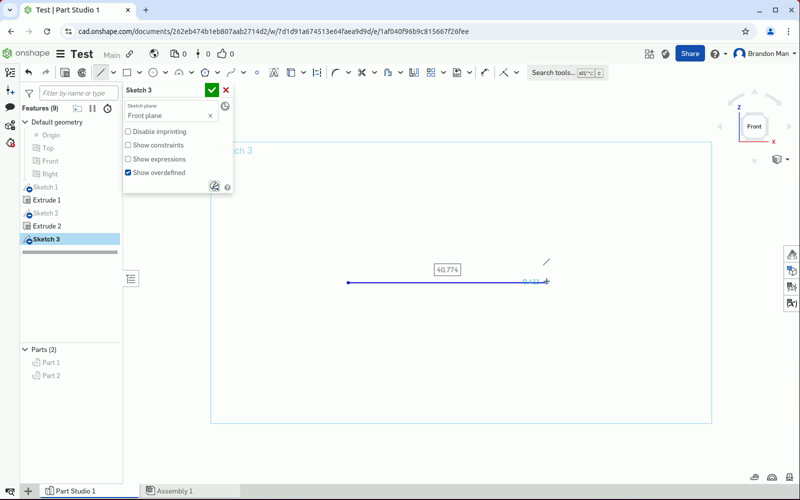
scroll(6)
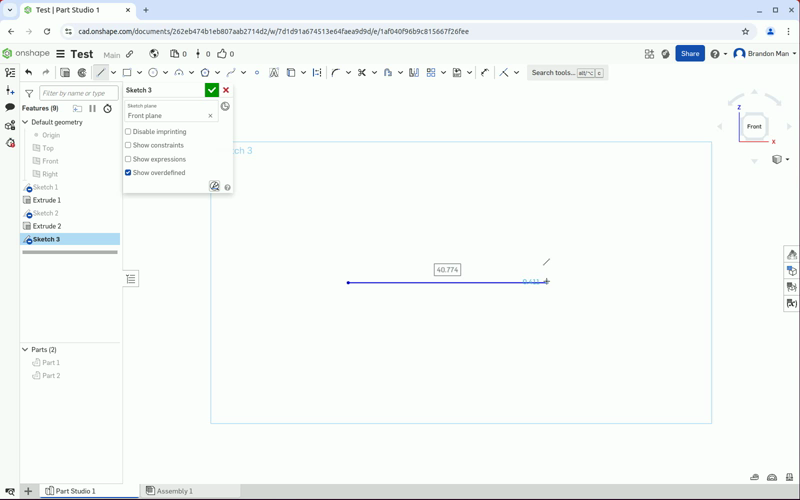
scroll(6)
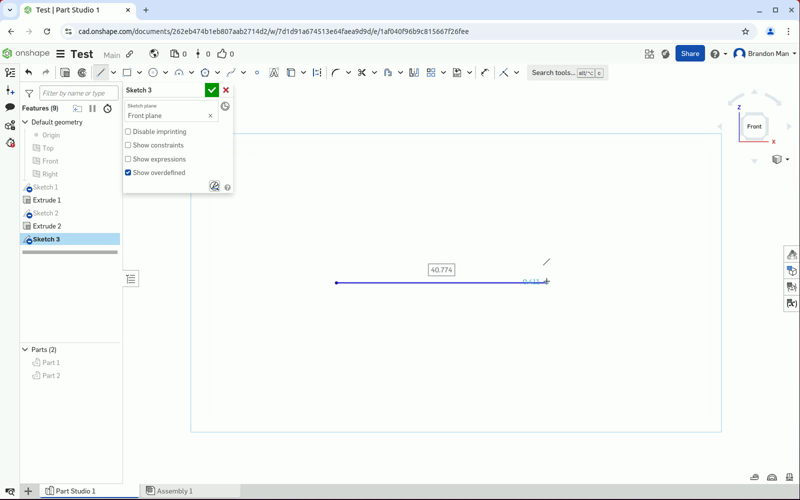
scroll(6)
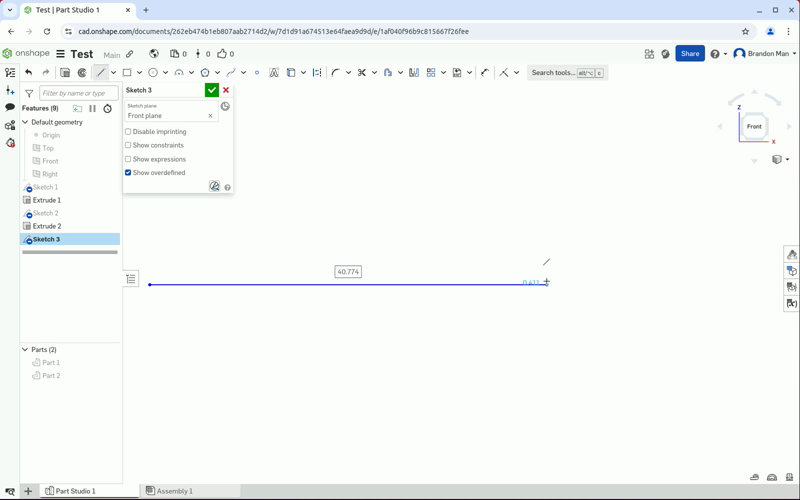
scroll(6)
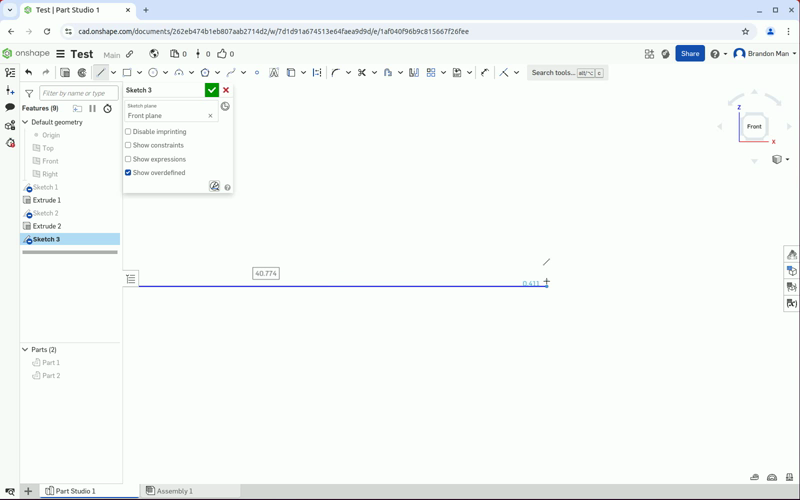
scroll(6)
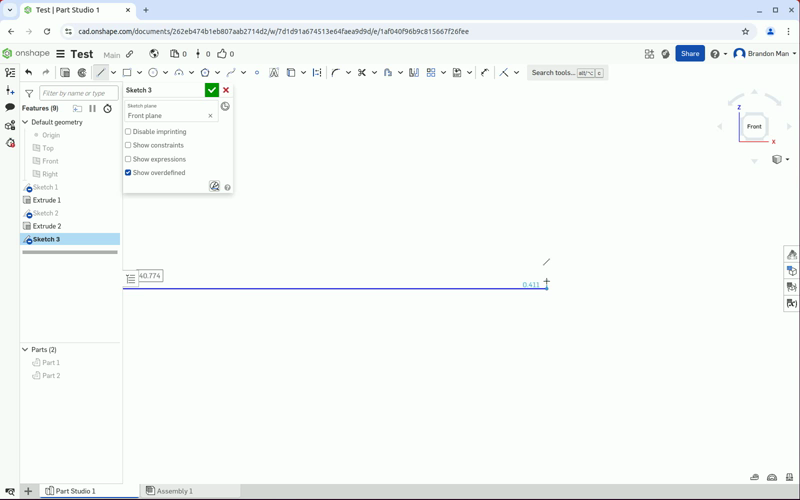
scroll(6)
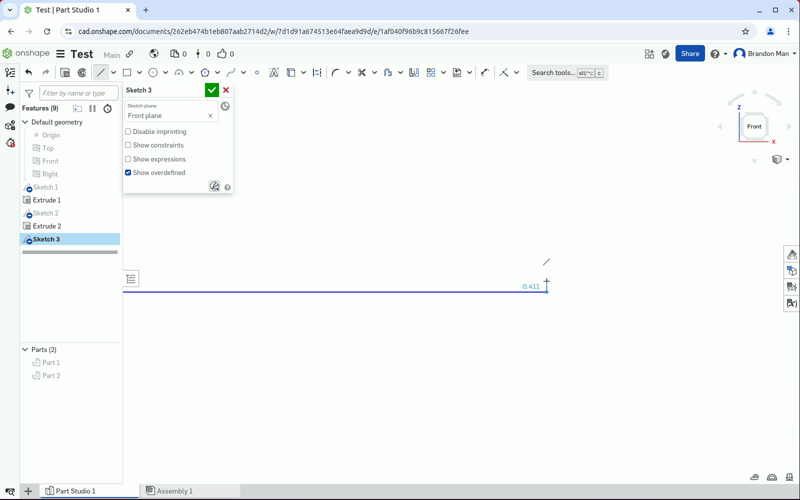
scroll(6)
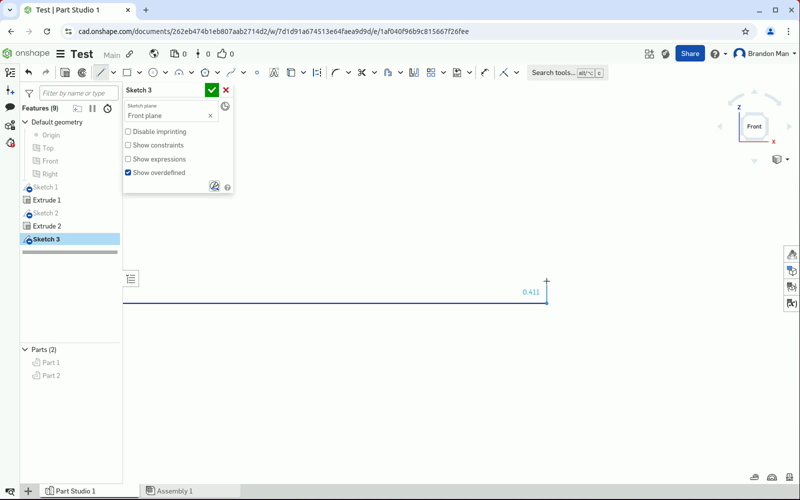
click(546, 280)
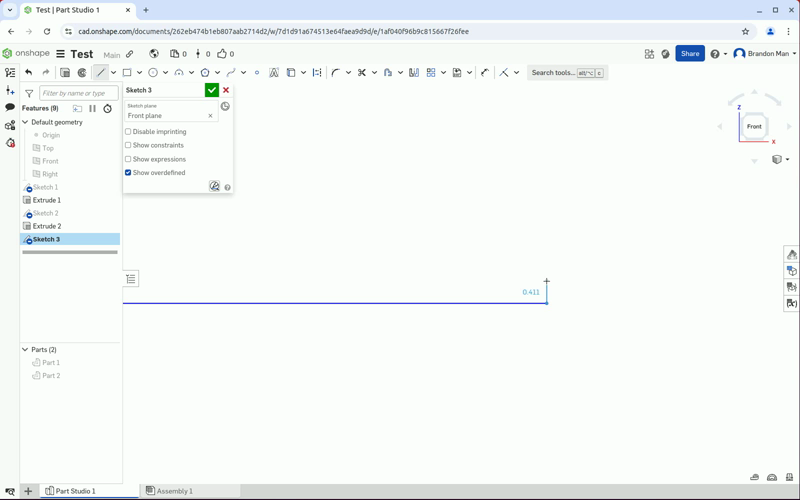
scroll(-6)
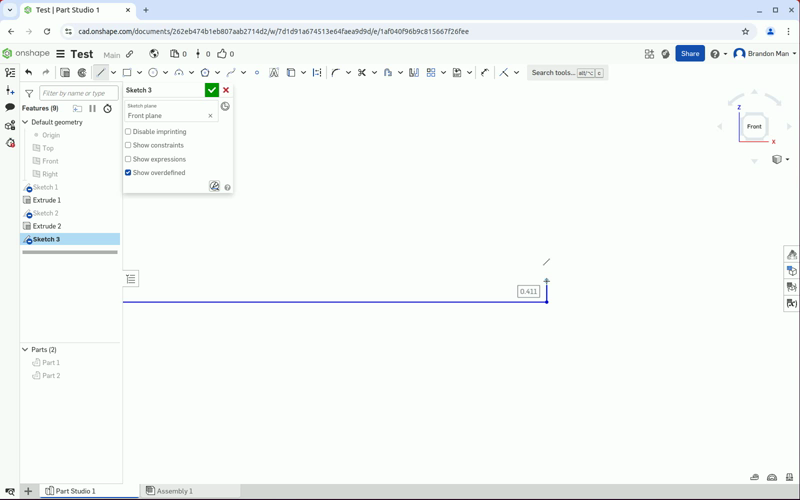
scroll(-6)
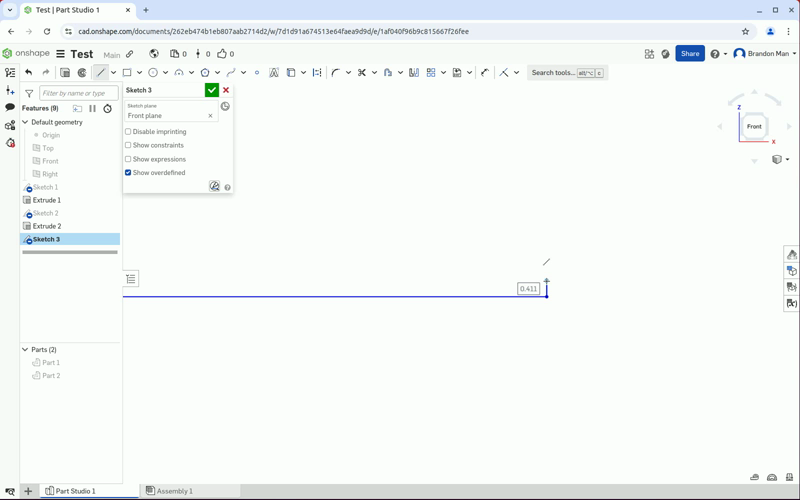
scroll(-6)
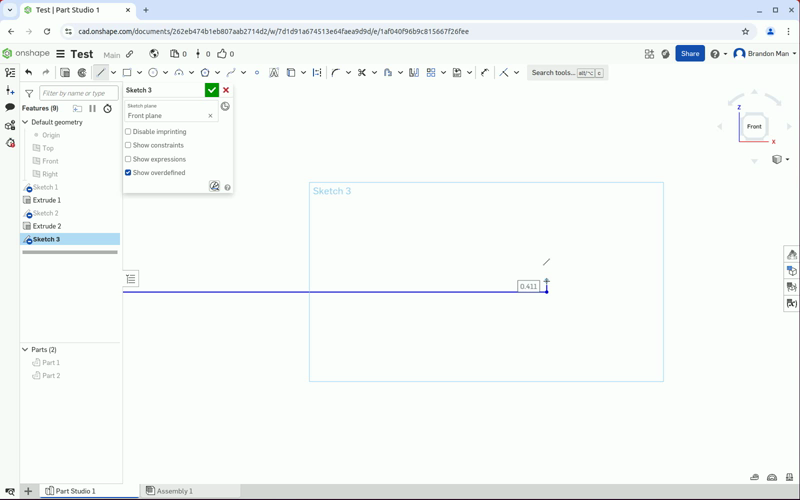
scroll(-6)
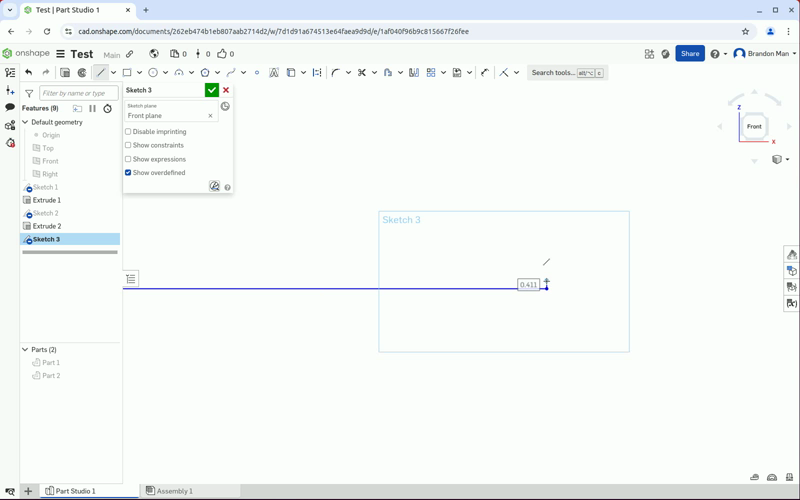
scroll(-6)
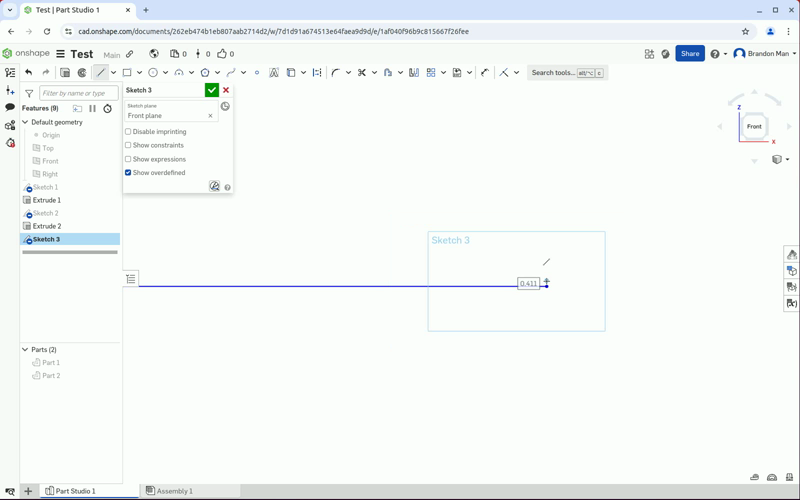
scroll(-6)
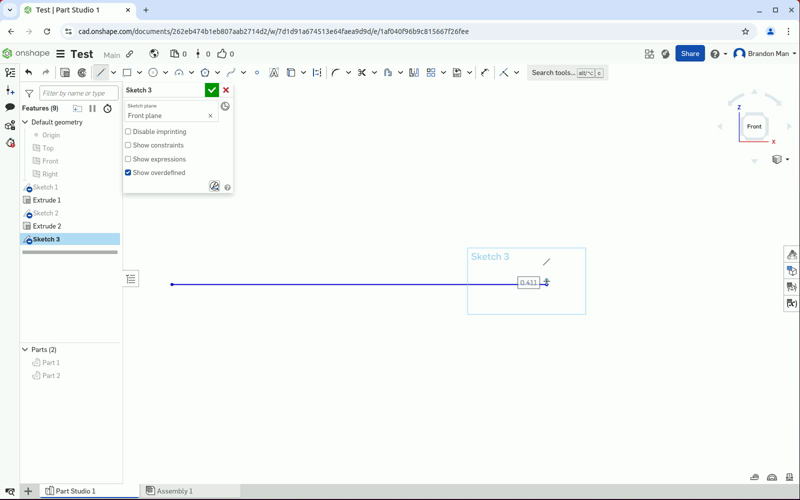
scroll(-6)
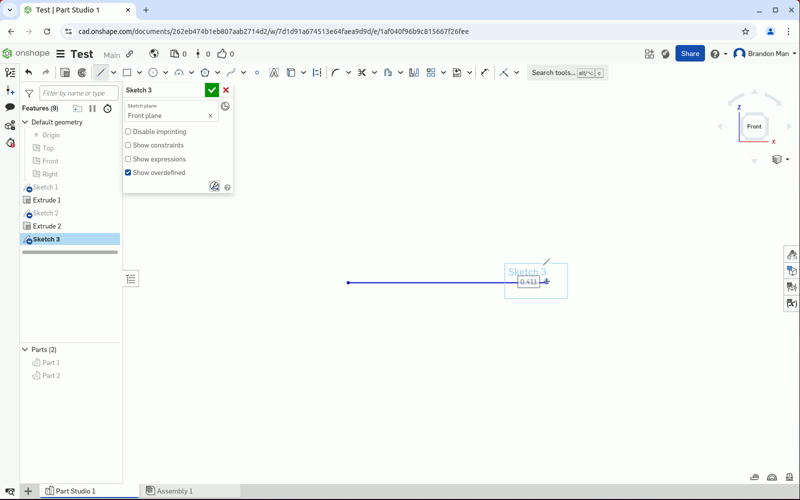
key_up(shift)
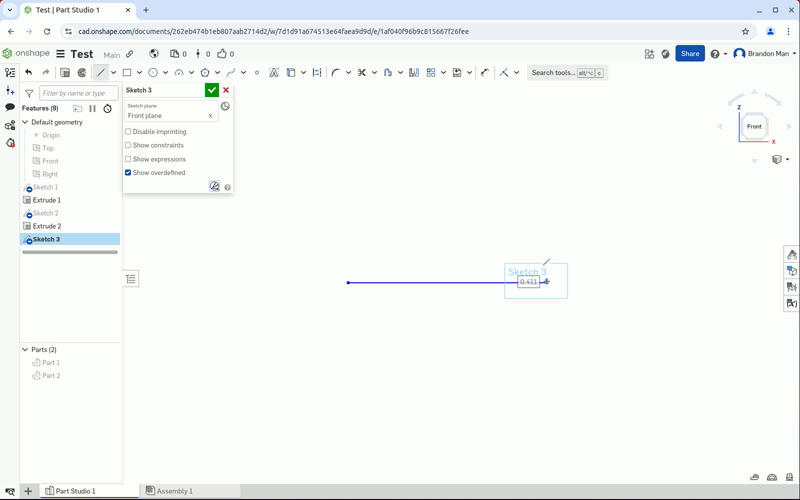
key_down(shift)
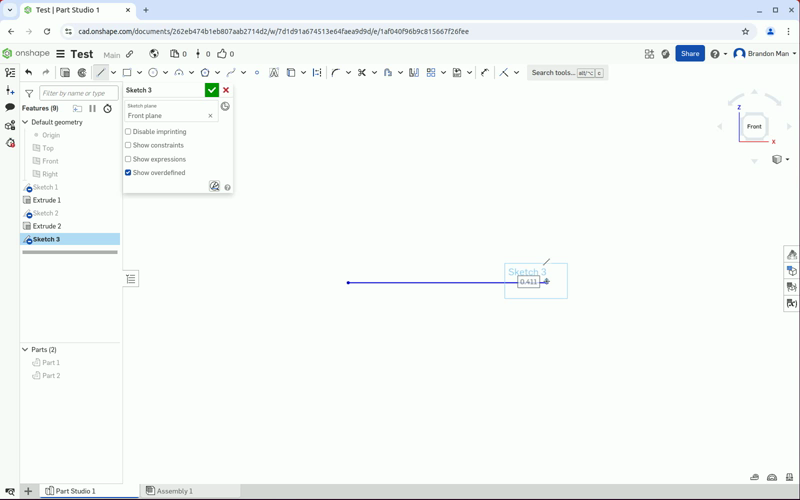
mouse_move(576, 280)
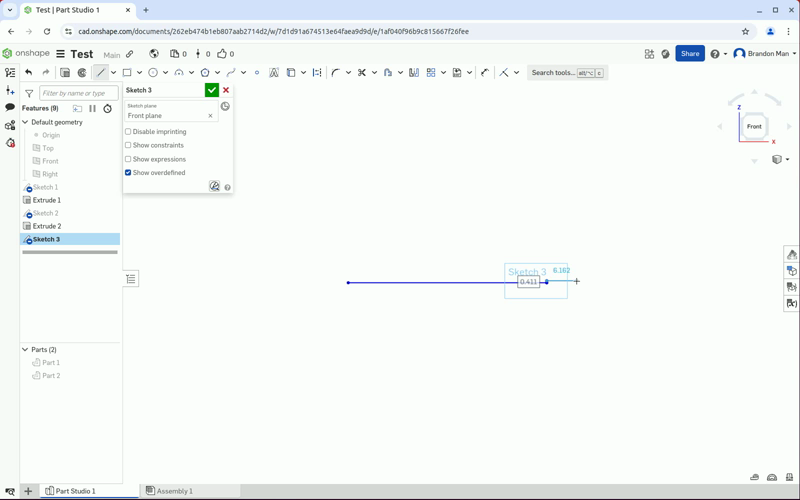
mouse_move(567, 280)
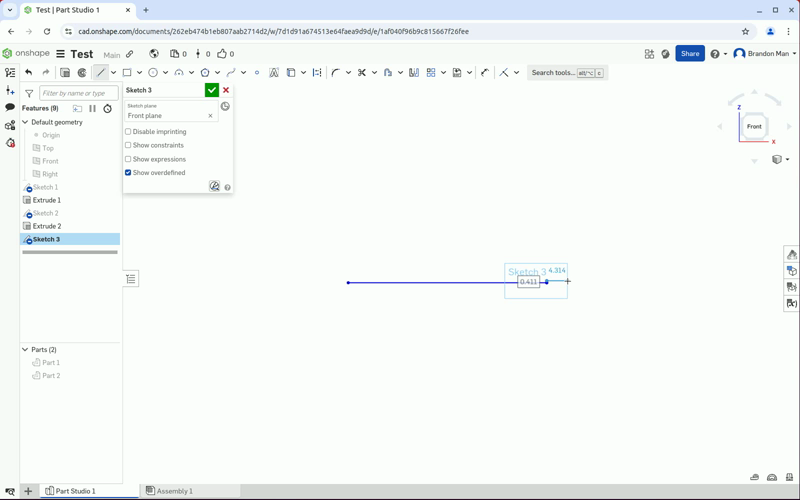
click(567, 280)
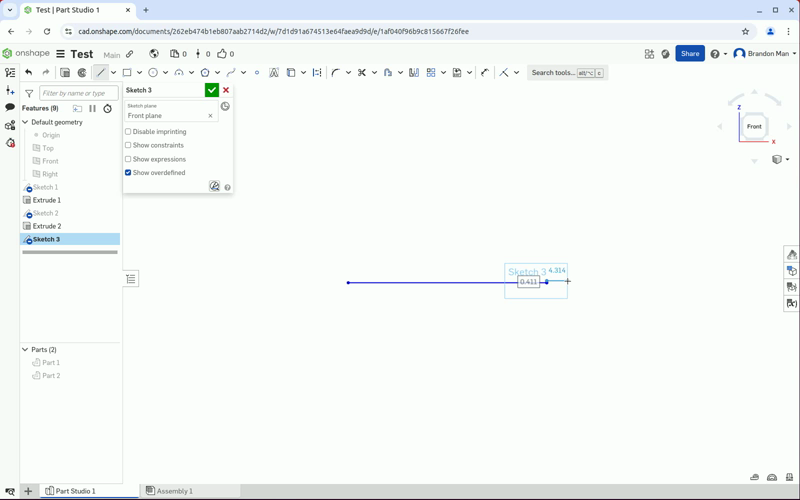
key_up(shift)
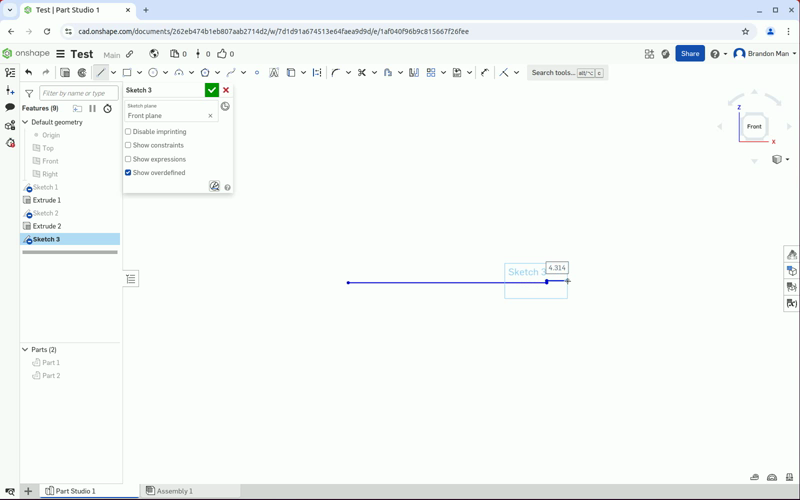
key_down(shift)
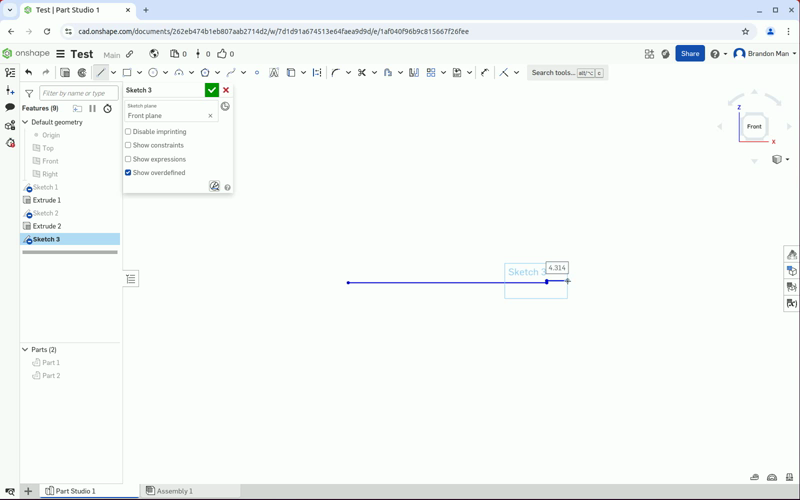
mouse_move(589, 280)
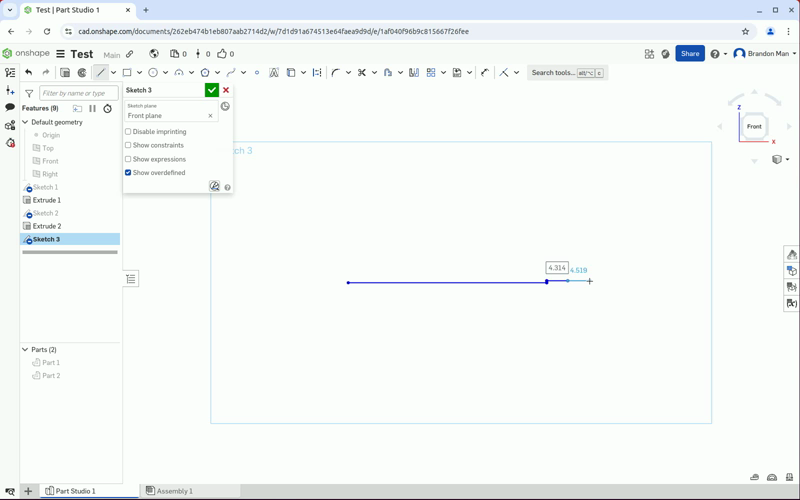
mouse_move(567, 257)
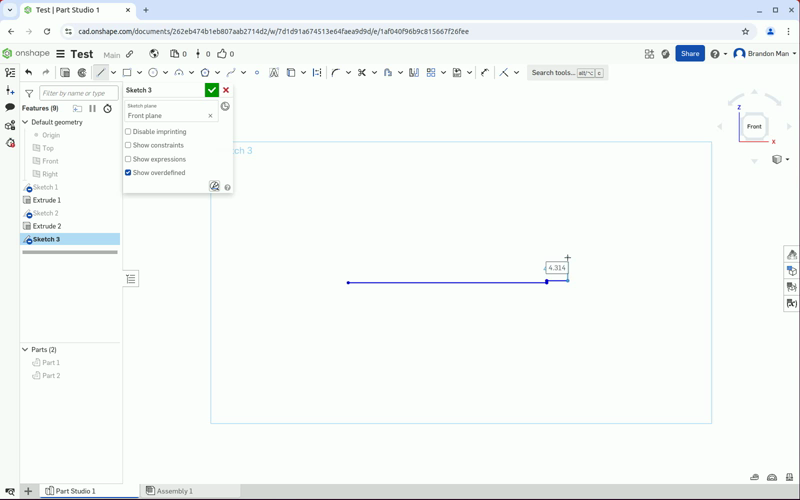
click(567, 257)
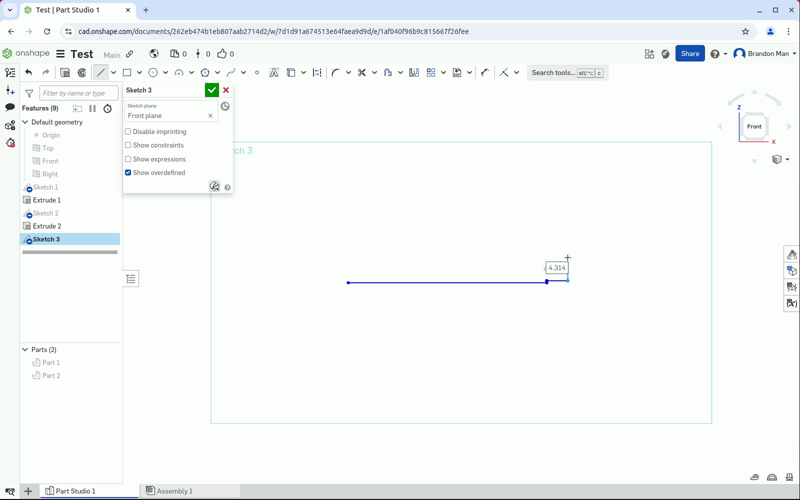
key_up(shift)
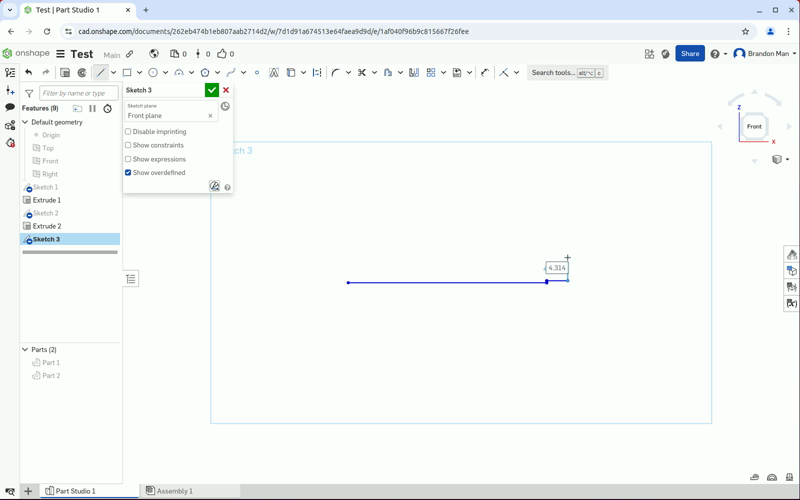
key_down(shift)
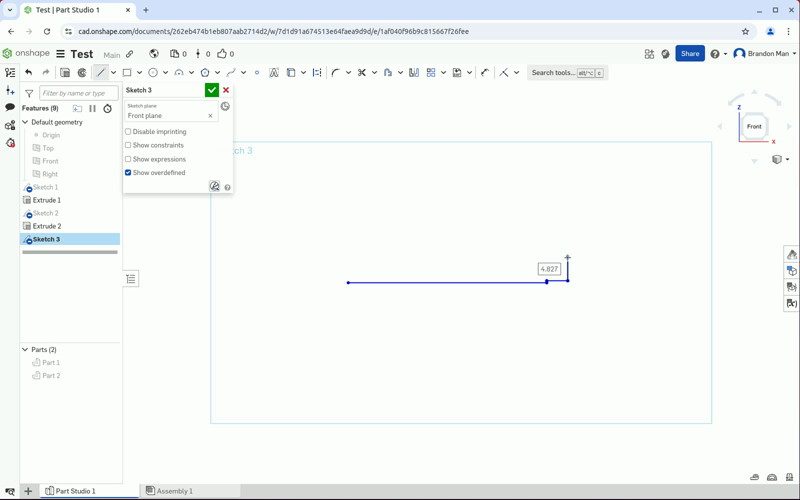
mouse_move(348, 257)
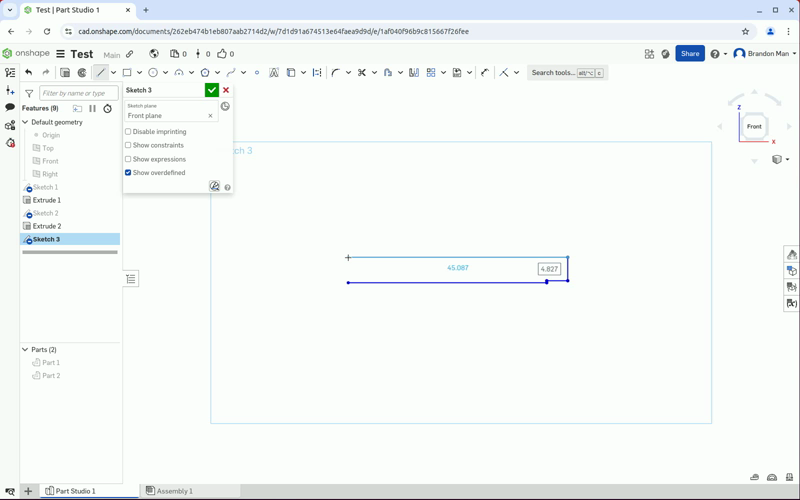
click(348, 257)
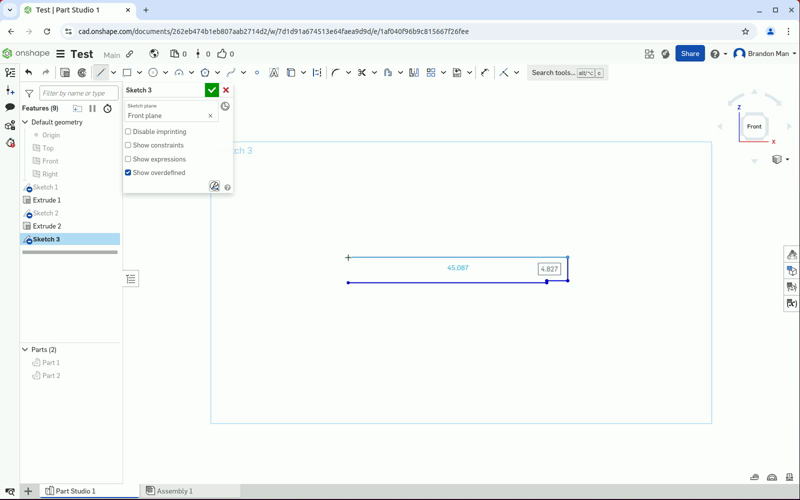
key_up(shift)
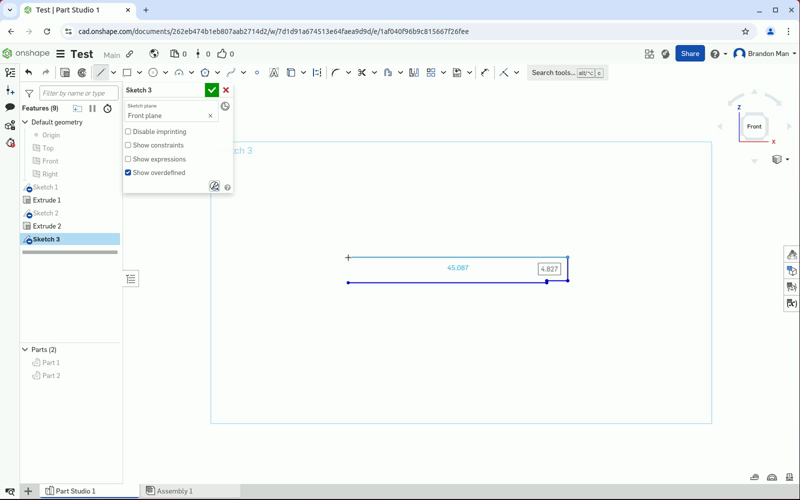
mouse_move(378, 257)
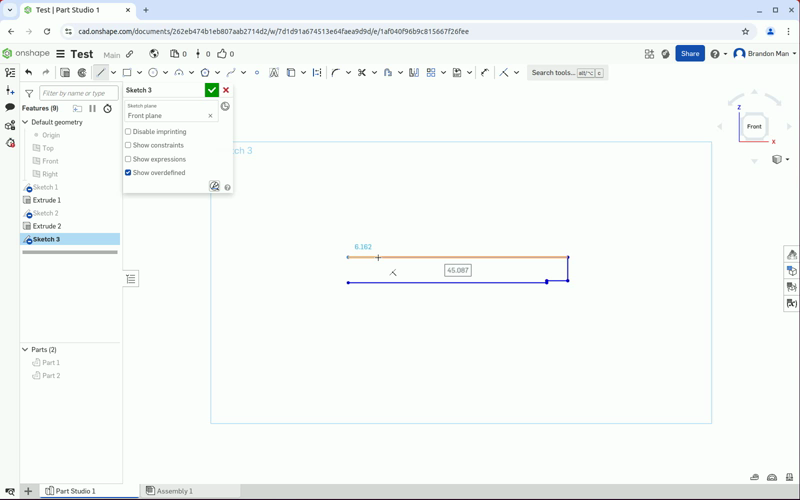
key_down(shift)
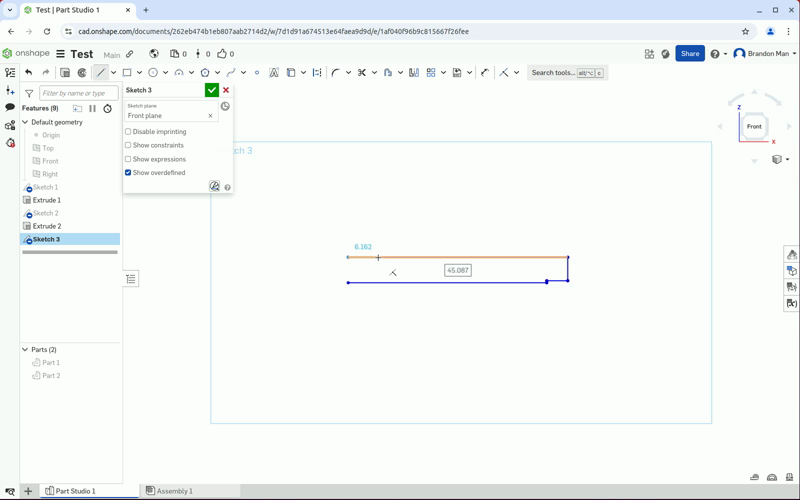
mouse_move(348, 282)
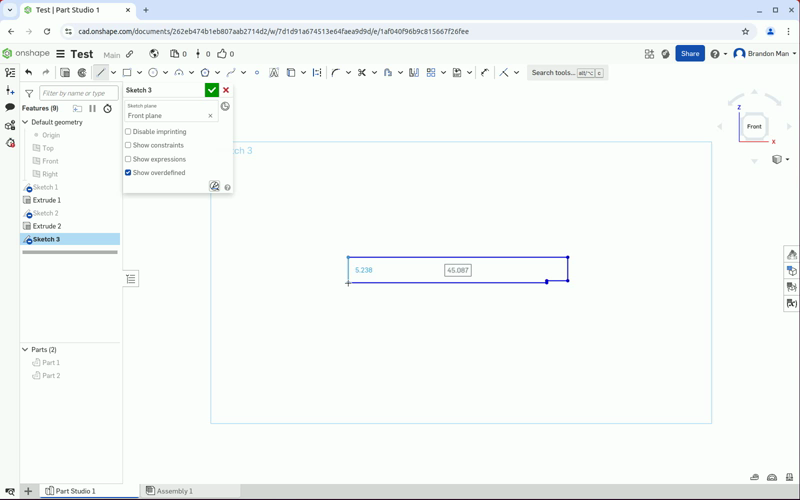
key_up(shift)
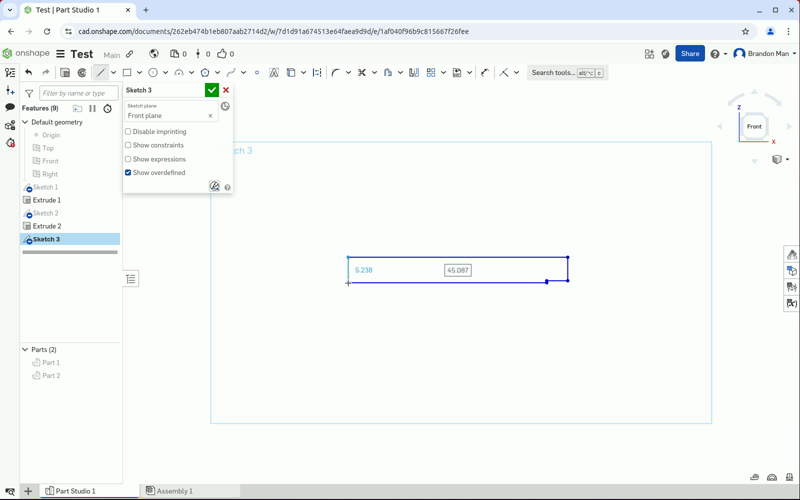
click(348, 282)
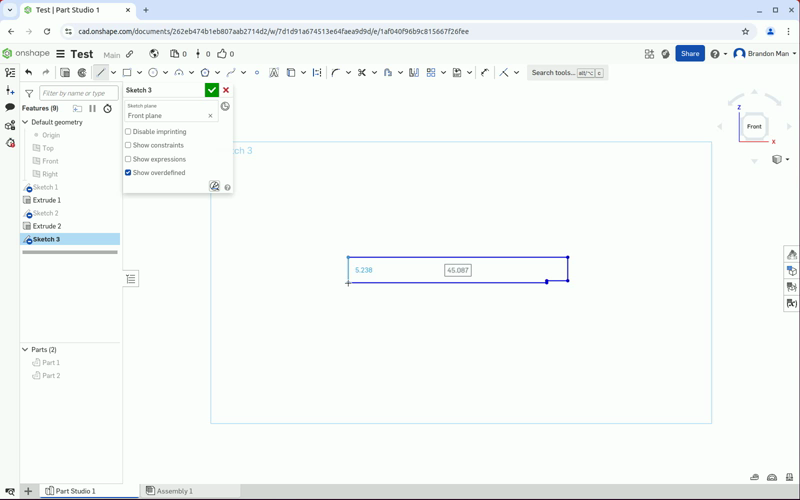
key(esc)
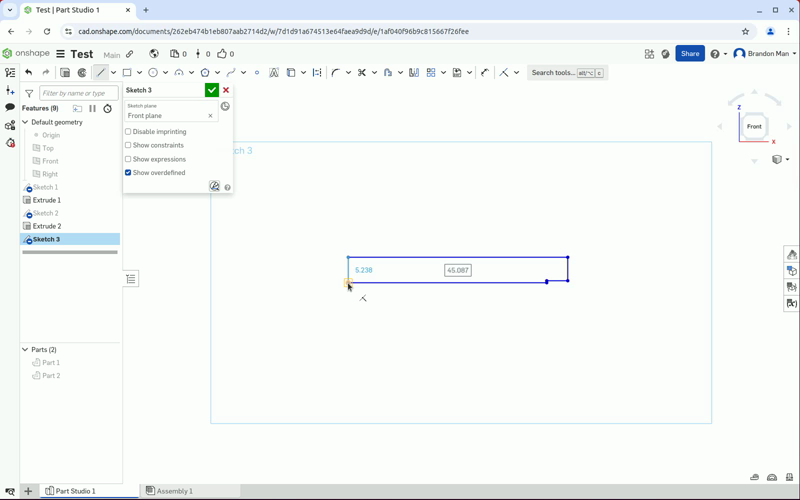
mouse_move(443, 278)
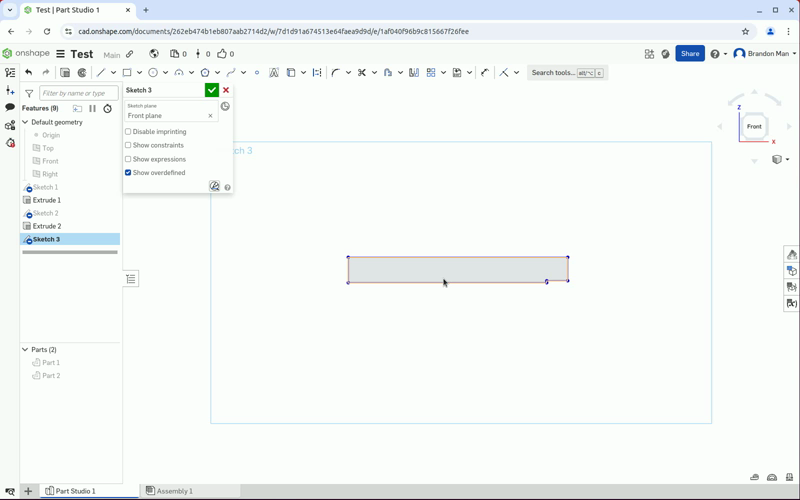
click(443, 278)
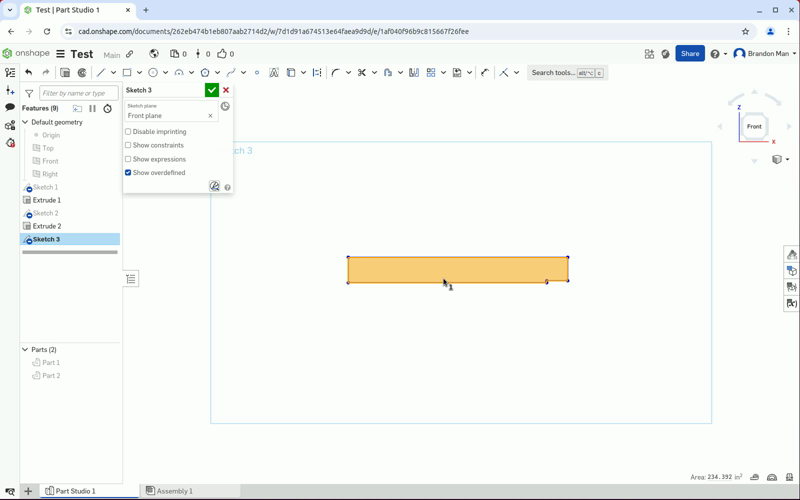
mouse_move(73, 352)
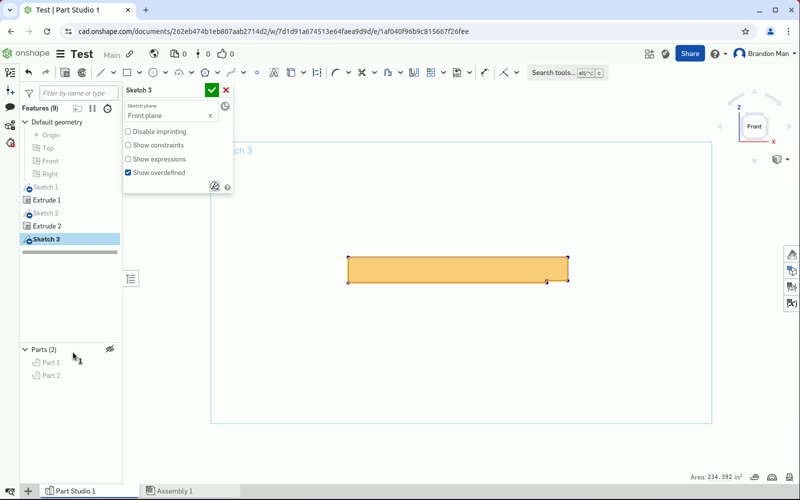
key(shift+y)
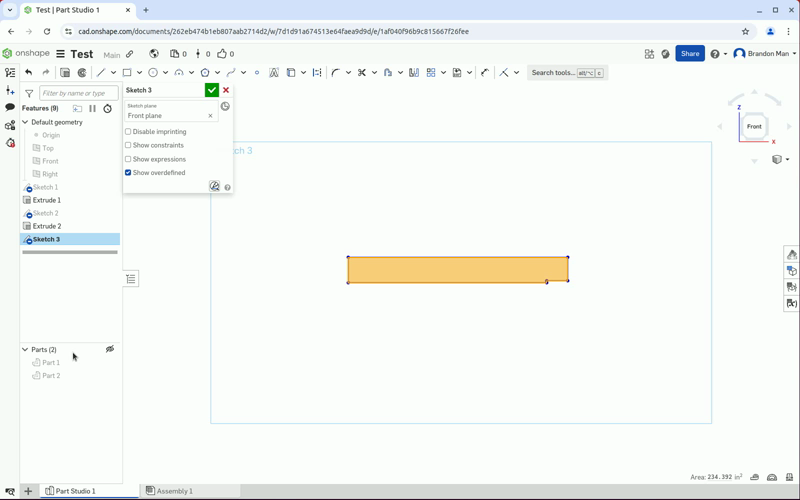
key(shift+e)
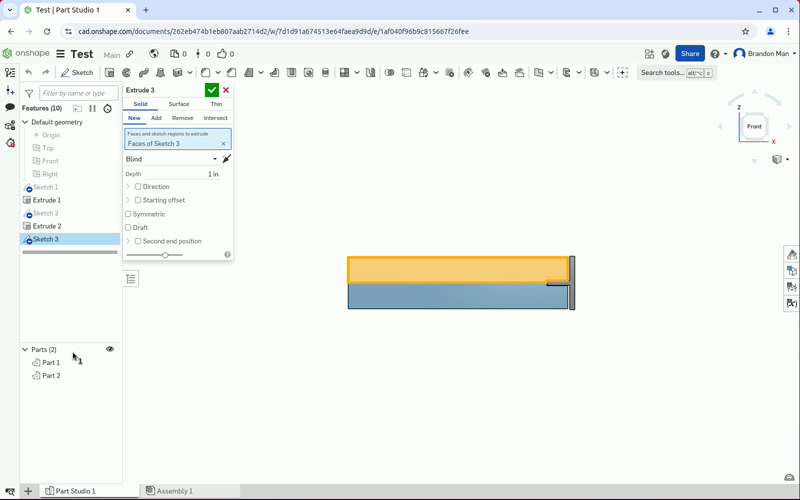
mouse_move(143, 106)
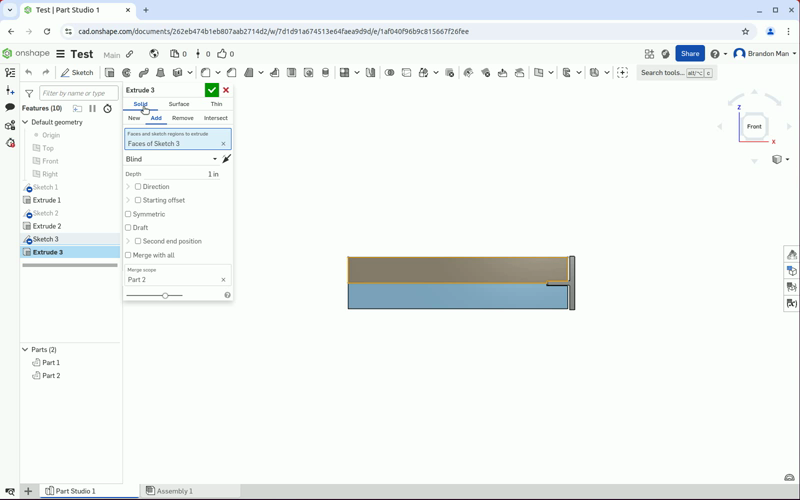
click(143, 106)
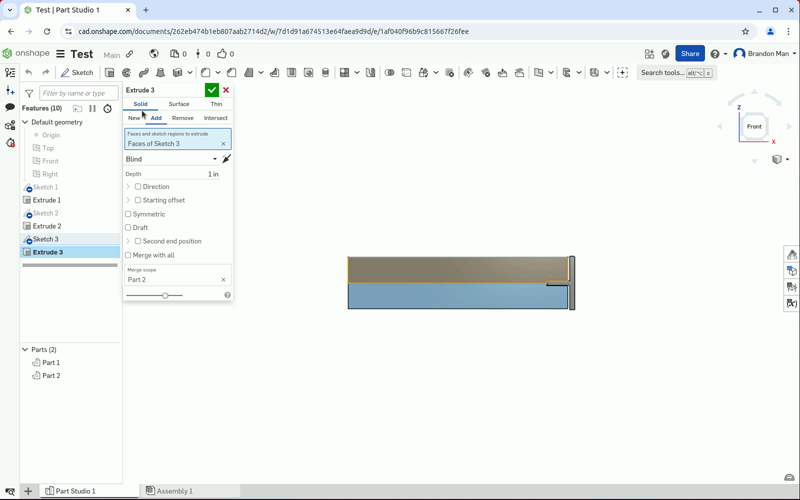
mouse_move(137, 120)
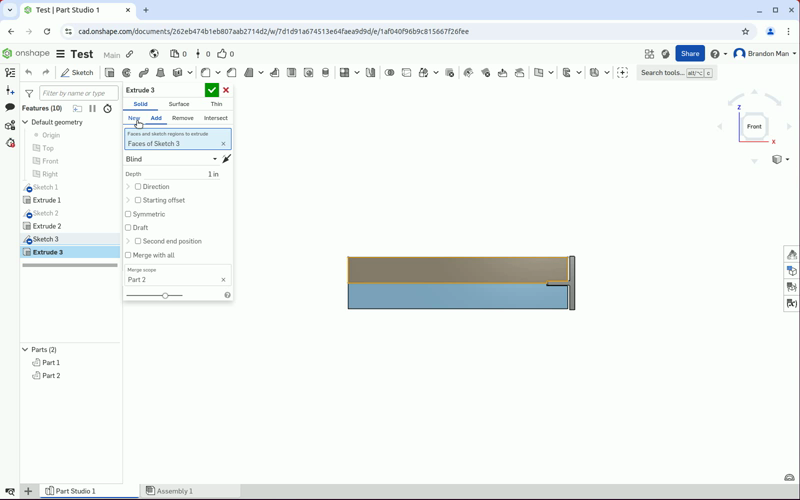
click(137, 120)
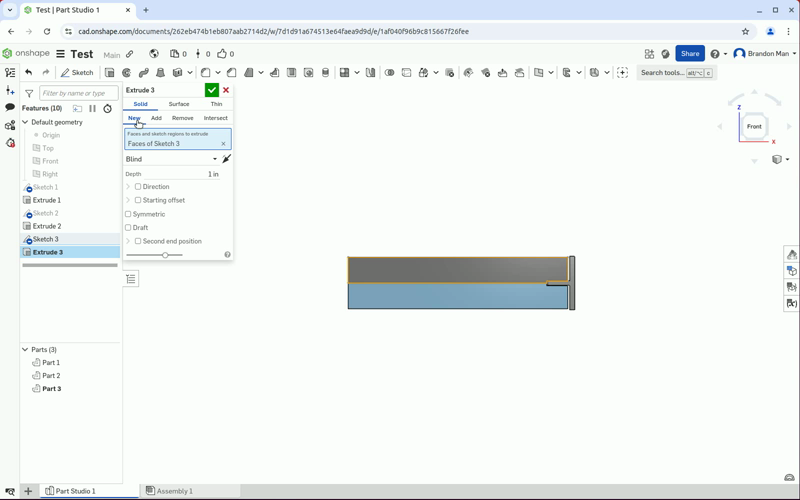
key(tab, 4)
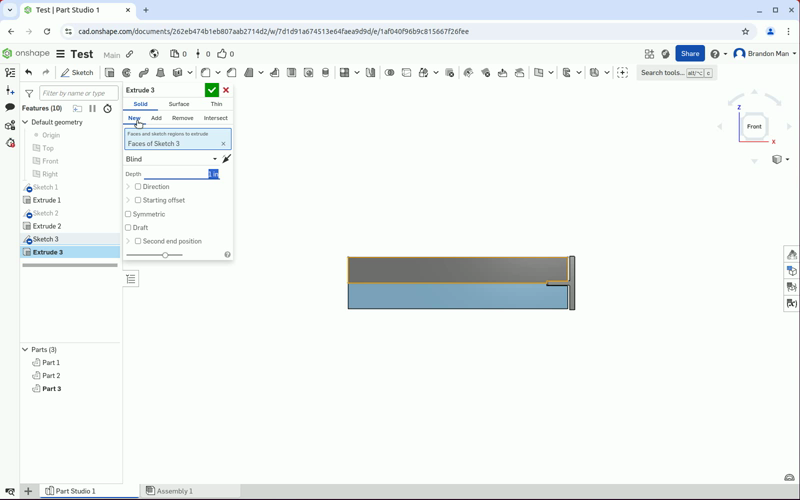
text(7.221)
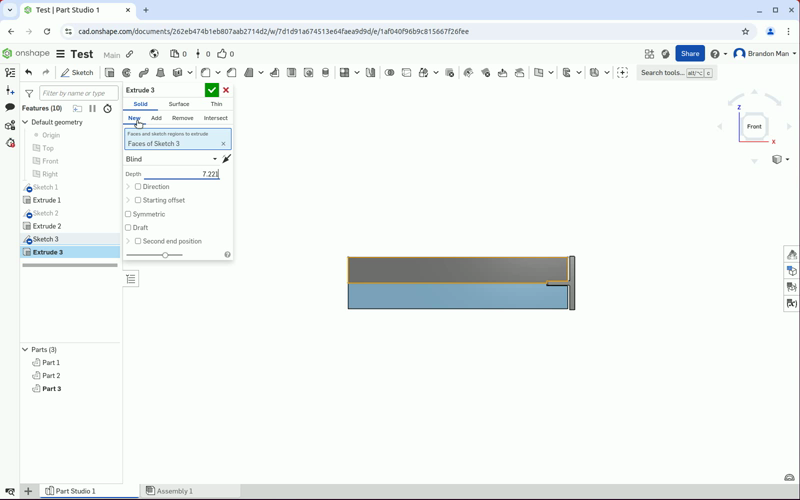
key(enter)
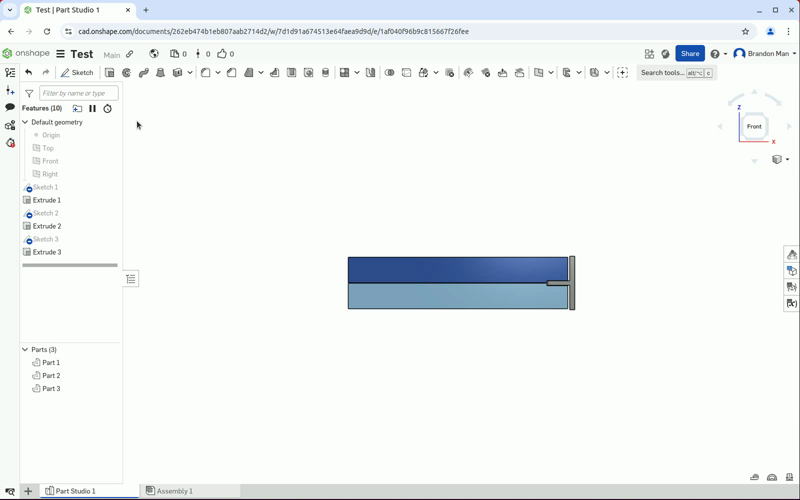
key(shift+h)
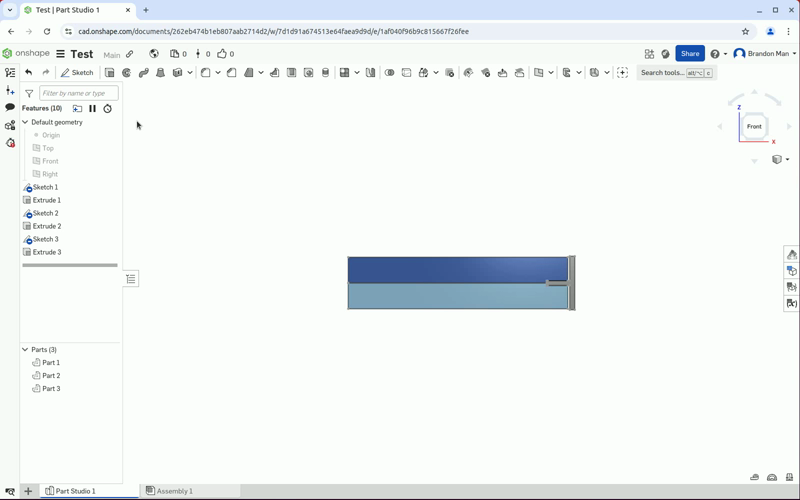
key(shift+h)
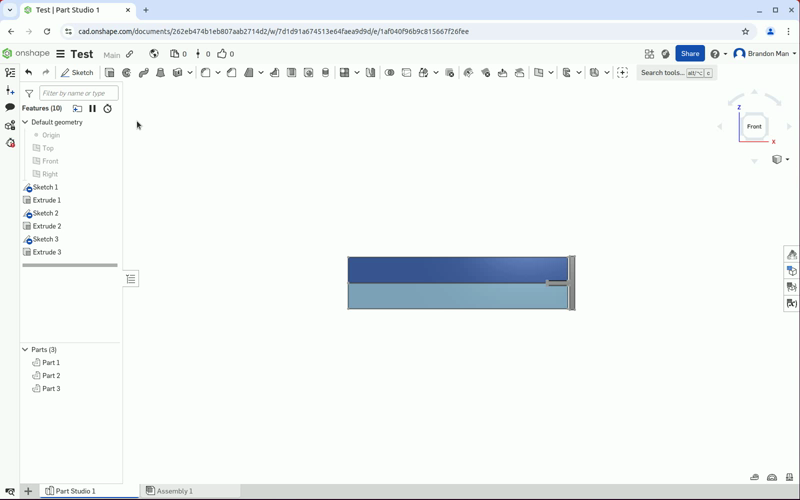
key(shift+7)
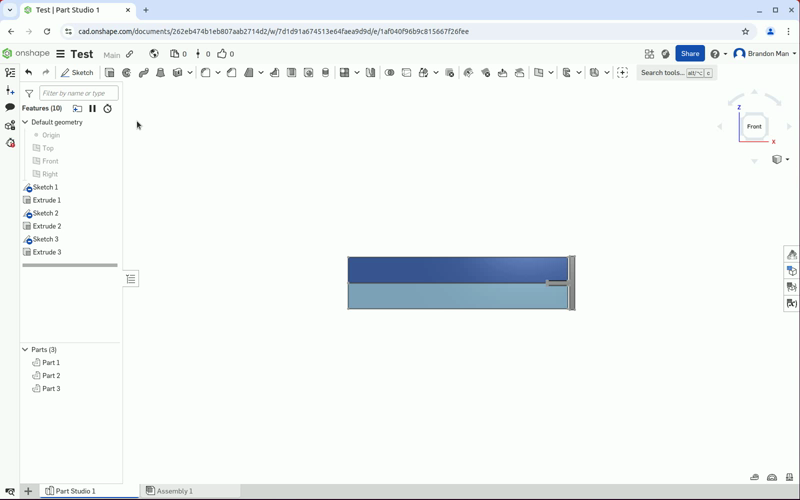
key(left, 2)
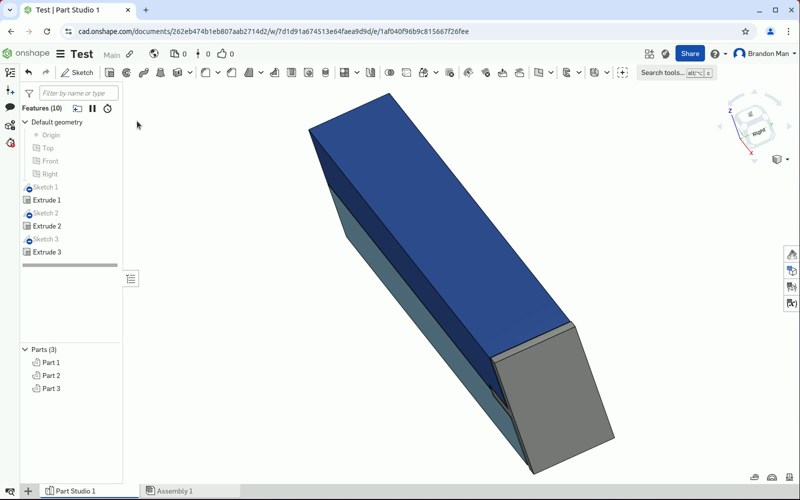
key(down, 2)
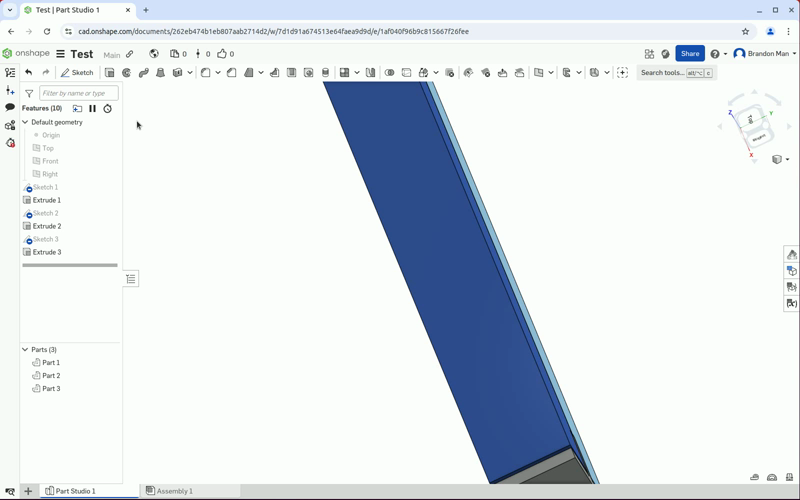
key(up, 2)
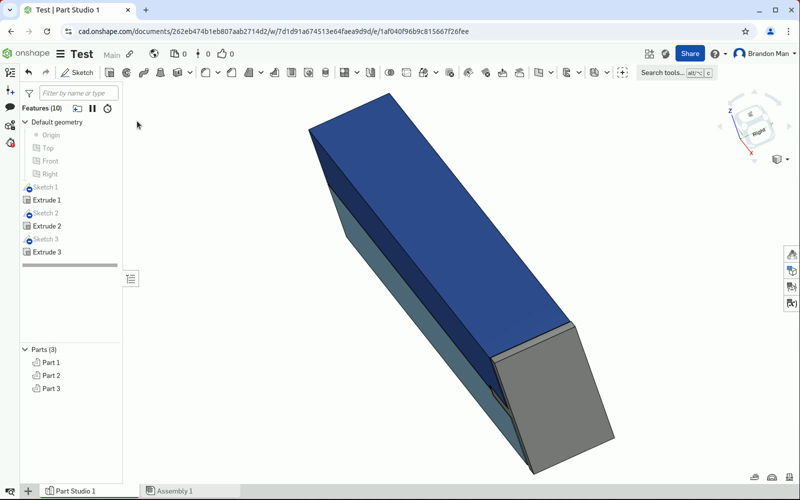
key(right, 2)
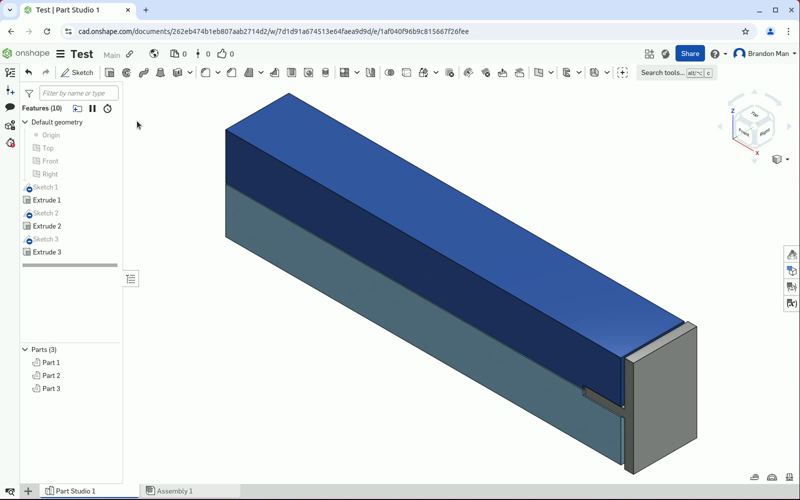
mouse_move(73, 189)
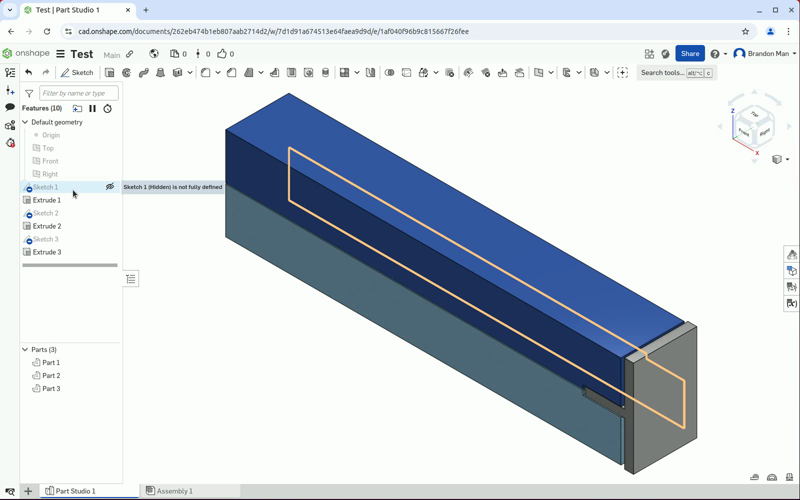
click(73, 189)